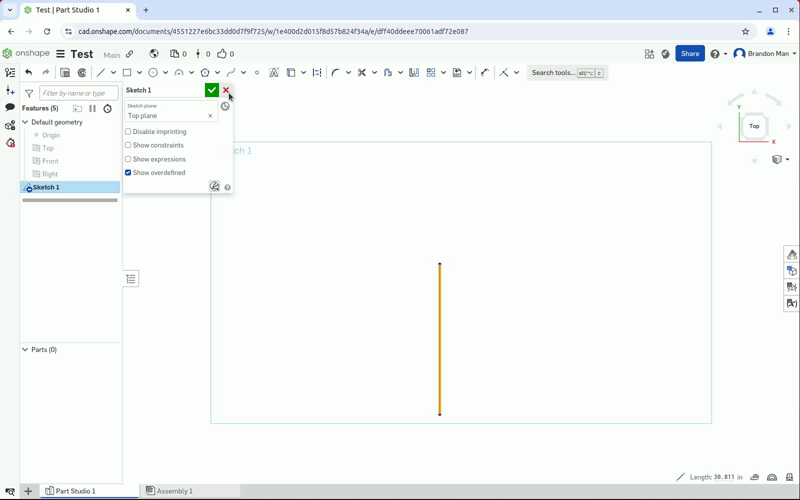
key(shift+h)
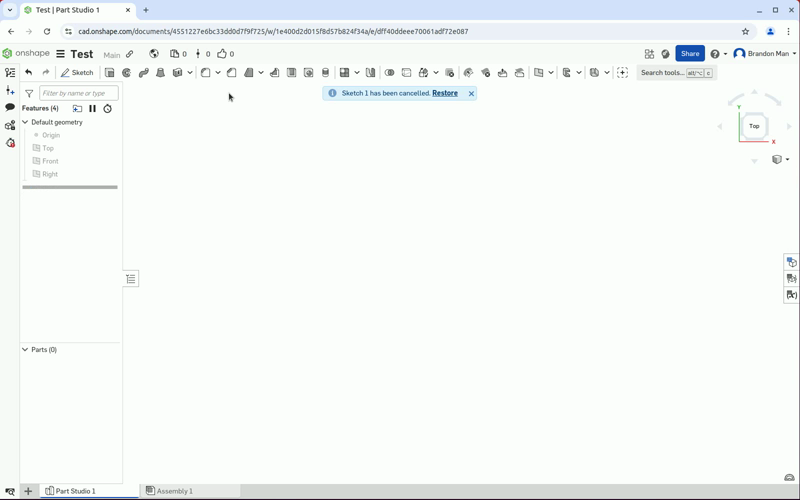
mouse_move(73, 352)
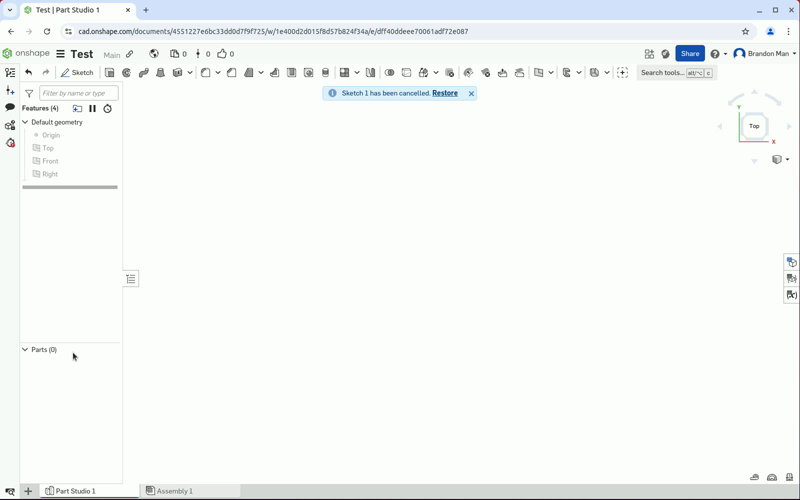
key(y)
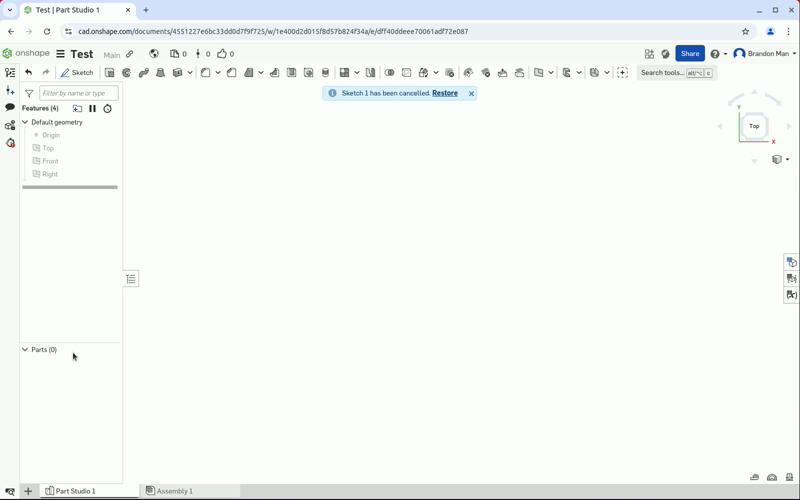
key(shift+p)
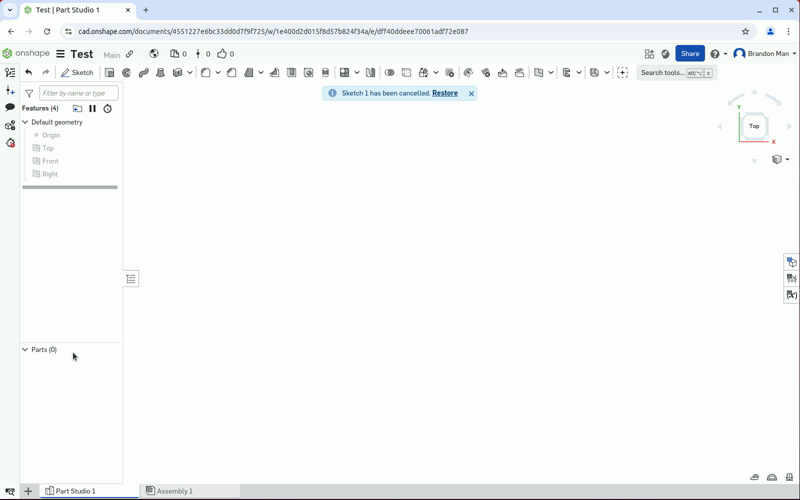
key(space)
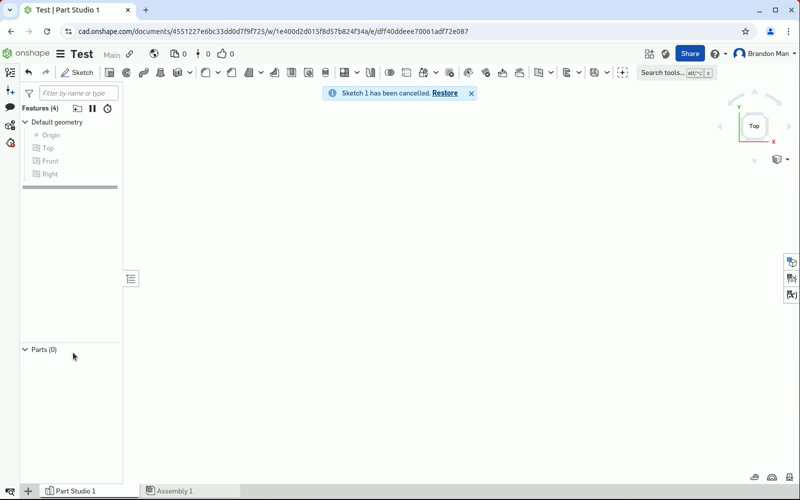
key_down(shift)
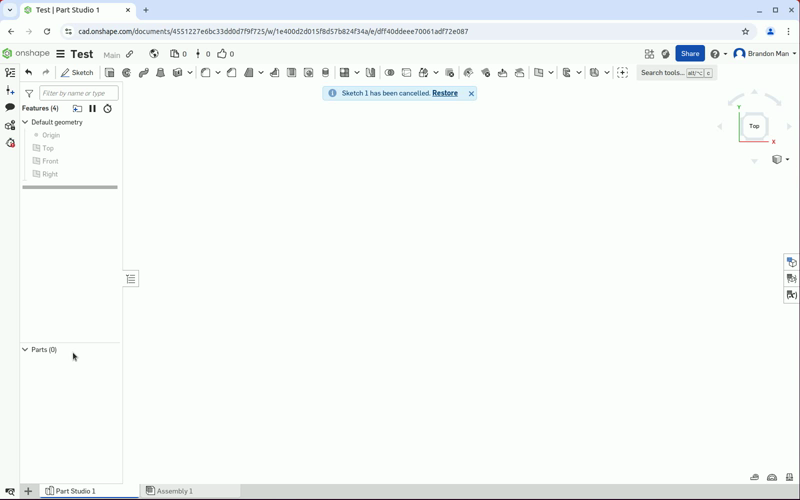
key(up)
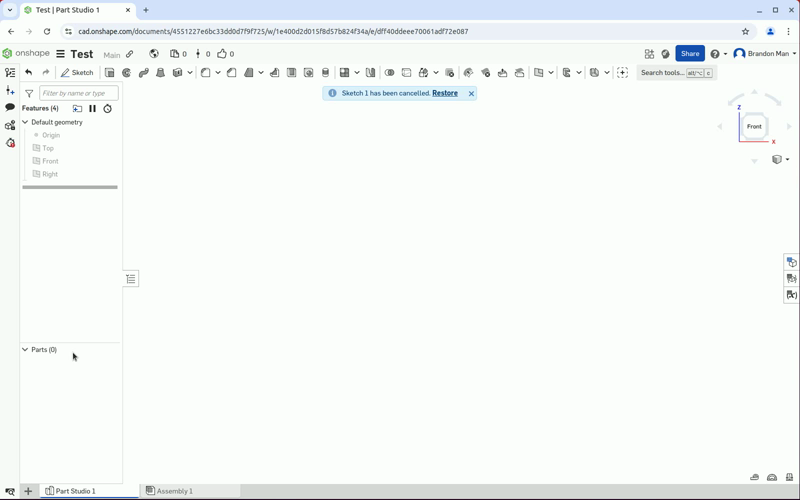
key_up(shift)
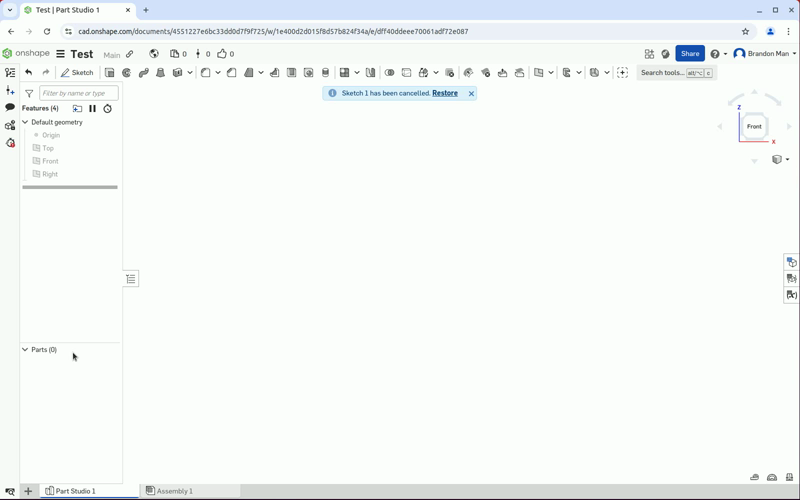
mouse_move(73, 352)
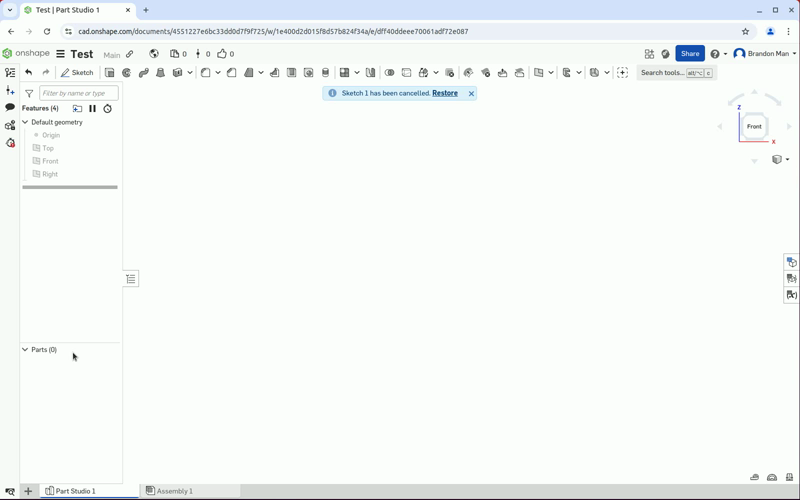
key(shift+y)
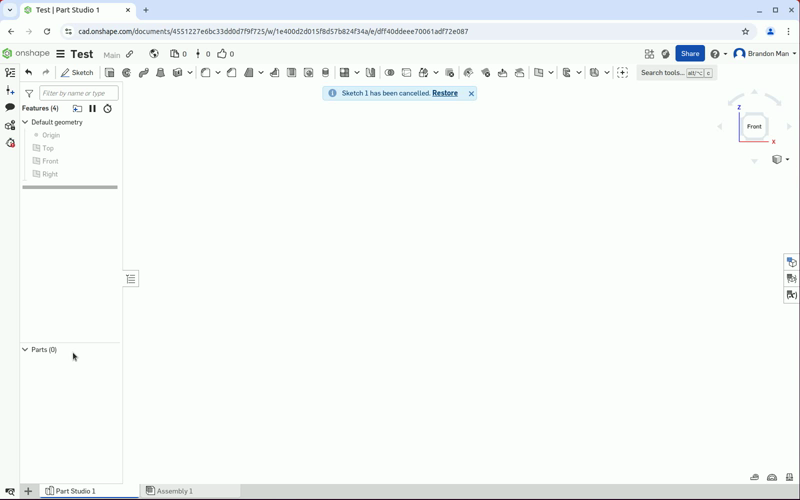
key(shift+s)
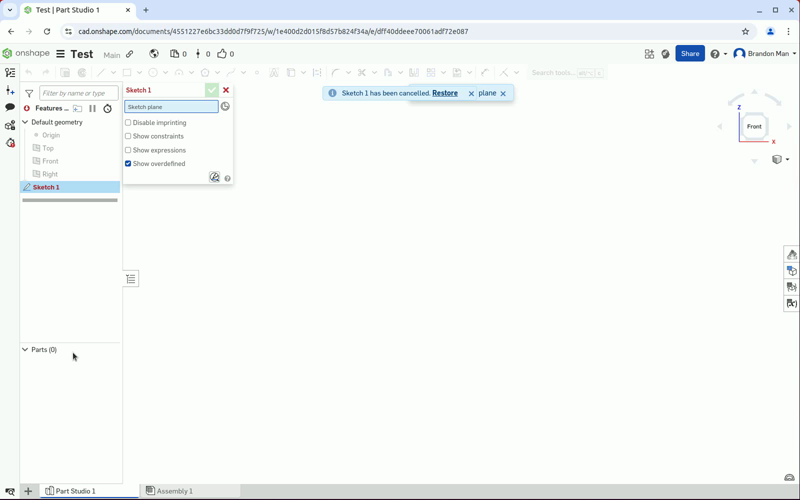
mouse_move(73, 163)
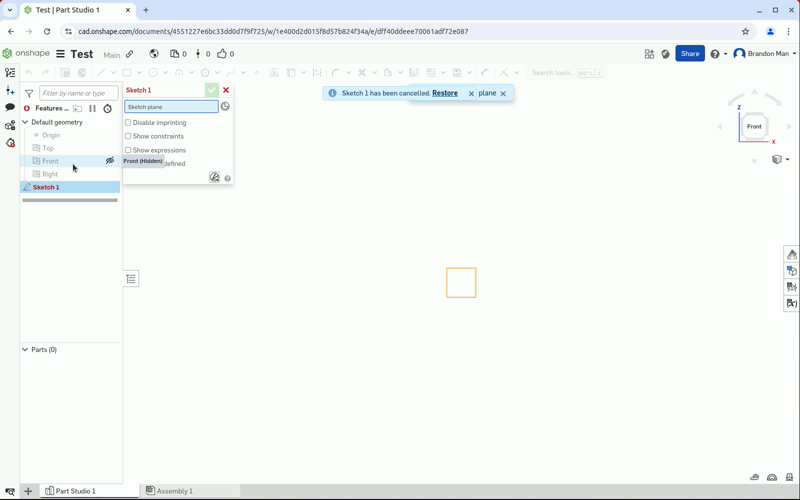
click(73, 163)
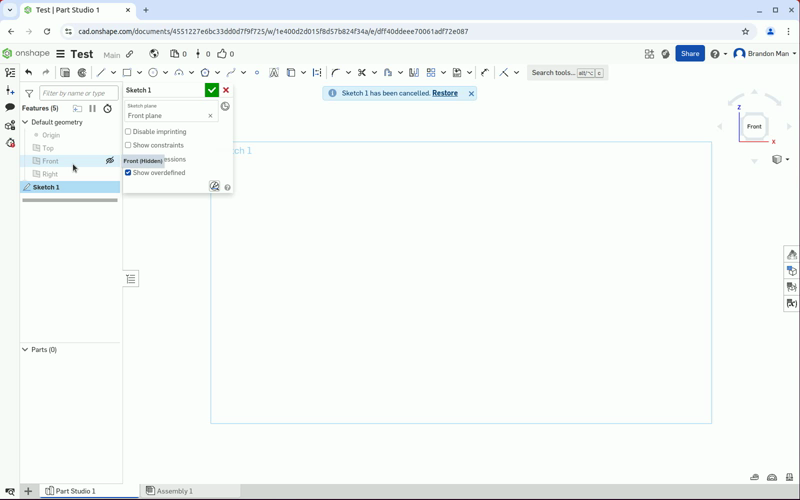
mouse_move(73, 352)
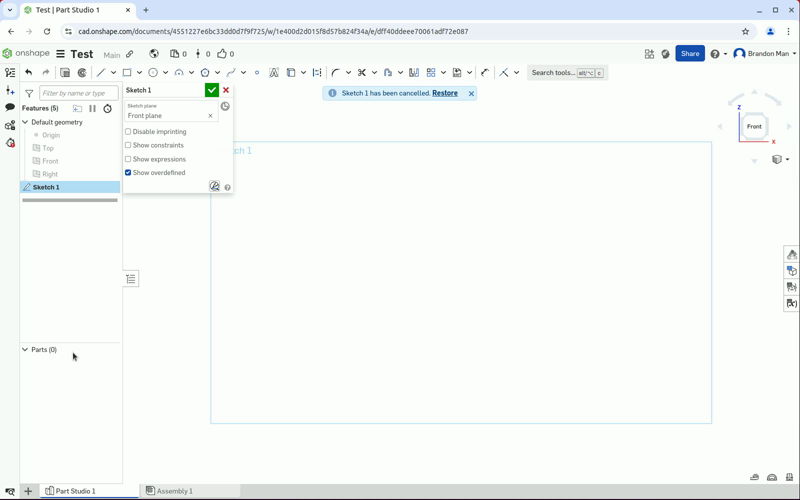
key(y)
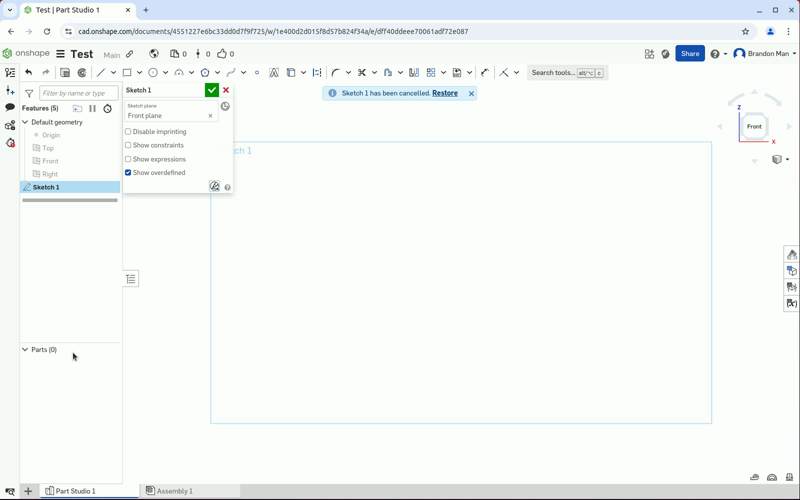
key(l)
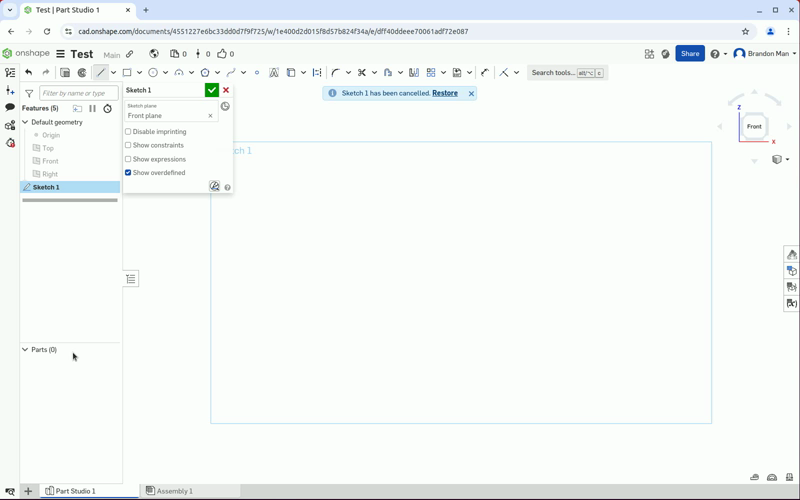
key_down(shift)
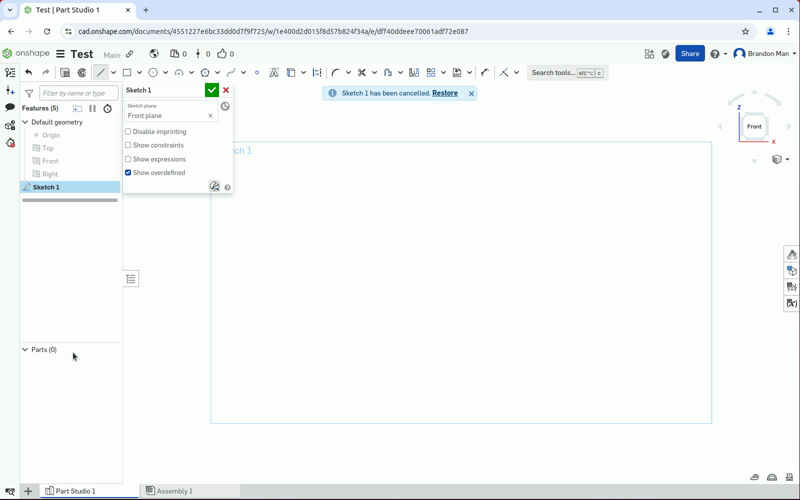
mouse_move(460, 226)
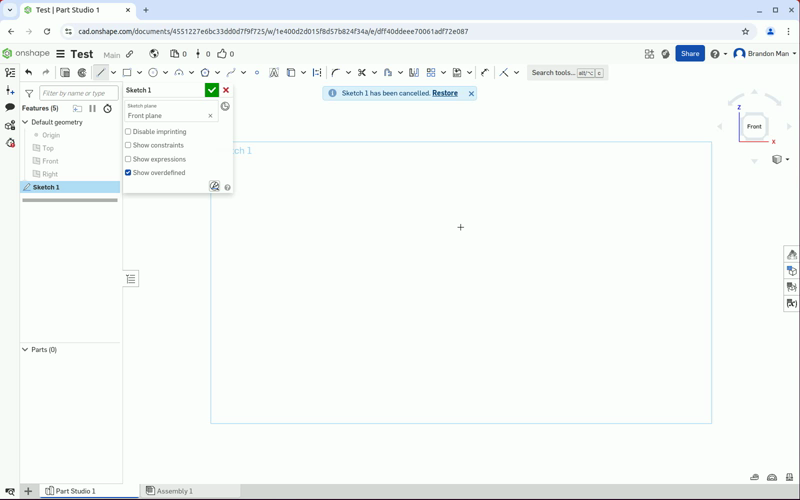
click(460, 226)
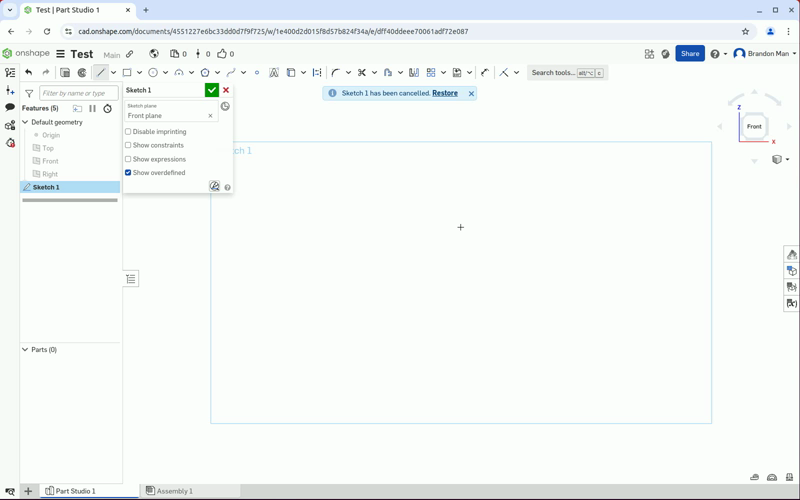
key_up(shift)
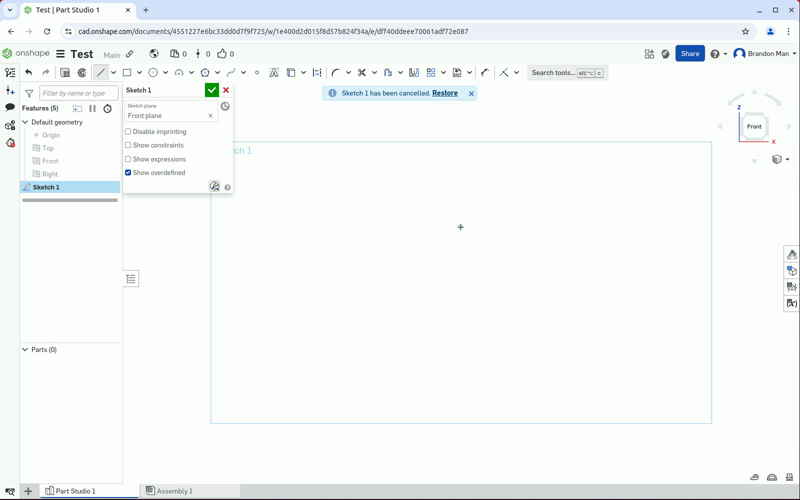
key_down(shift)
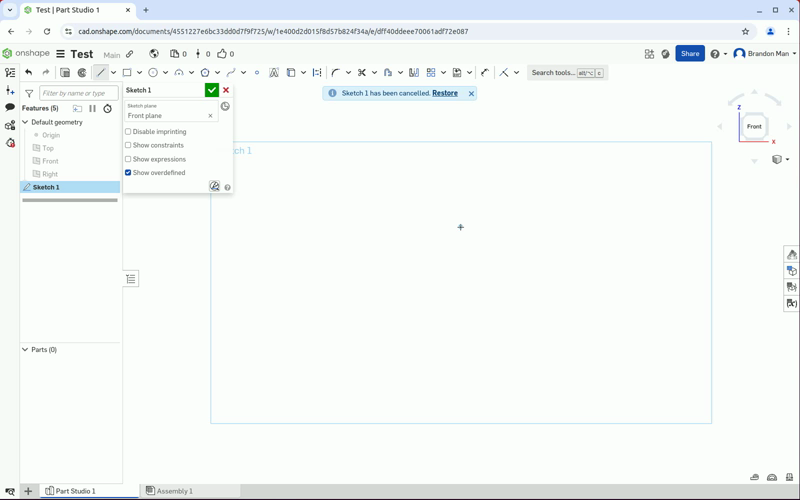
mouse_move(490, 226)
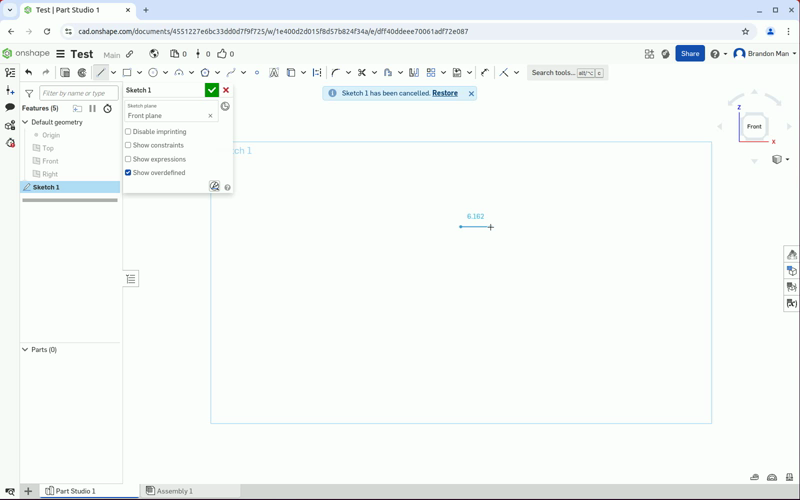
mouse_move(486, 226)
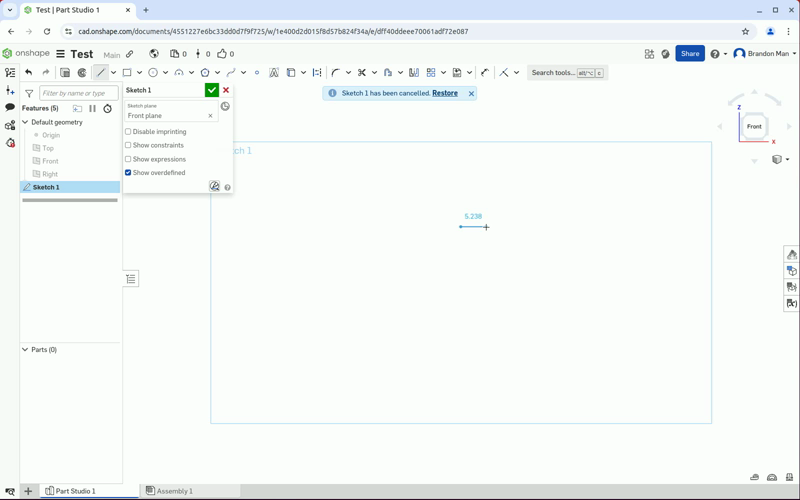
click(486, 226)
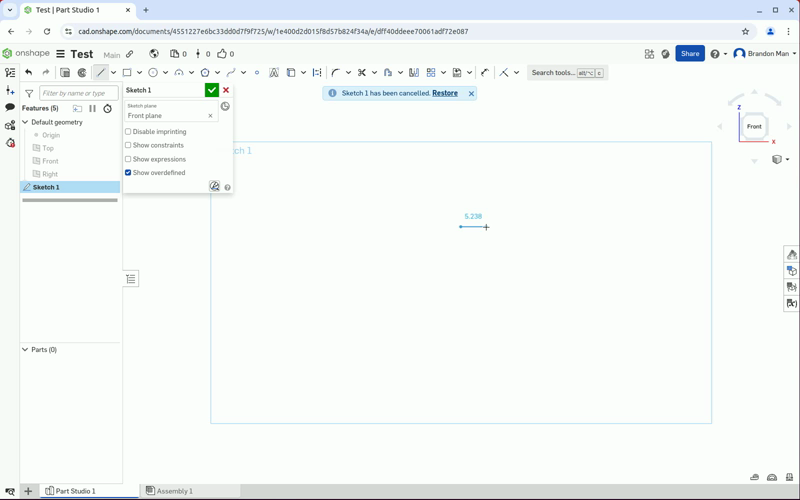
key_up(shift)
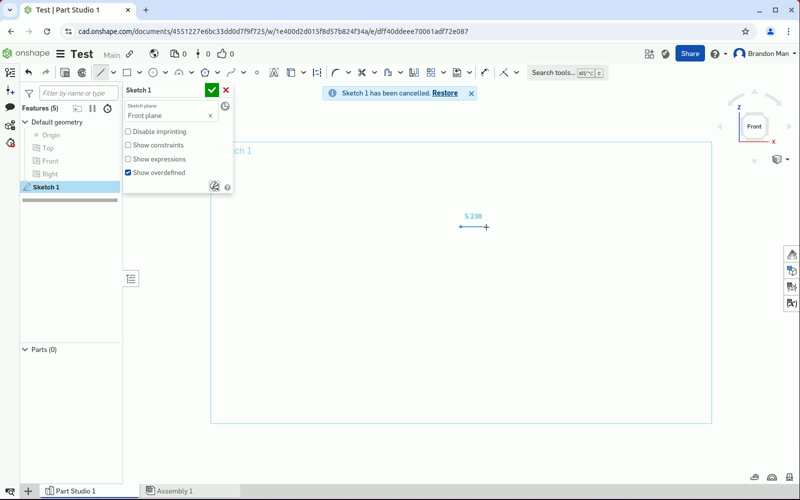
key_down(shift)
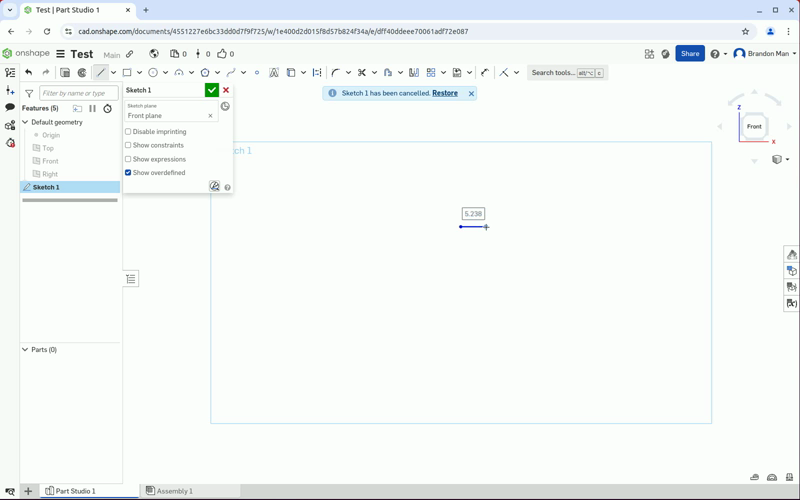
mouse_move(516, 226)
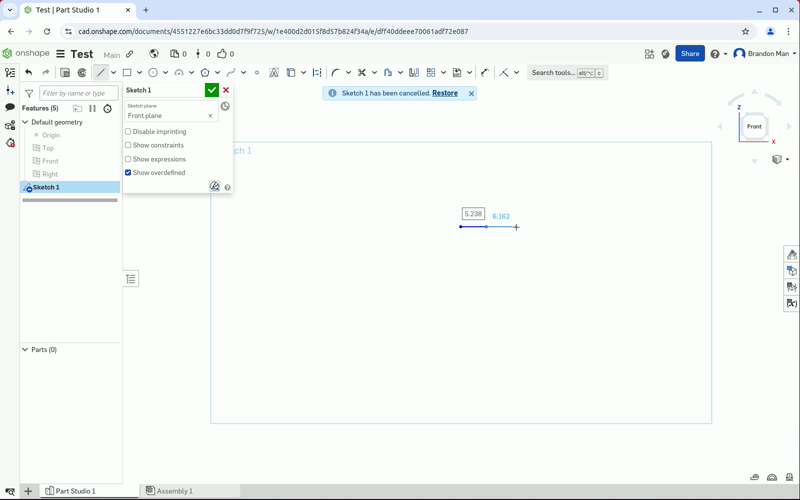
mouse_move(460, 207)
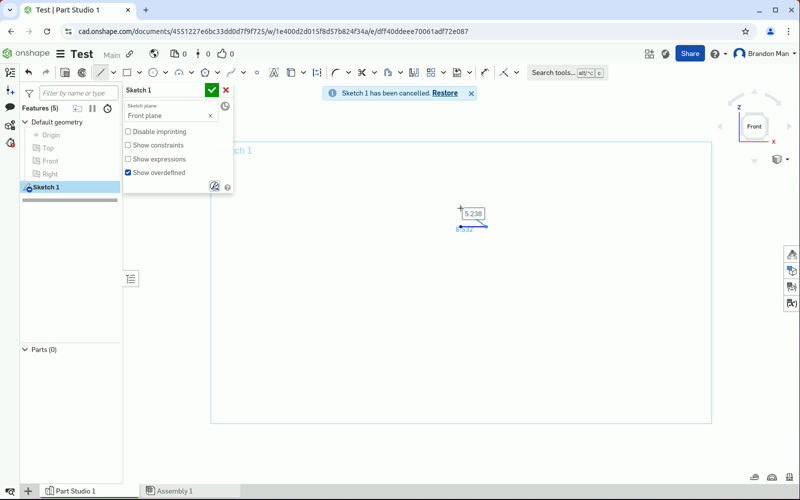
click(460, 207)
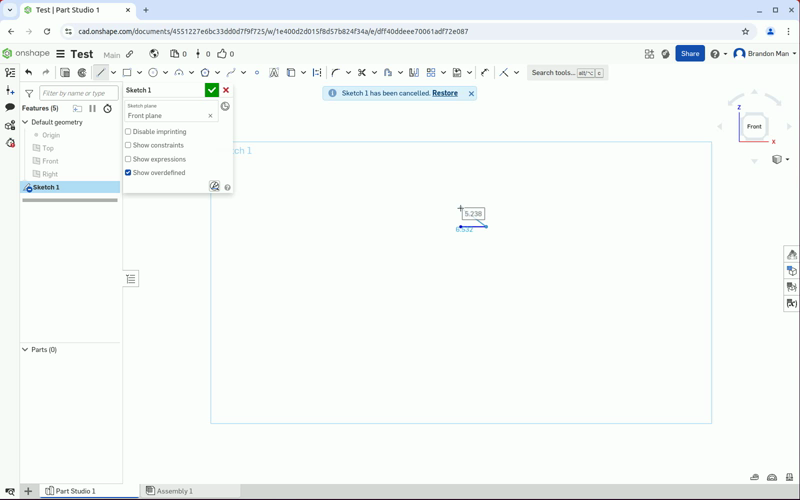
key_up(shift)
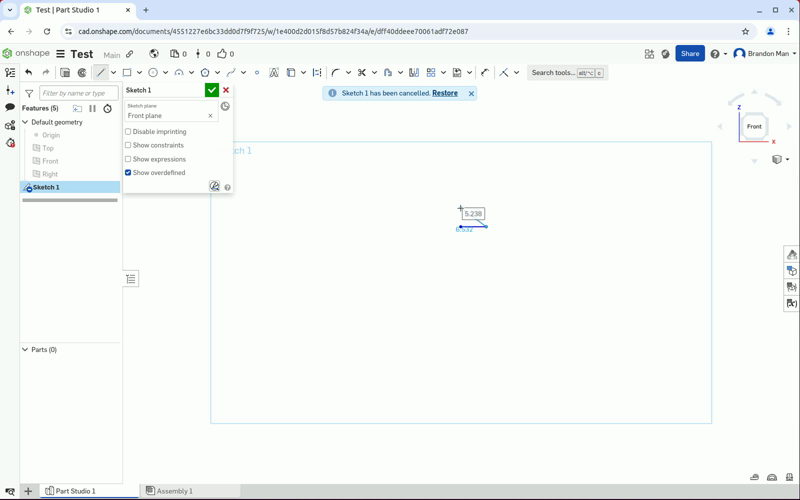
mouse_move(490, 207)
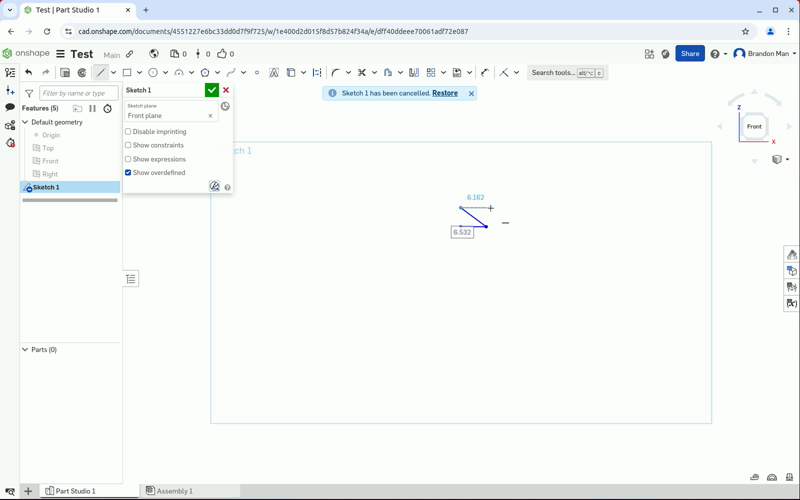
key_down(shift)
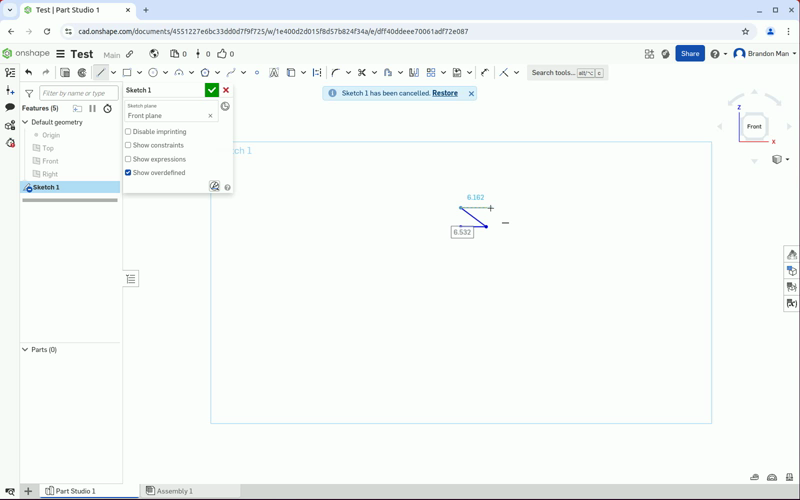
mouse_move(460, 226)
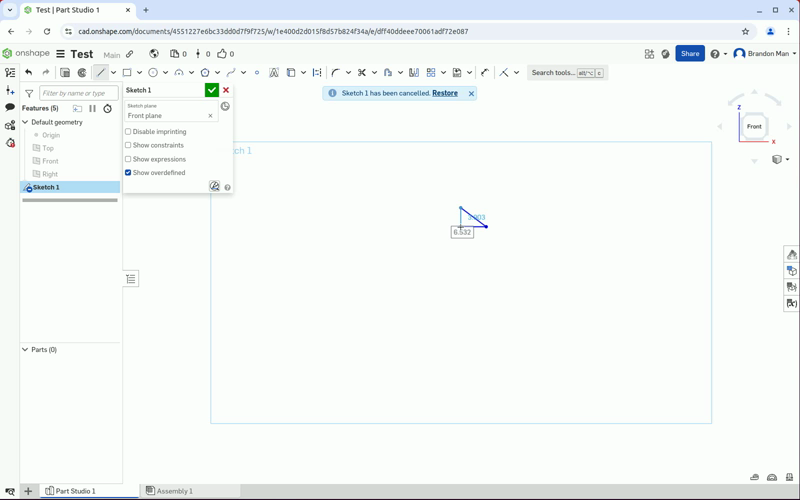
key_up(shift)
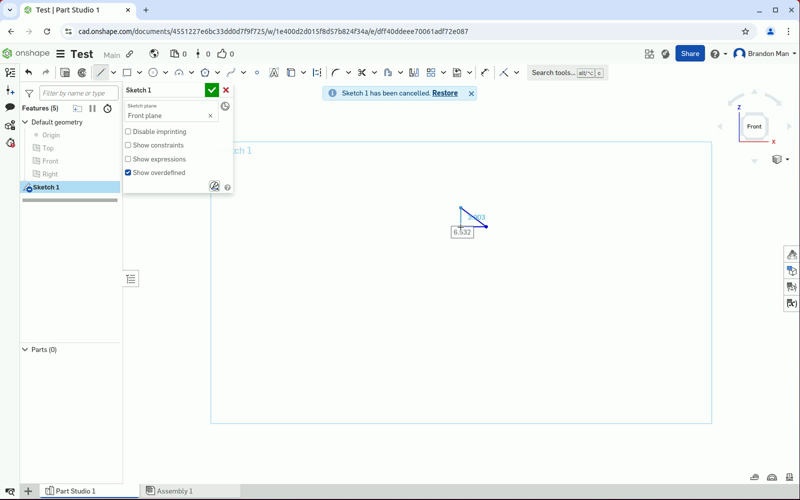
click(460, 226)
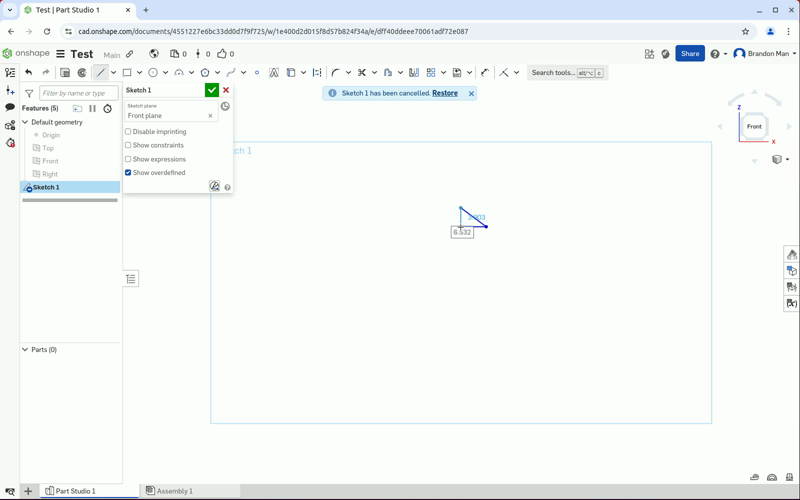
key(esc)
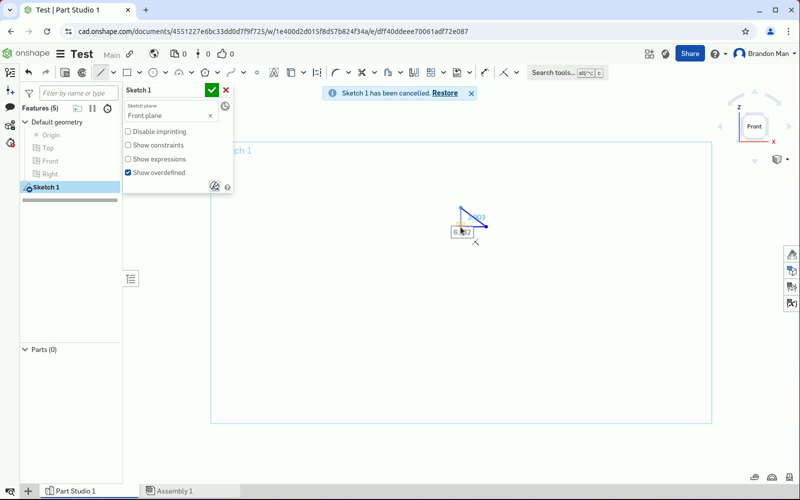
mouse_move(483, 225)
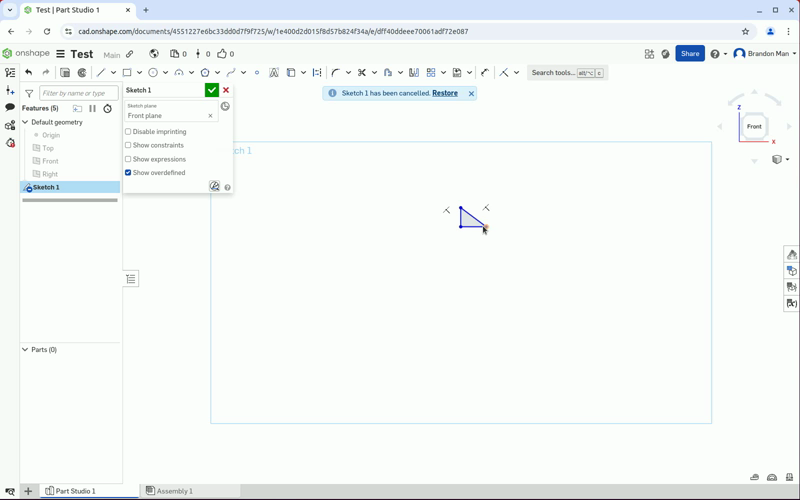
scroll(6)
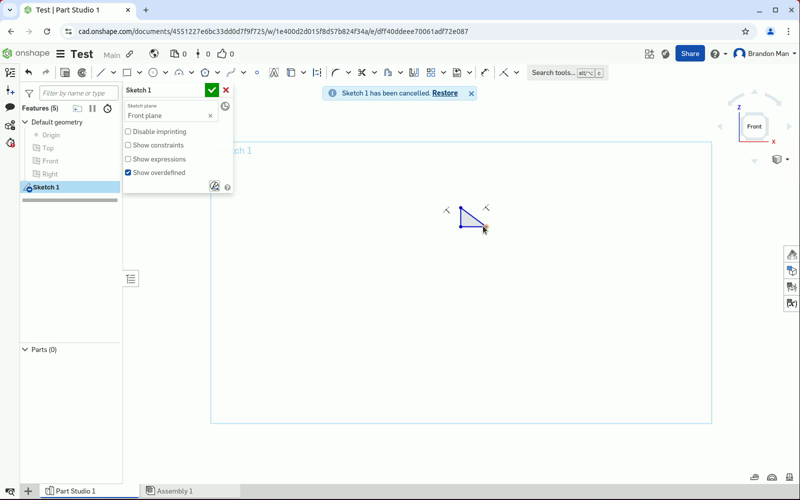
scroll(6)
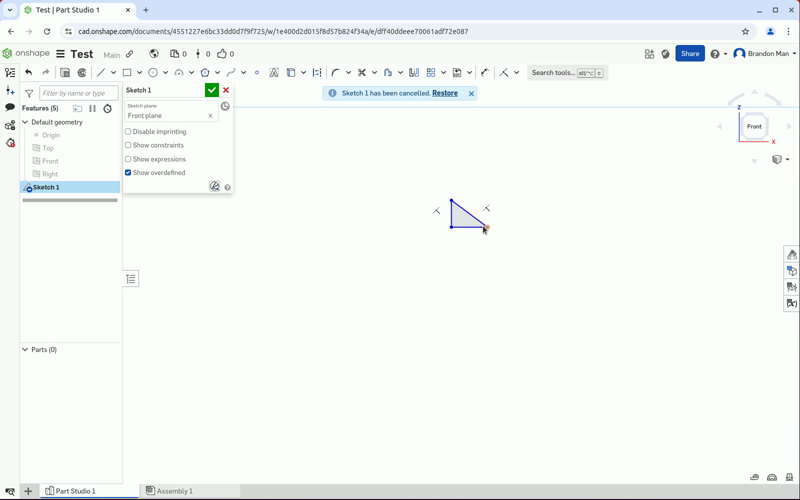
scroll(6)
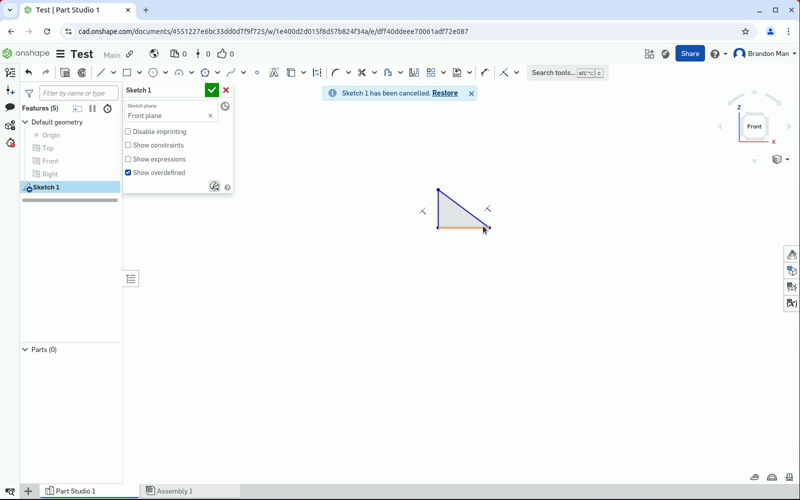
scroll(6)
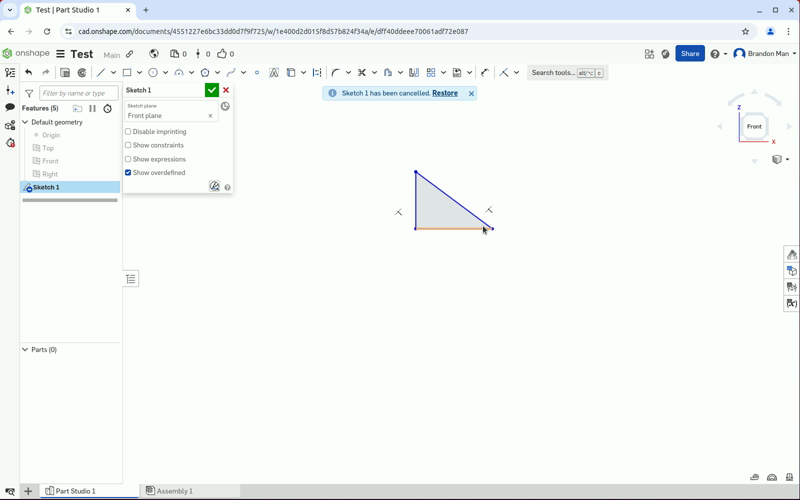
scroll(6)
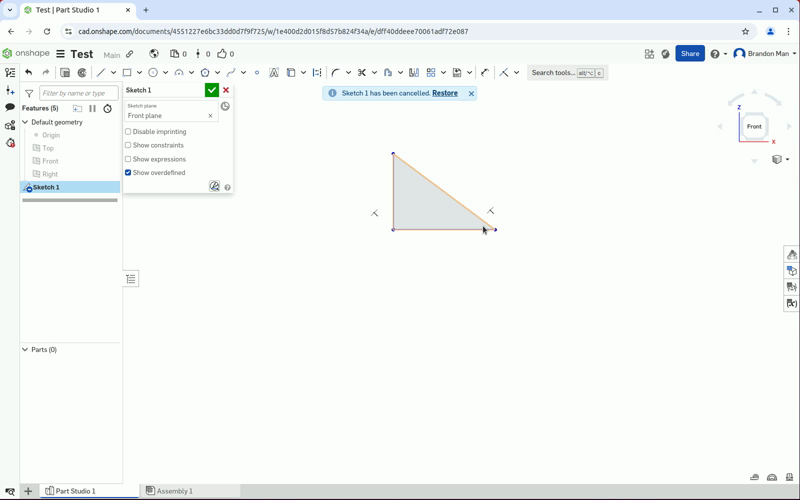
scroll(6)
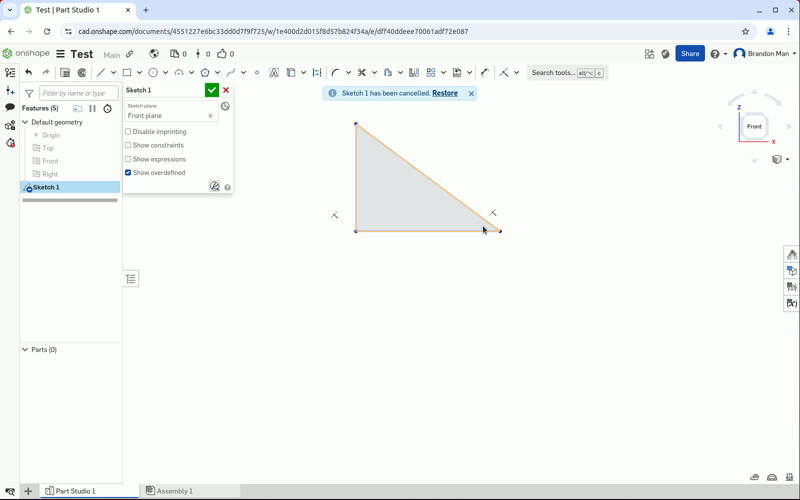
scroll(6)
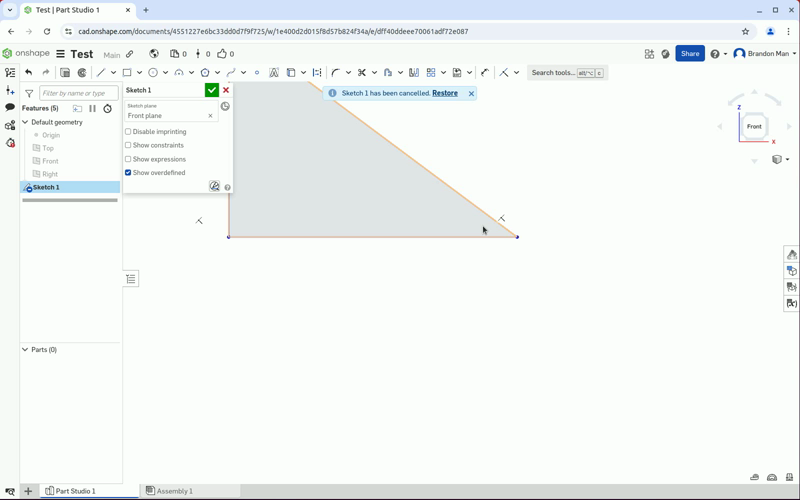
click(483, 225)
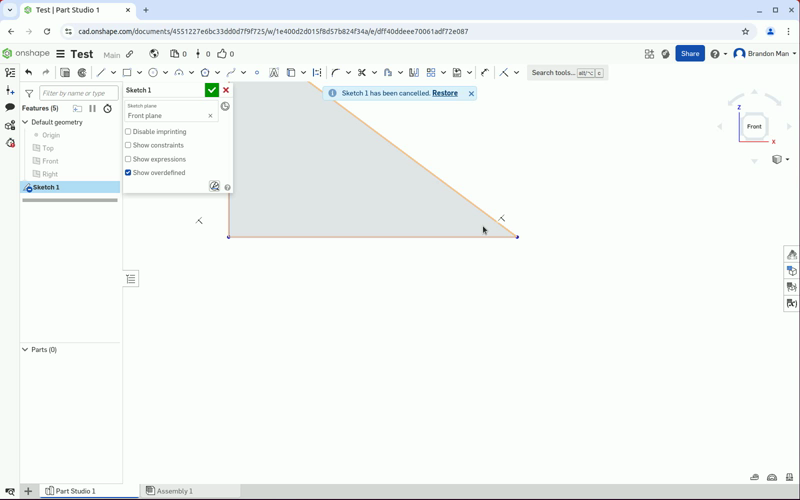
scroll(-6)
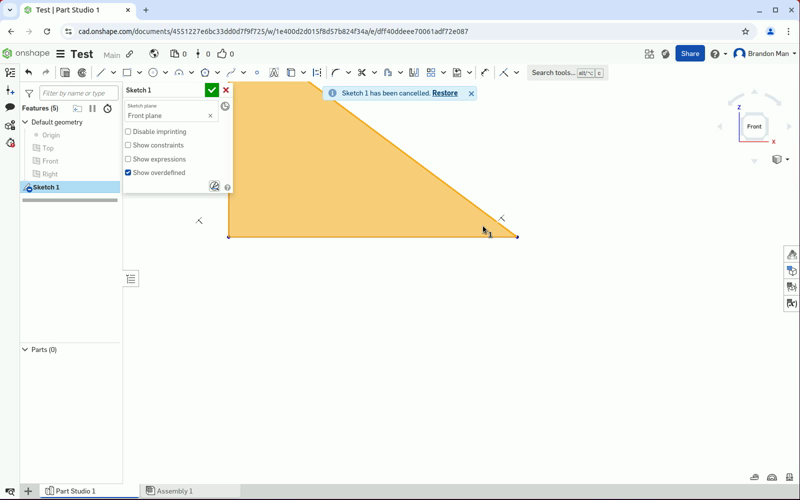
scroll(-6)
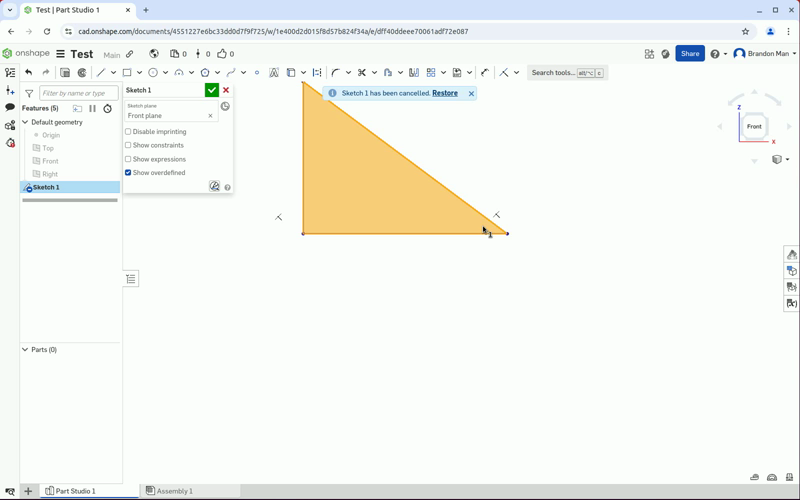
scroll(-6)
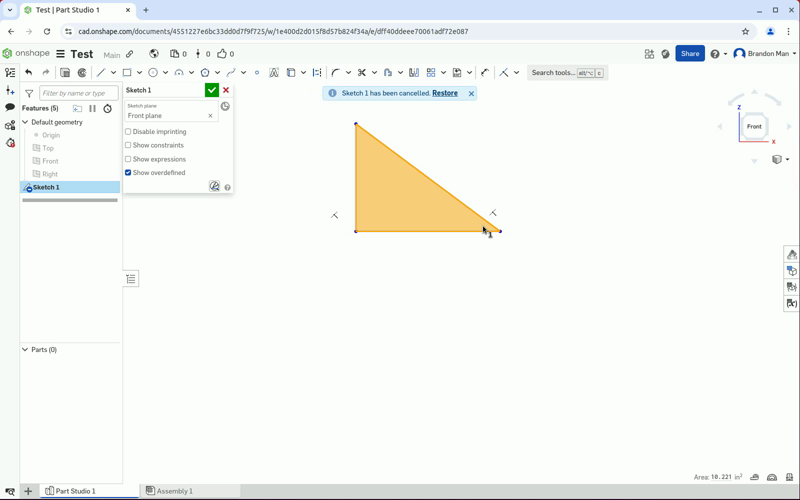
scroll(-6)
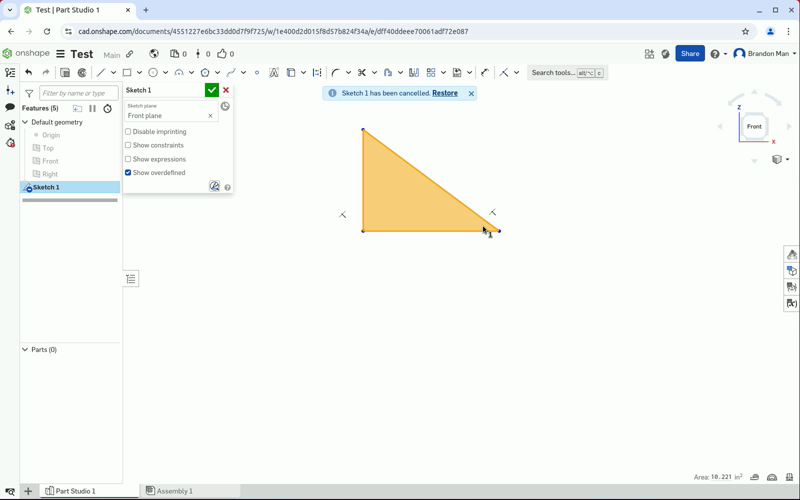
scroll(-6)
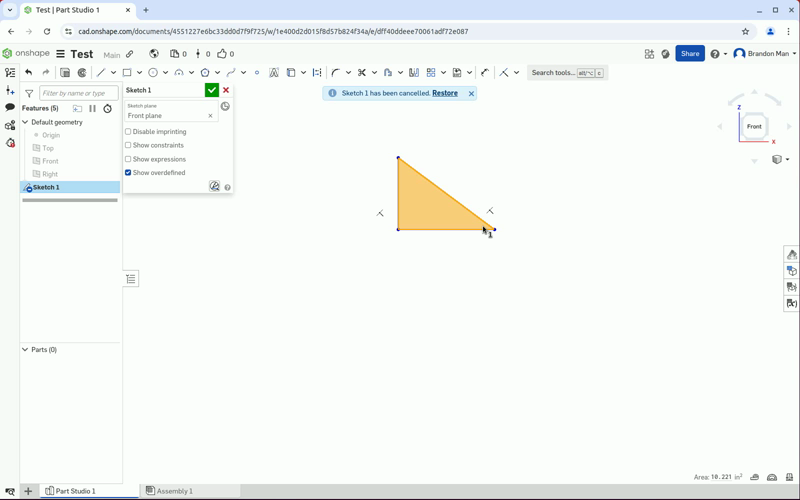
scroll(-6)
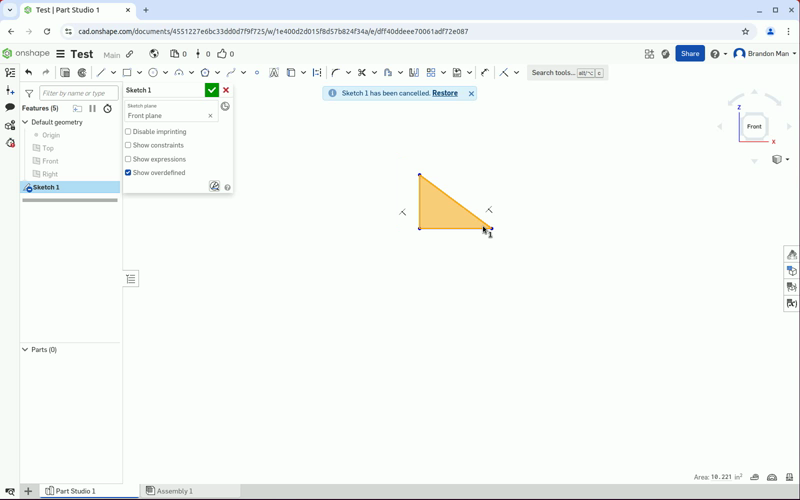
scroll(-6)
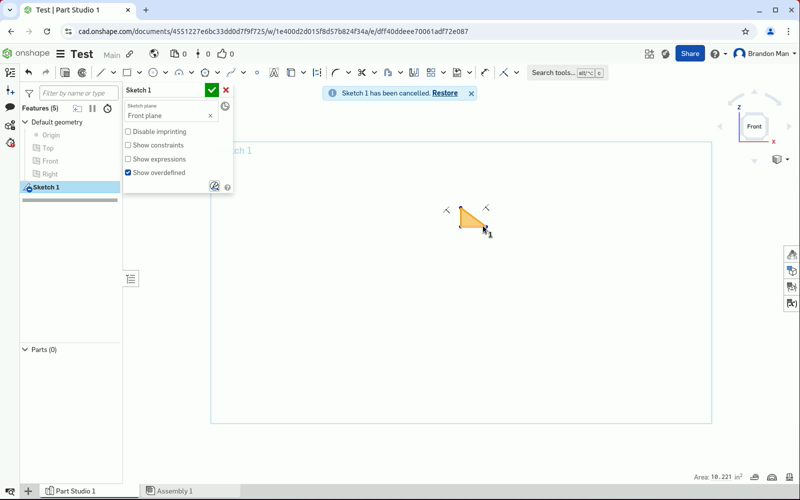
mouse_move(73, 352)
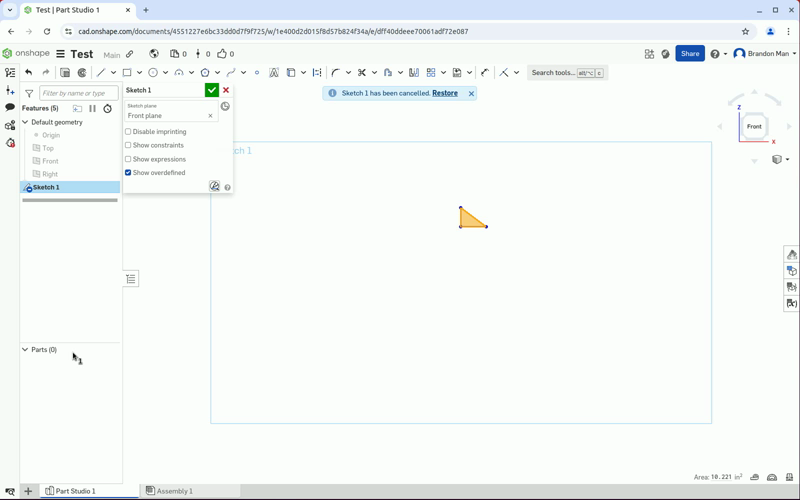
key(shift+y)
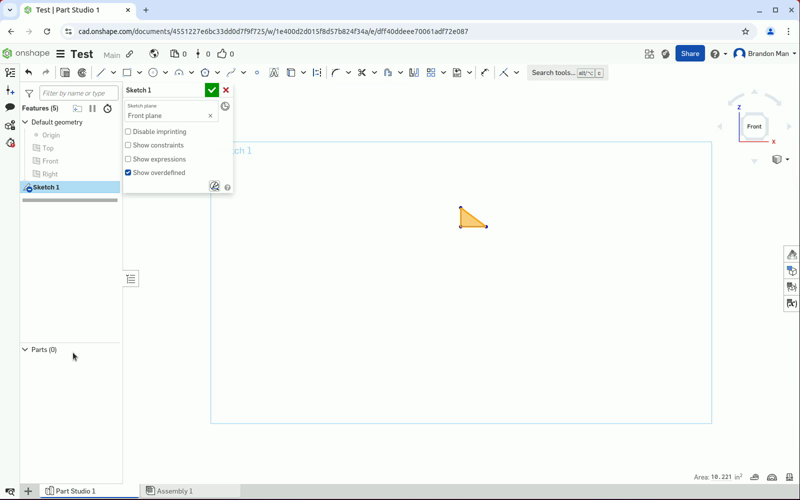
key(shift+e)
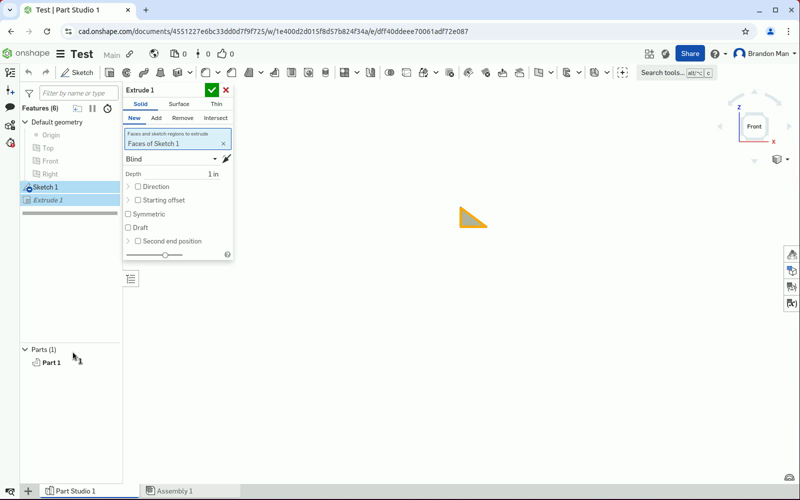
mouse_move(143, 106)
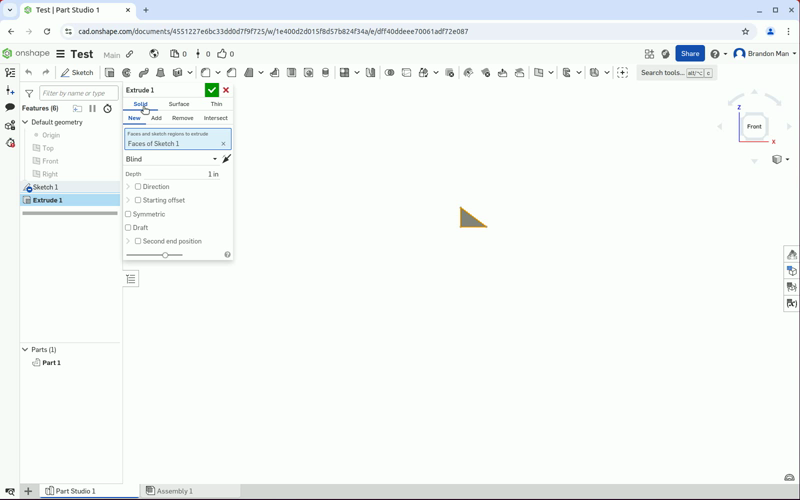
click(143, 106)
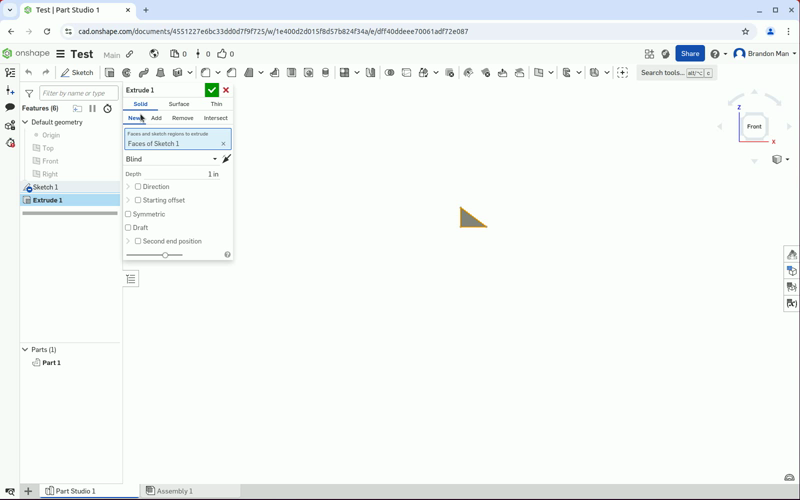
mouse_move(137, 120)
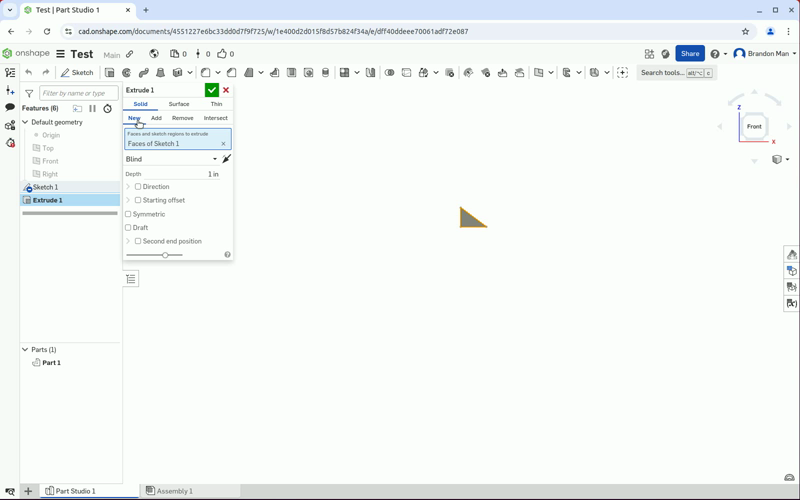
click(137, 120)
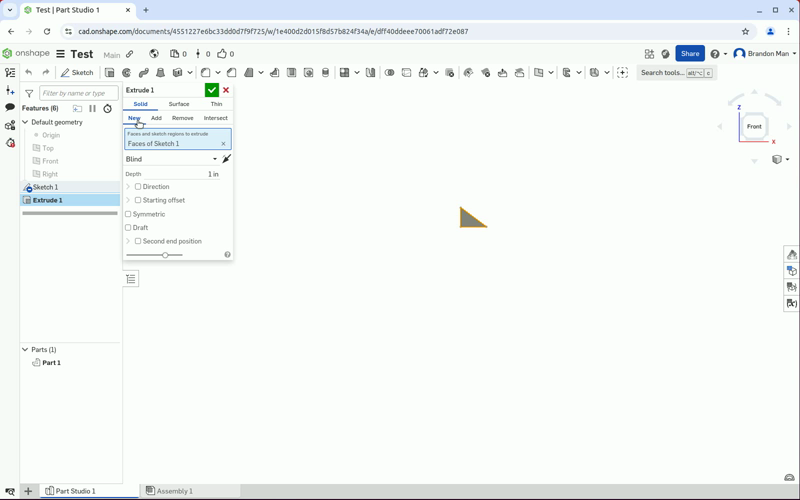
key(tab, 4)
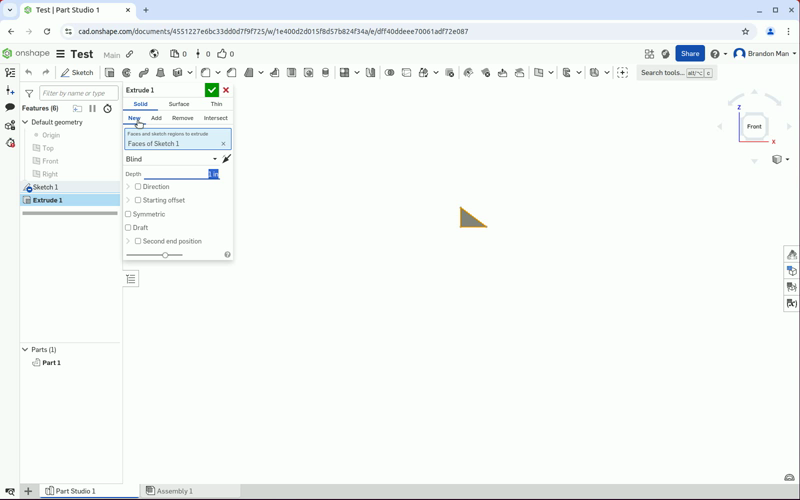
text(7.703)
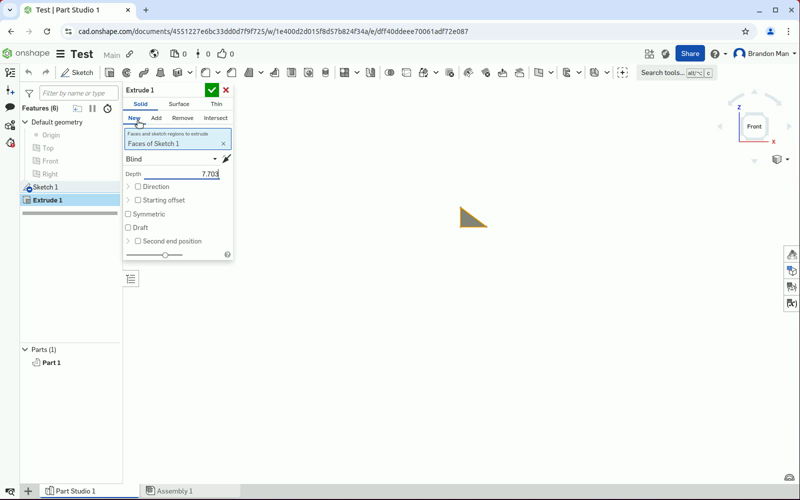
key(enter)
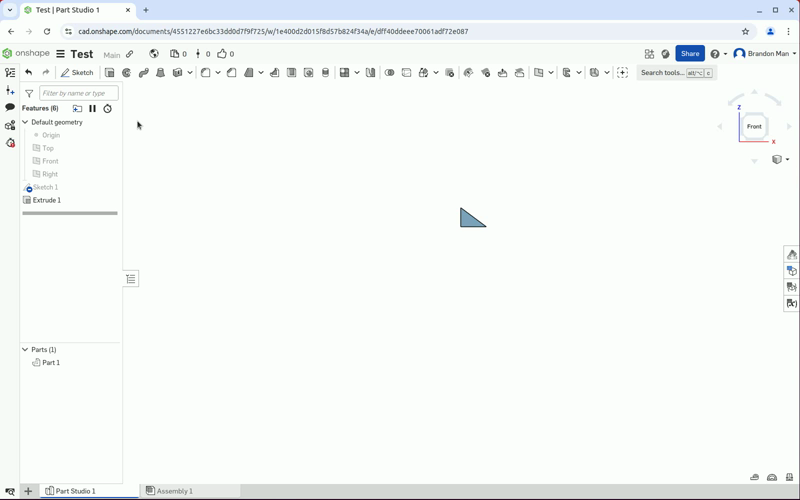
key(shift+h)
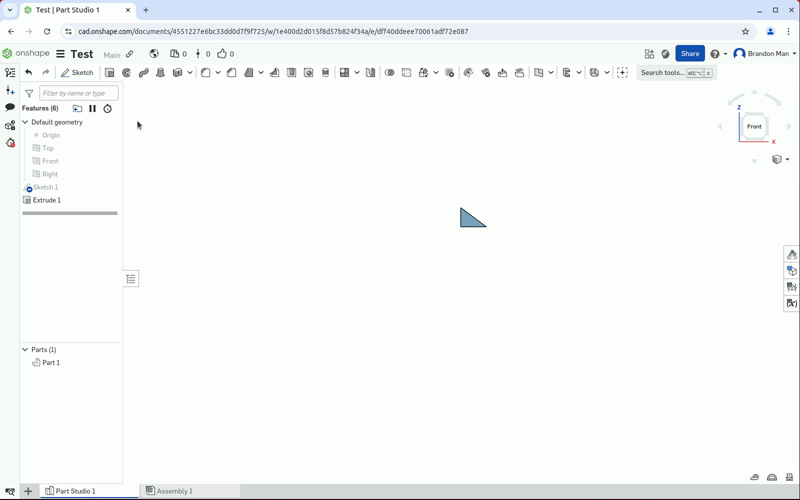
key(shift+h)
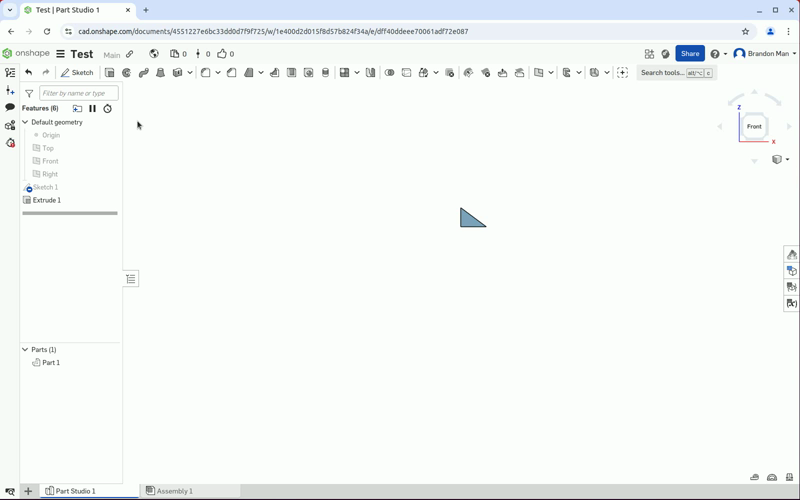
mouse_move(73, 189)
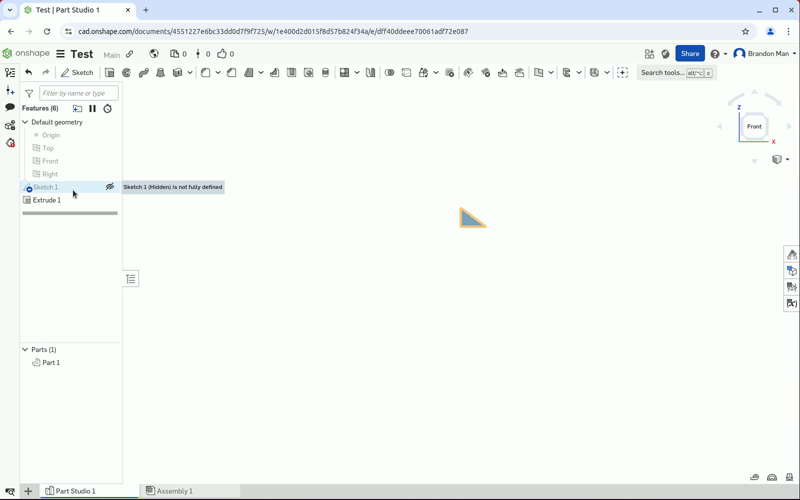
click(73, 189)
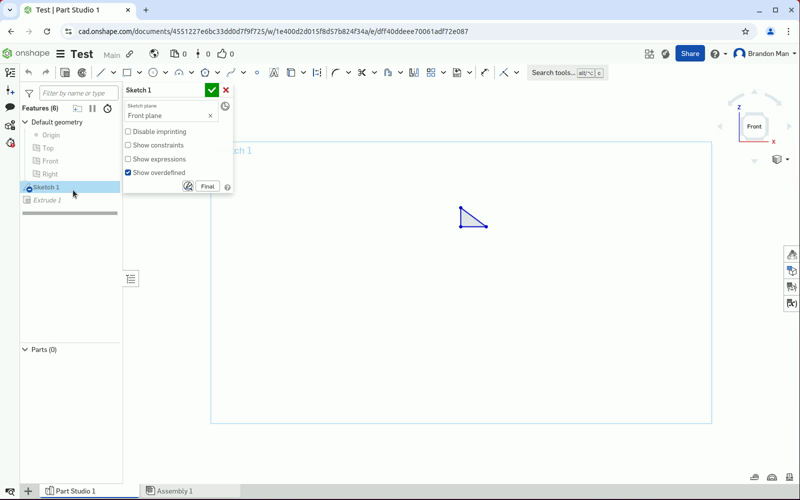
mouse_move(229, 92)
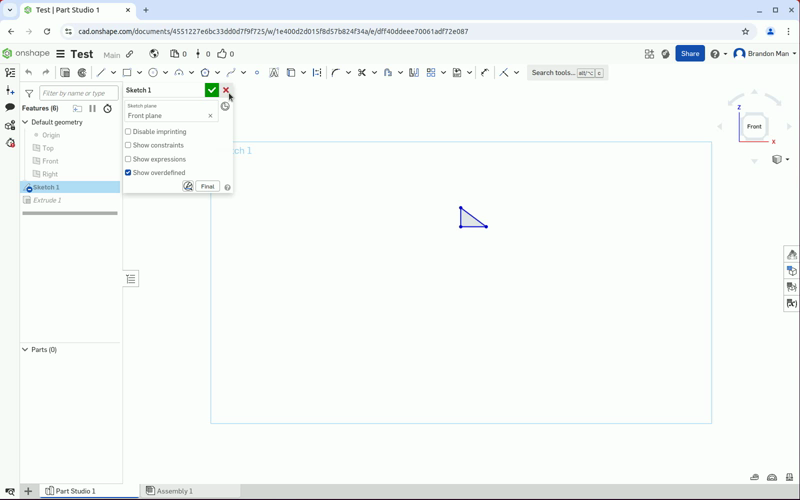
click(229, 92)
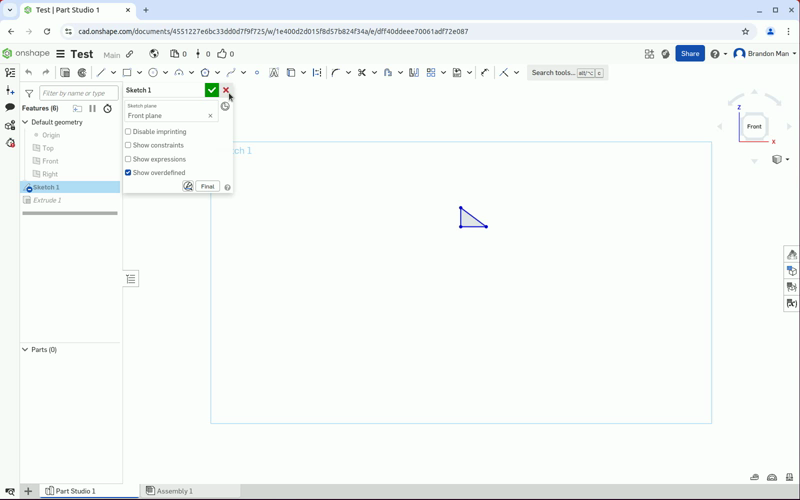
key(shift+s)
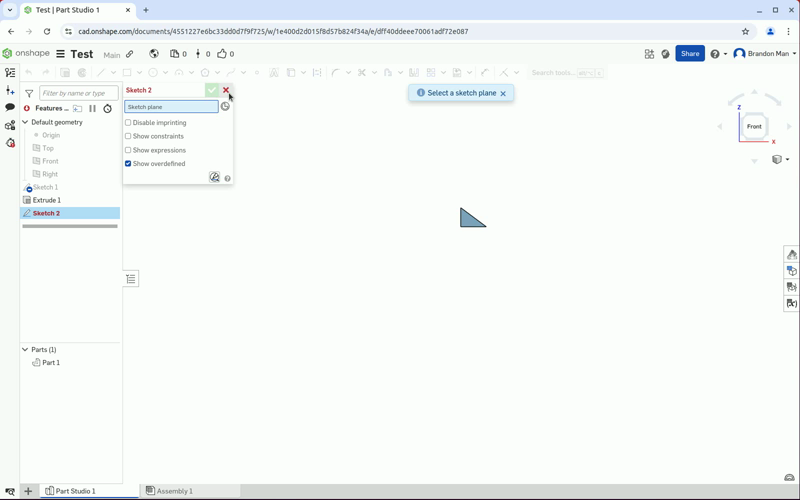
mouse_move(73, 163)
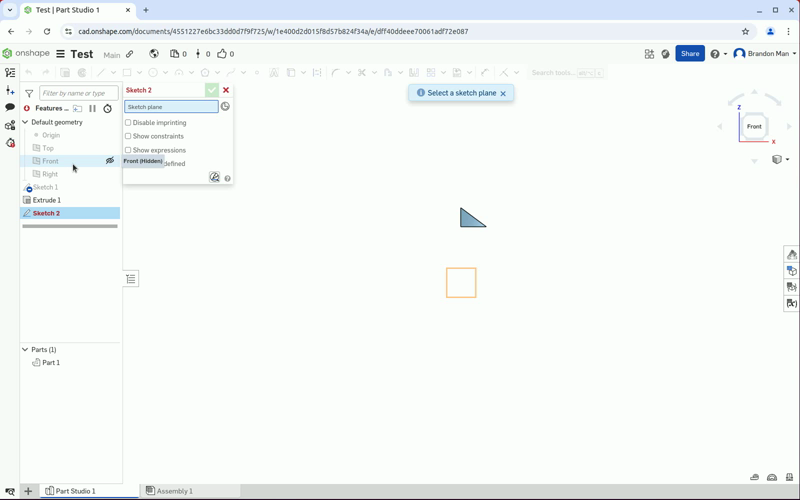
click(73, 163)
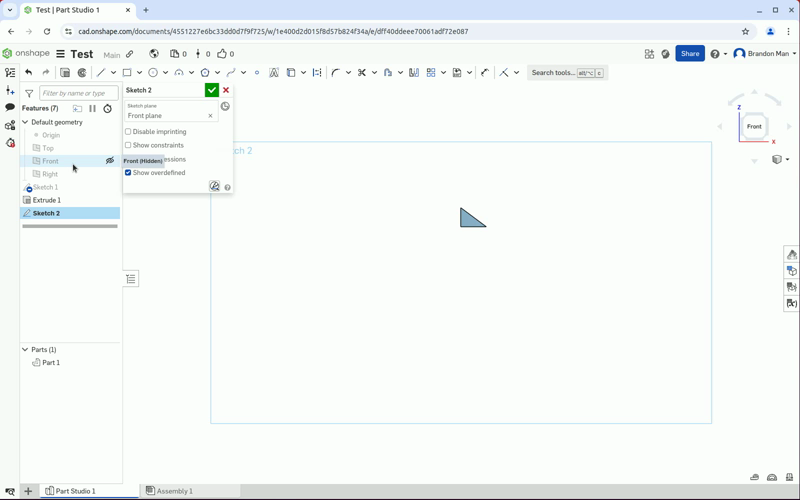
mouse_move(73, 352)
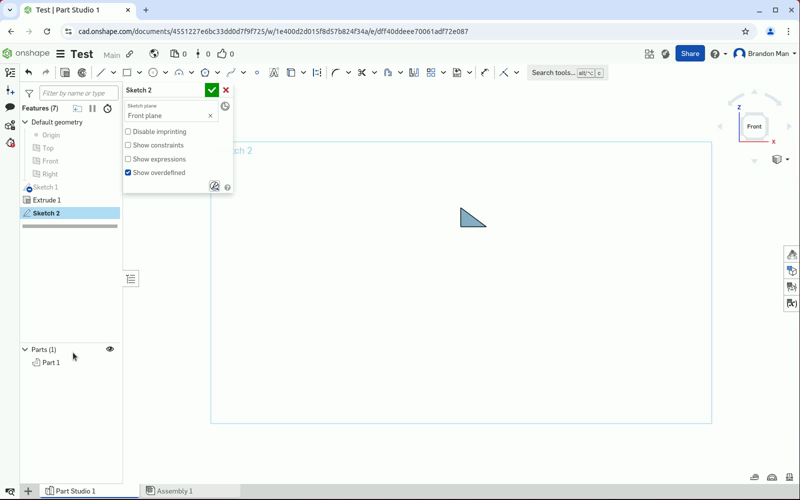
key(y)
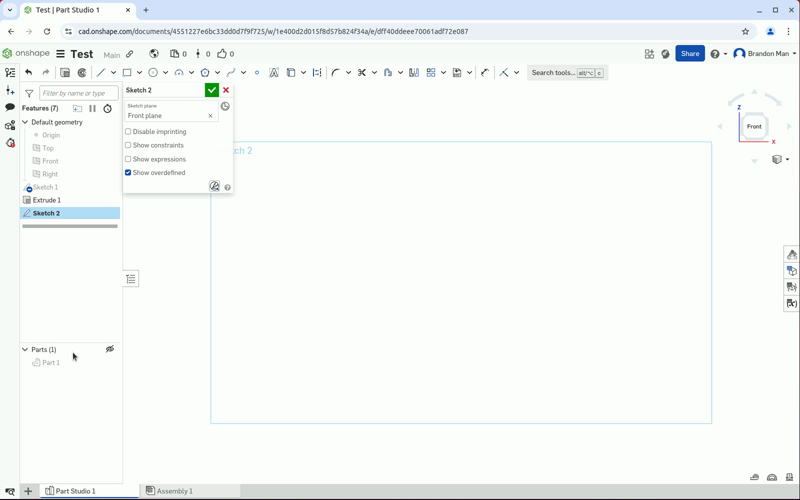
key(l)
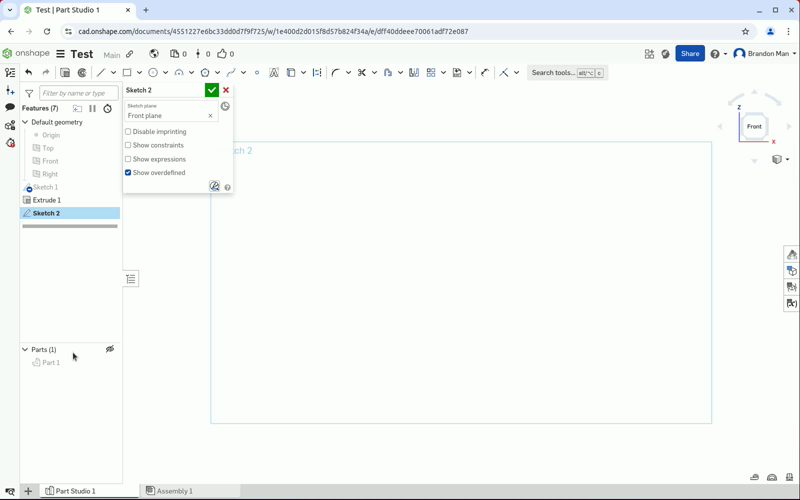
key_down(shift)
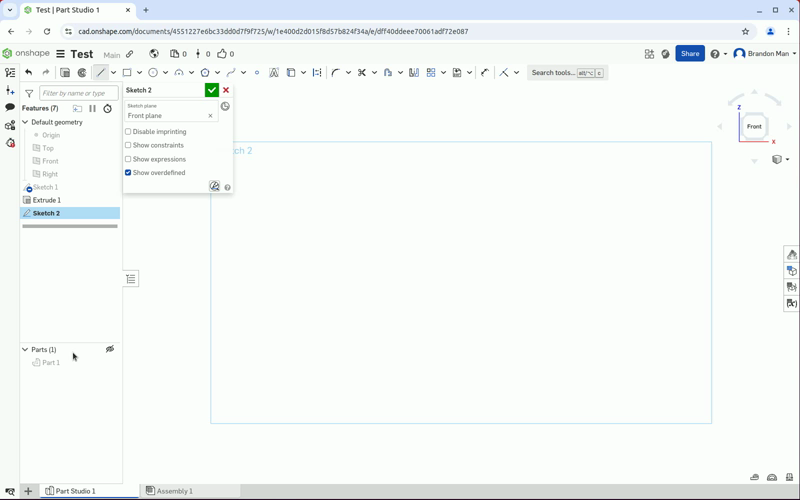
mouse_move(460, 245)
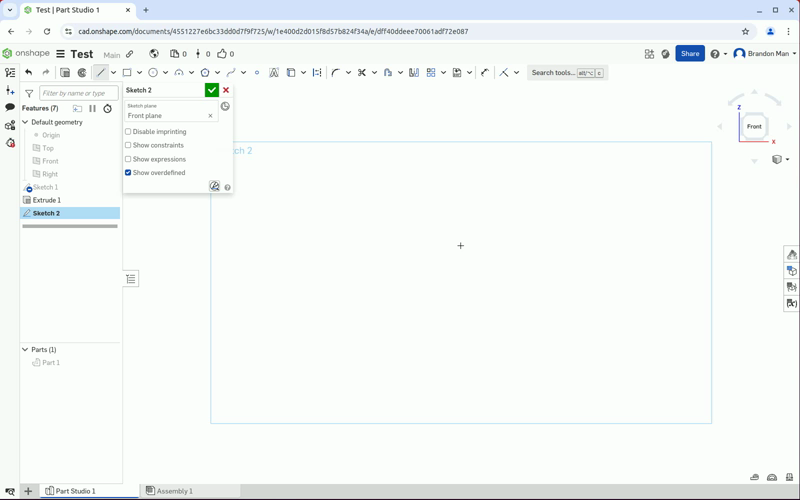
click(460, 245)
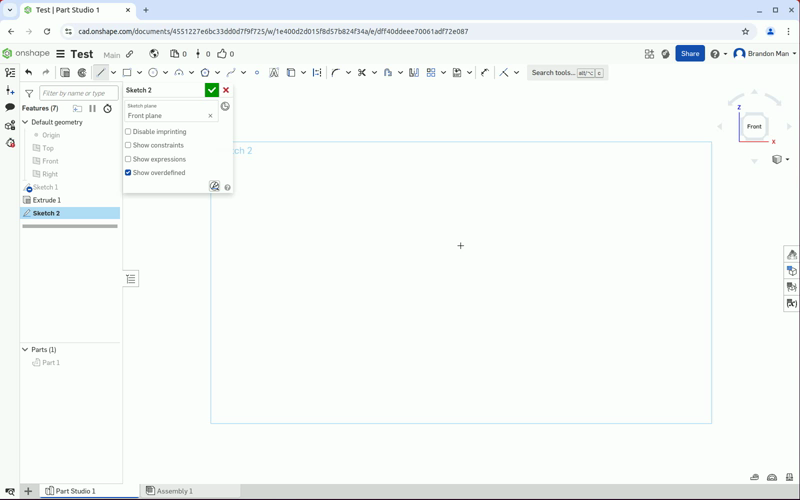
key_up(shift)
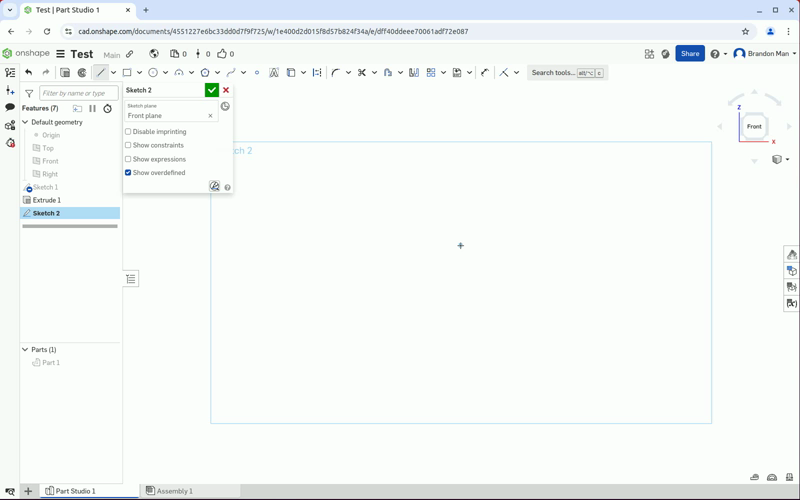
key_down(shift)
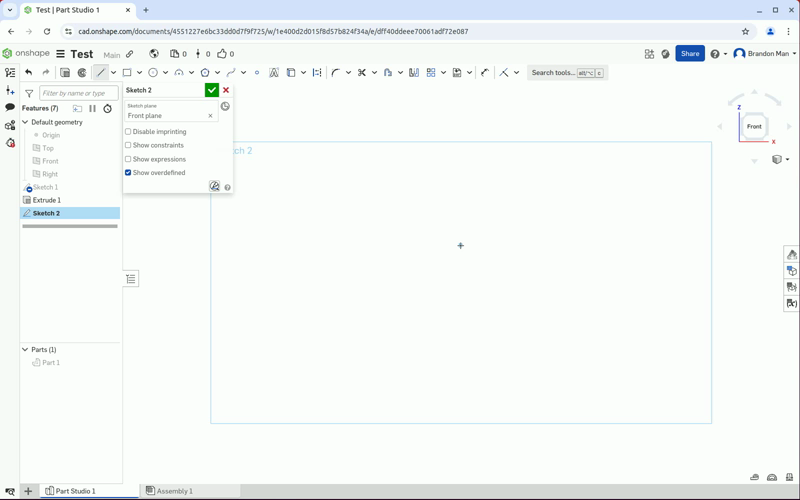
mouse_move(490, 245)
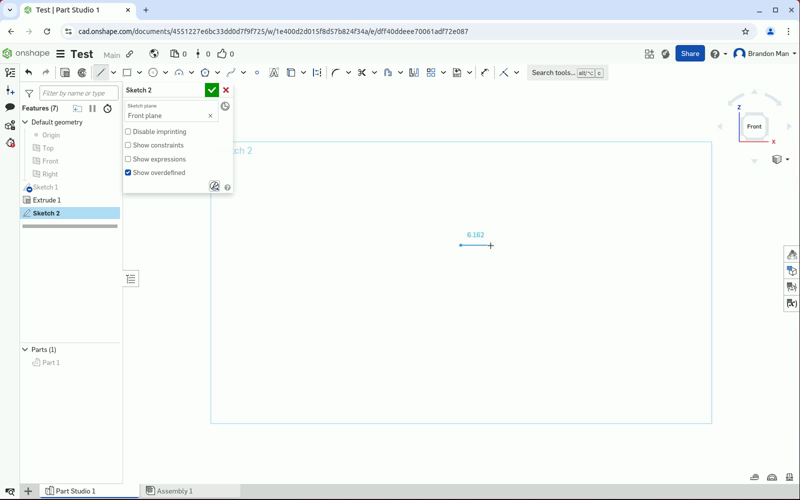
mouse_move(511, 245)
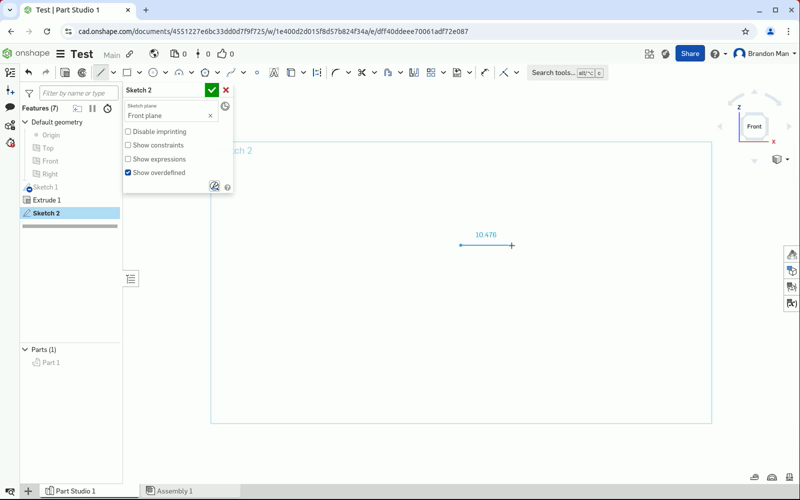
click(511, 245)
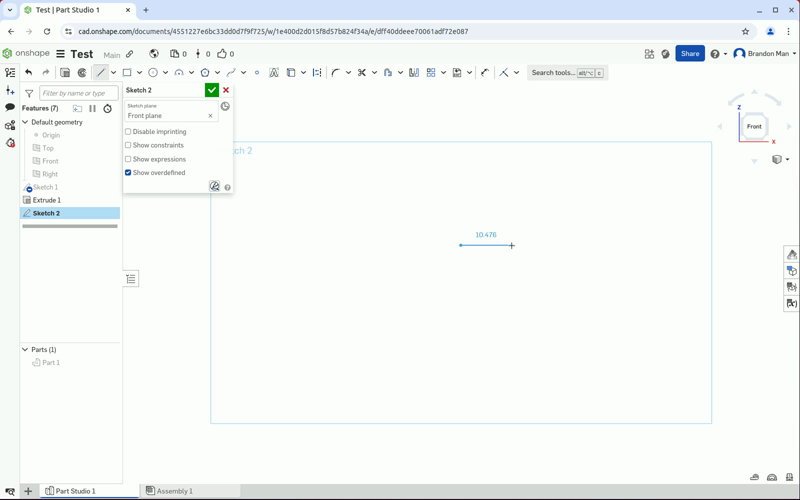
key_up(shift)
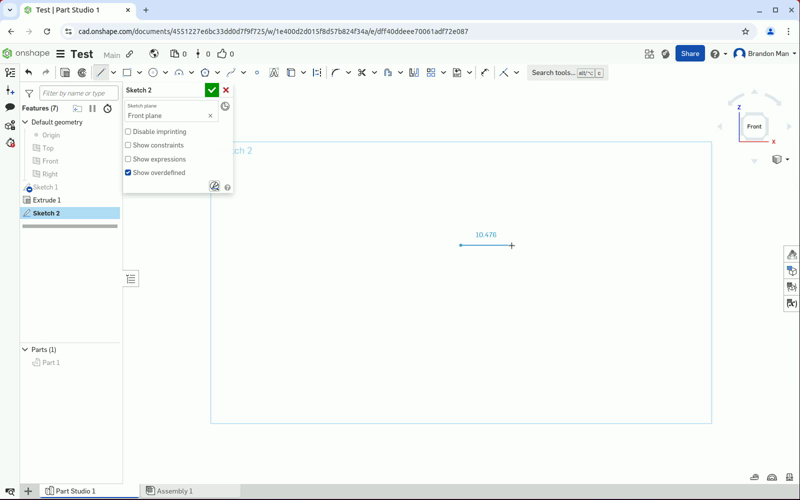
key_down(shift)
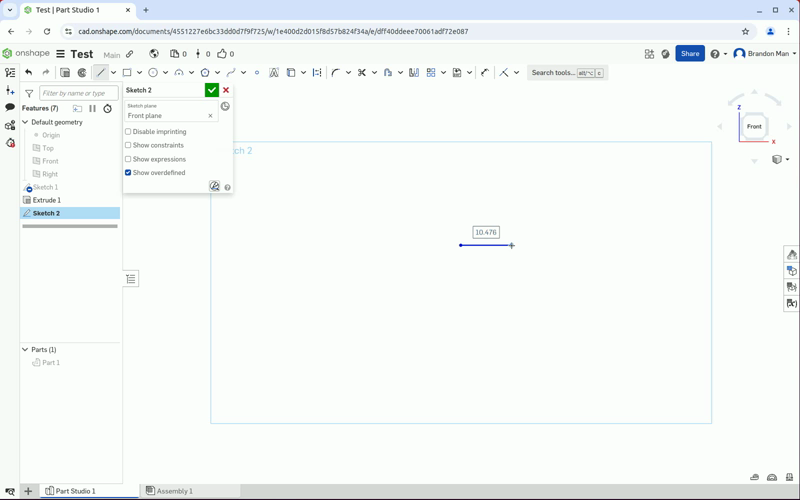
mouse_move(541, 245)
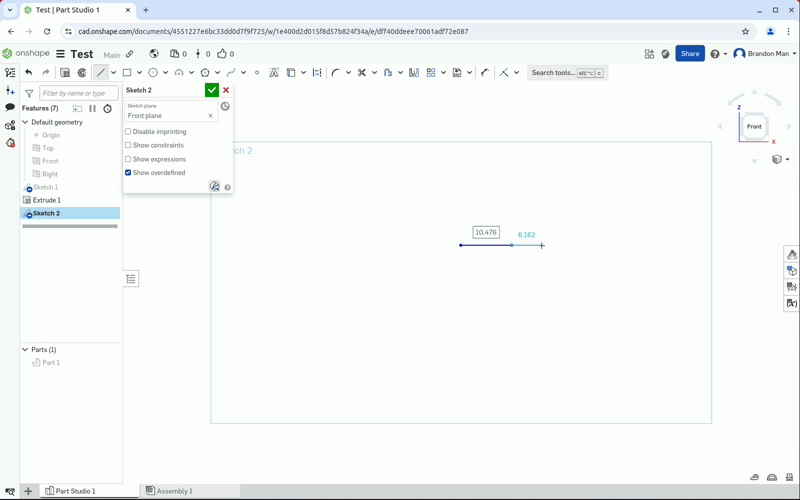
mouse_move(486, 226)
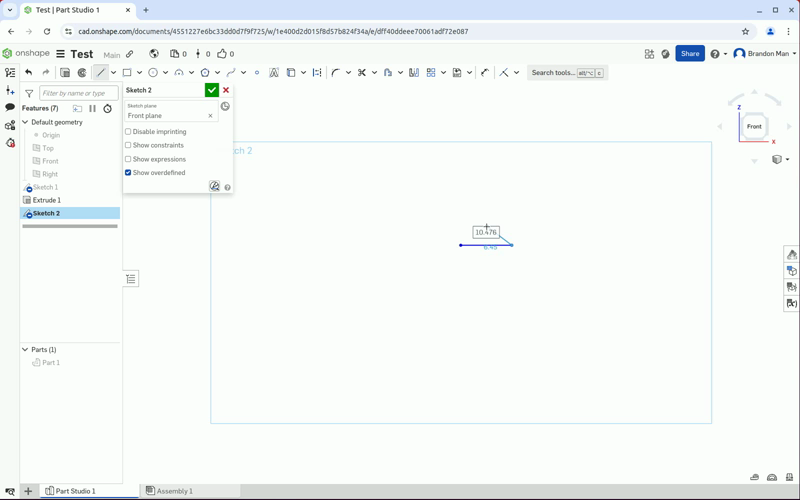
click(486, 226)
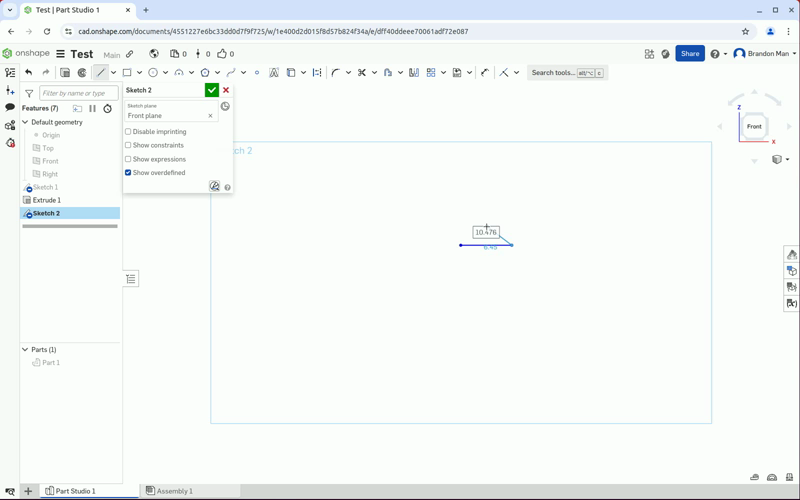
key_up(shift)
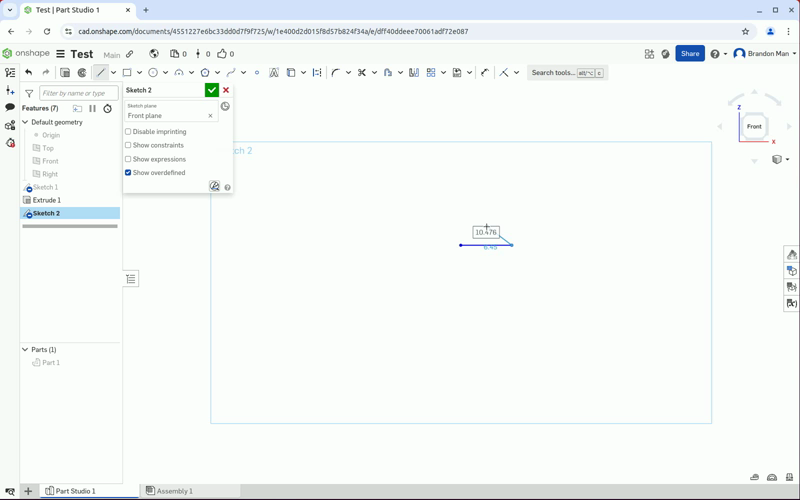
key_down(shift)
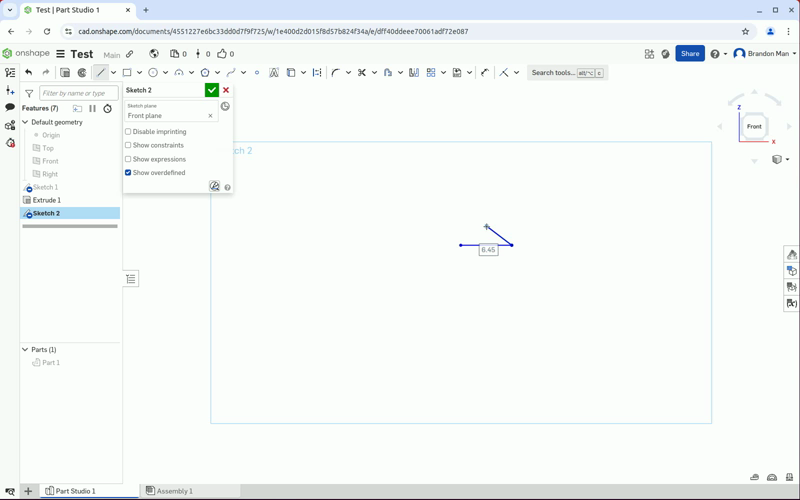
mouse_move(516, 226)
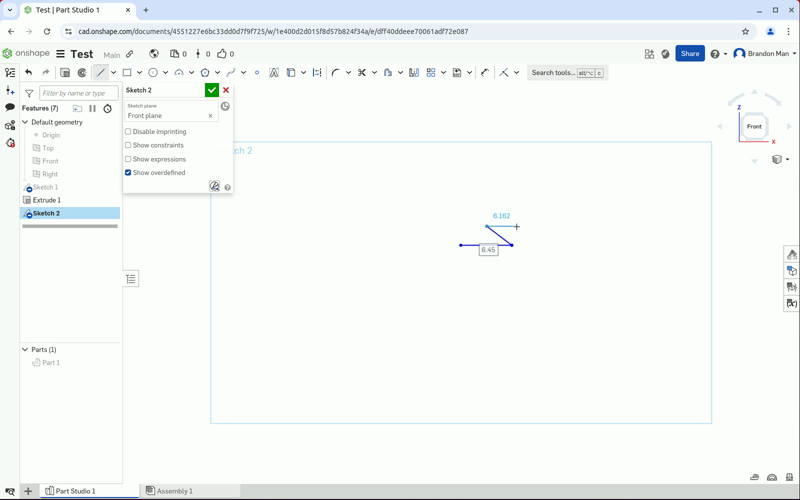
mouse_move(460, 226)
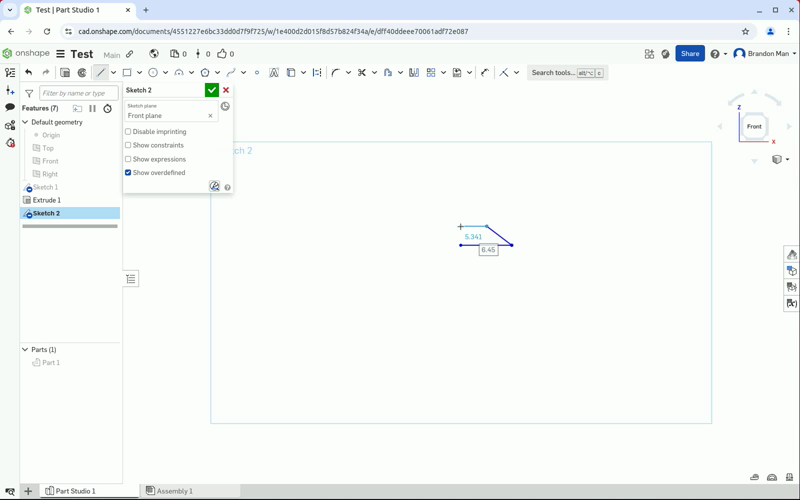
click(460, 226)
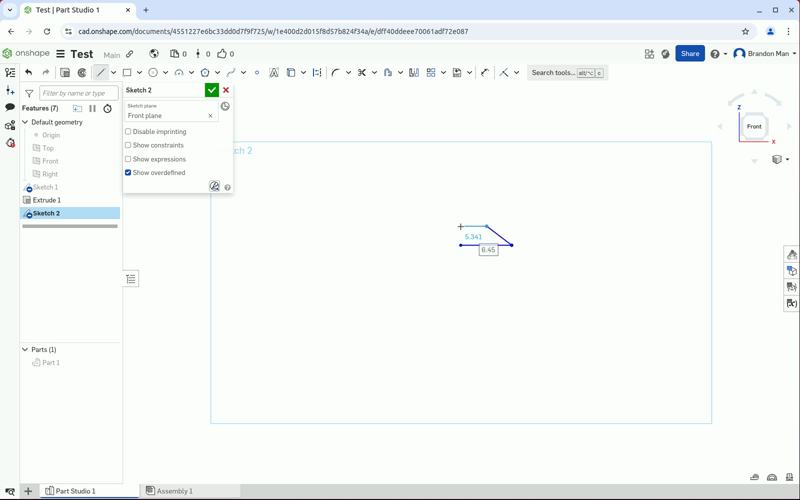
key_up(shift)
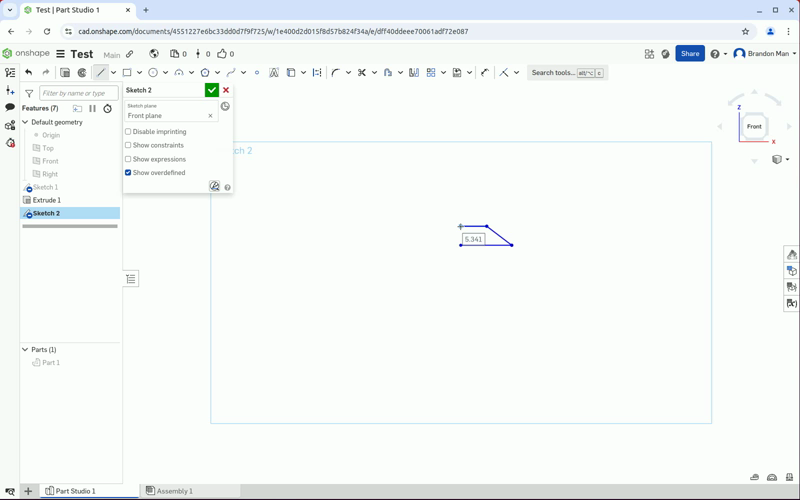
mouse_move(490, 226)
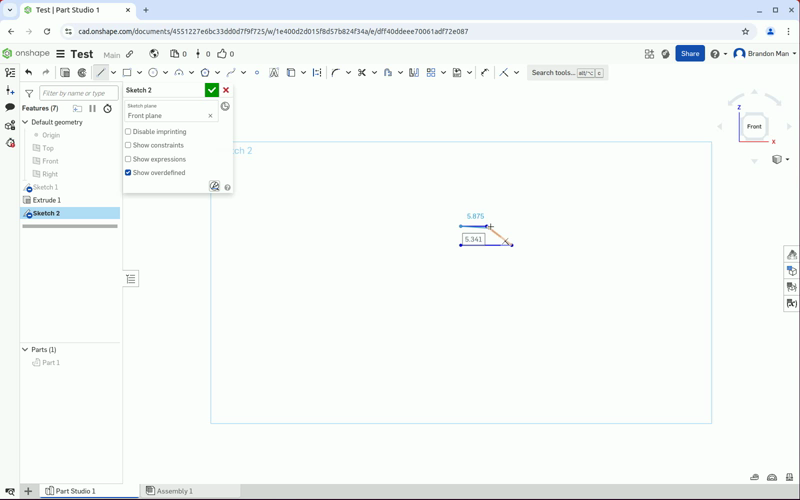
key_down(shift)
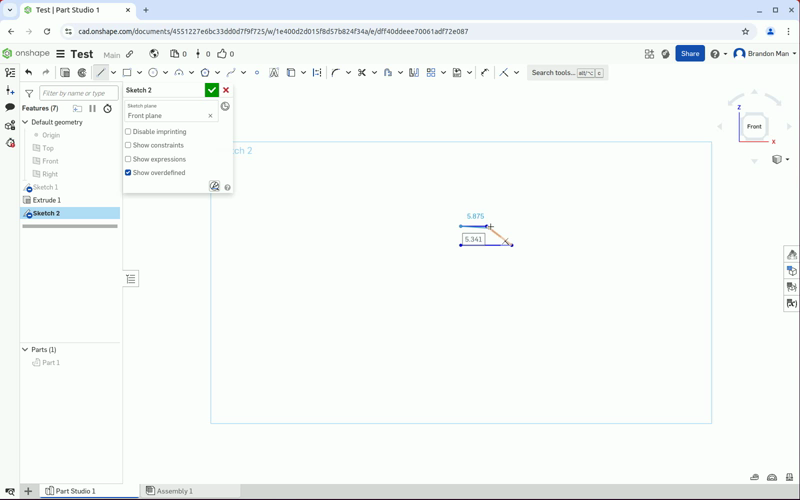
mouse_move(460, 245)
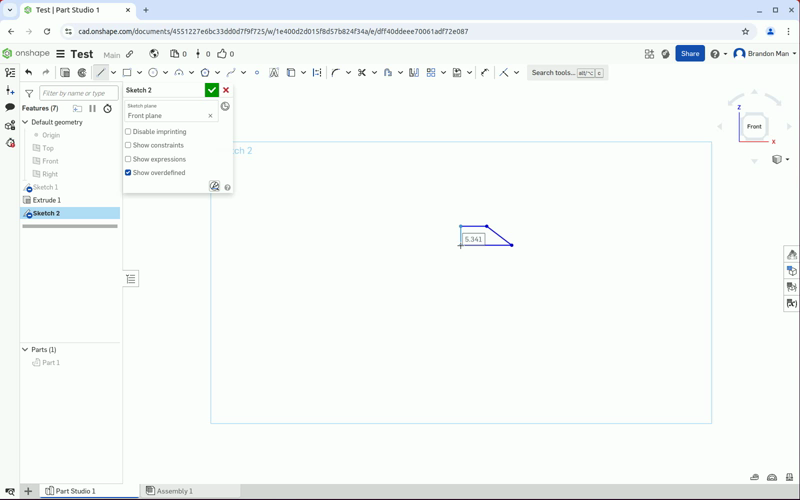
key_up(shift)
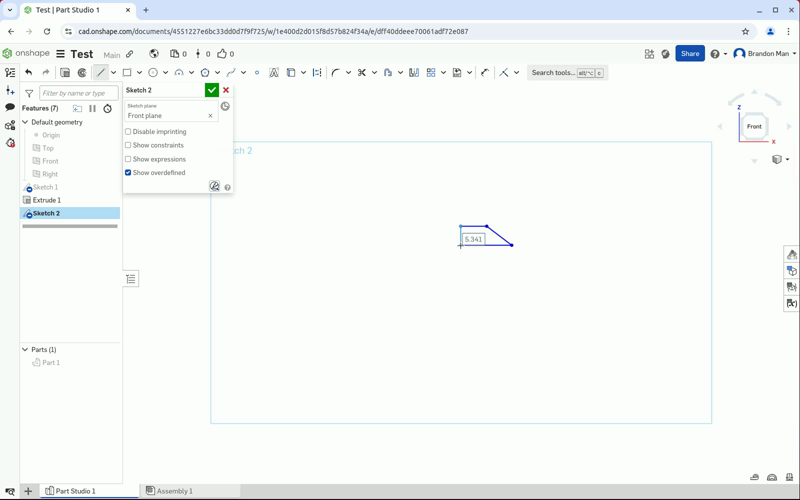
click(460, 245)
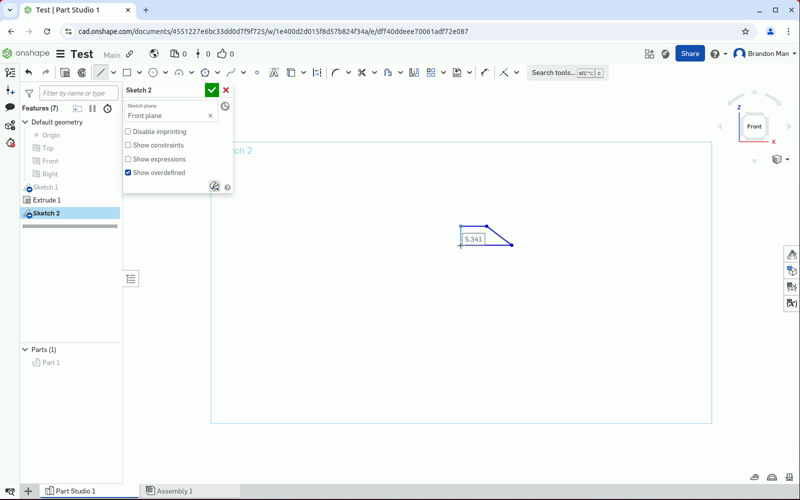
key(esc)
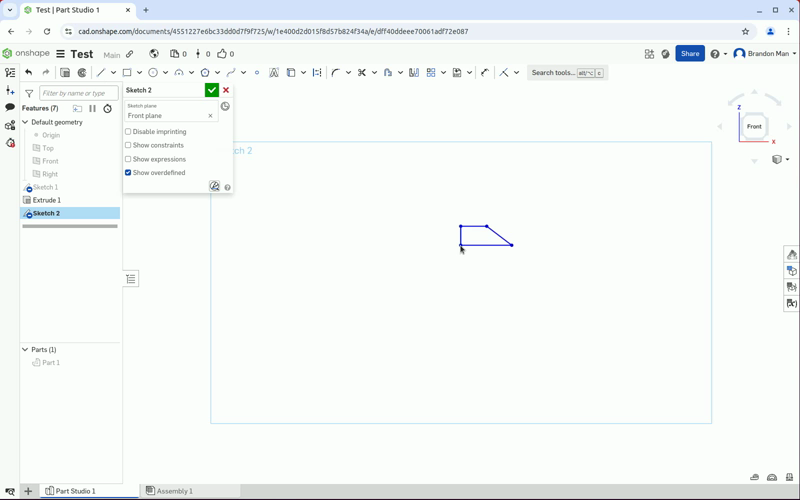
mouse_move(491, 242)
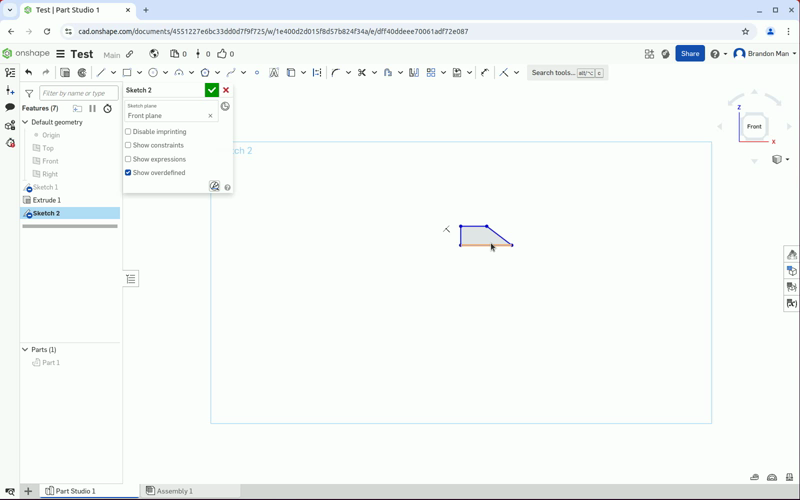
scroll(6)
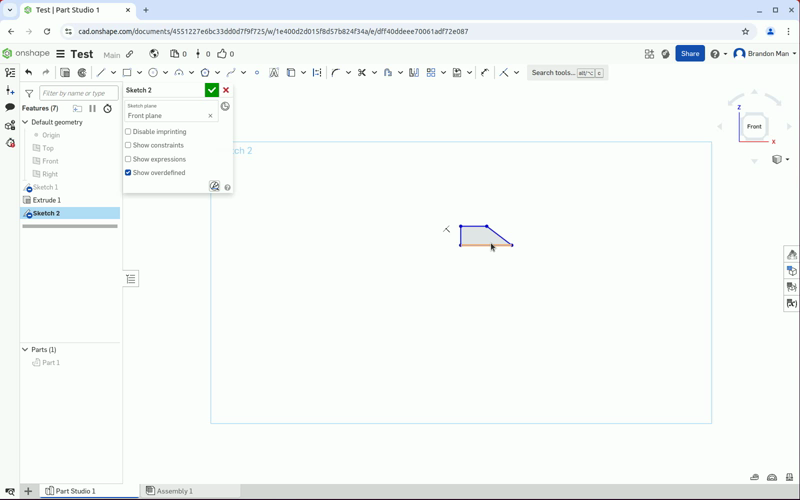
scroll(6)
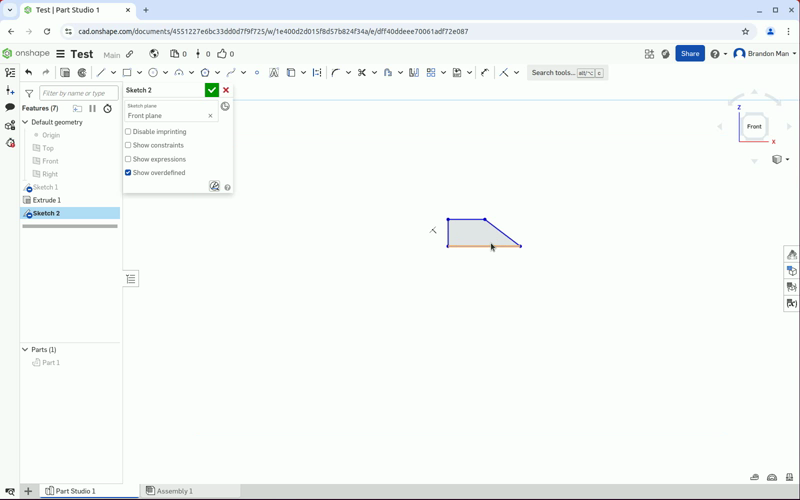
scroll(6)
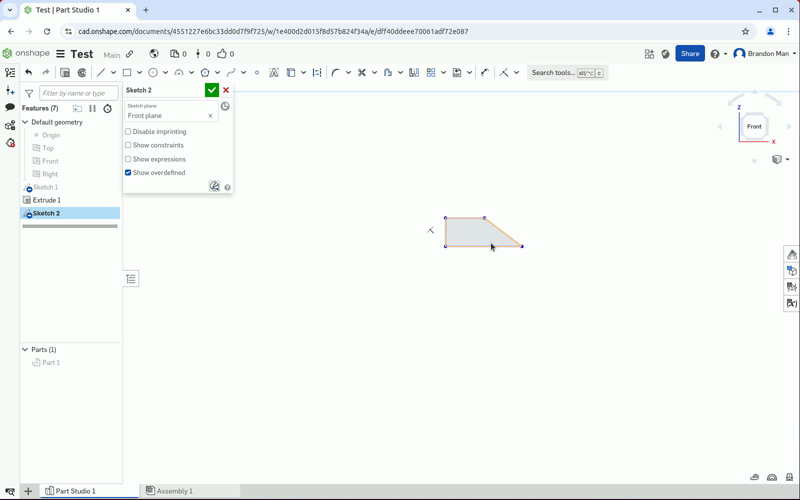
scroll(6)
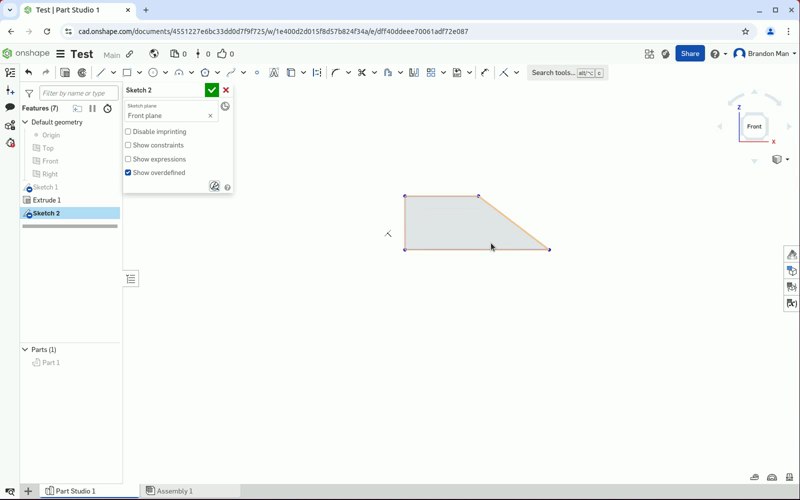
scroll(6)
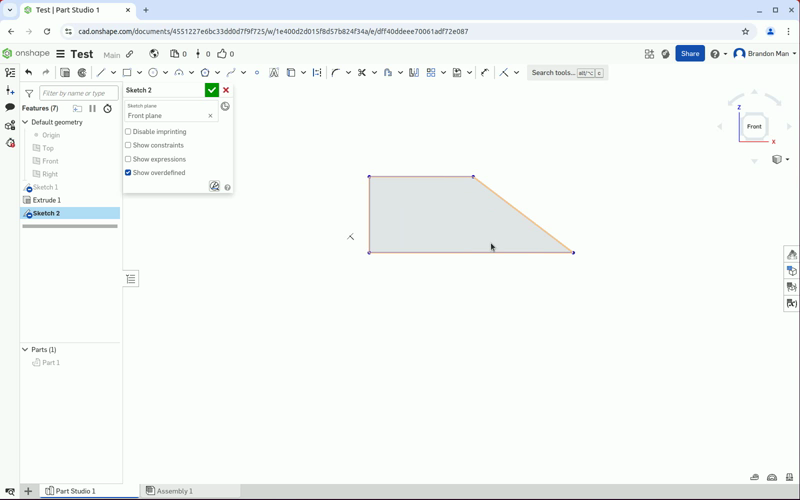
scroll(6)
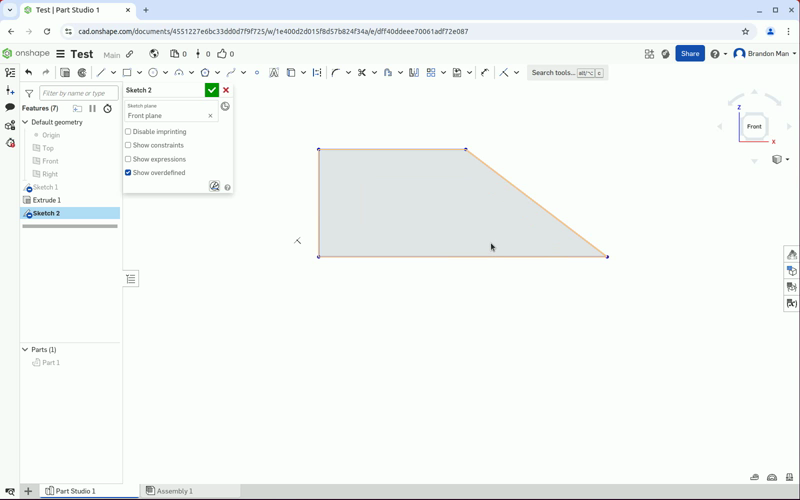
scroll(6)
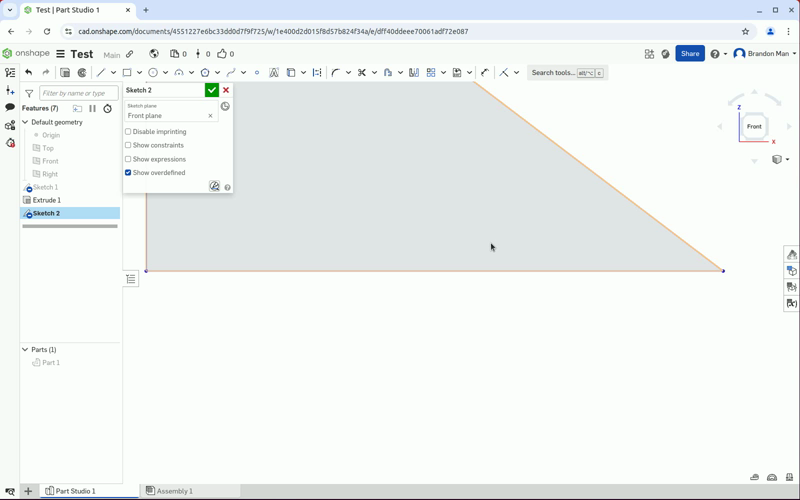
click(491, 242)
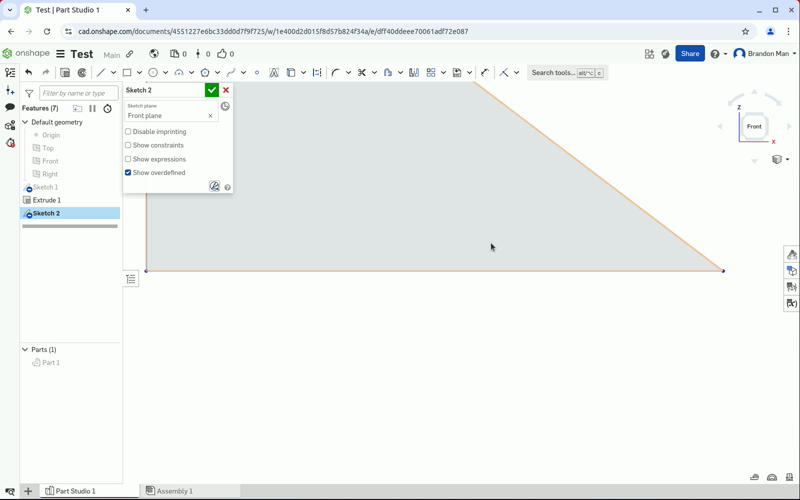
scroll(-6)
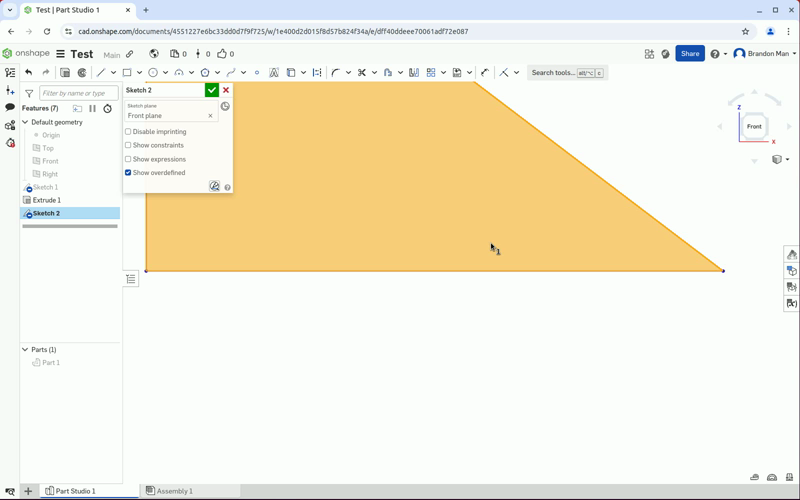
scroll(-6)
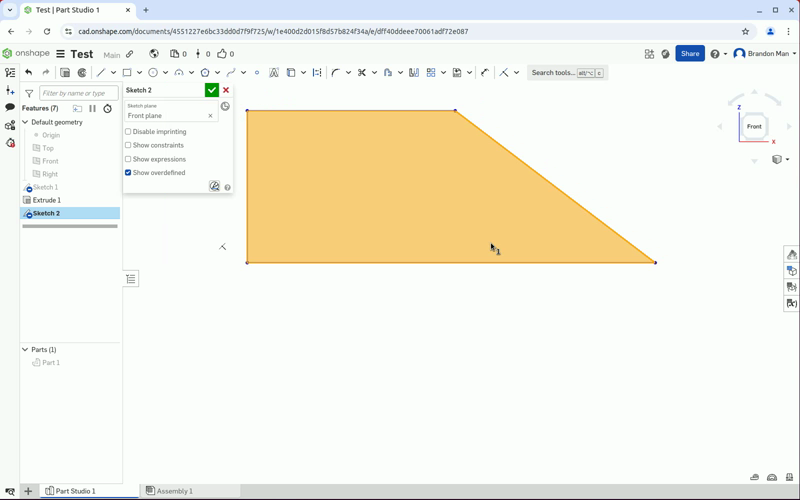
scroll(-6)
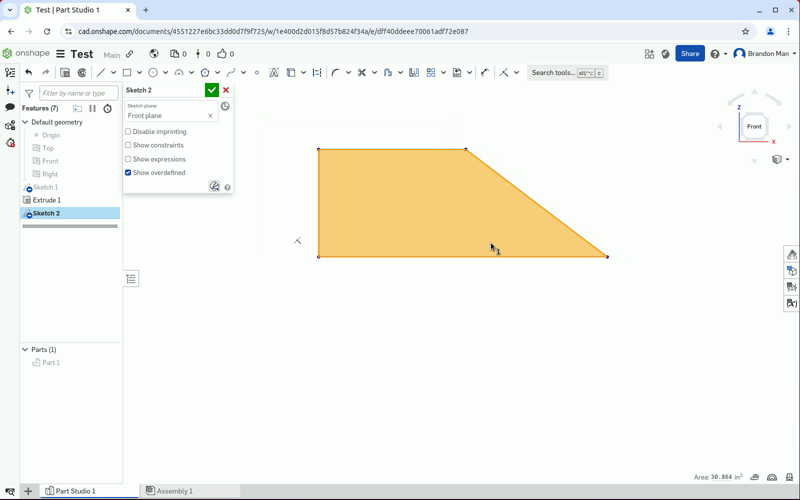
scroll(-6)
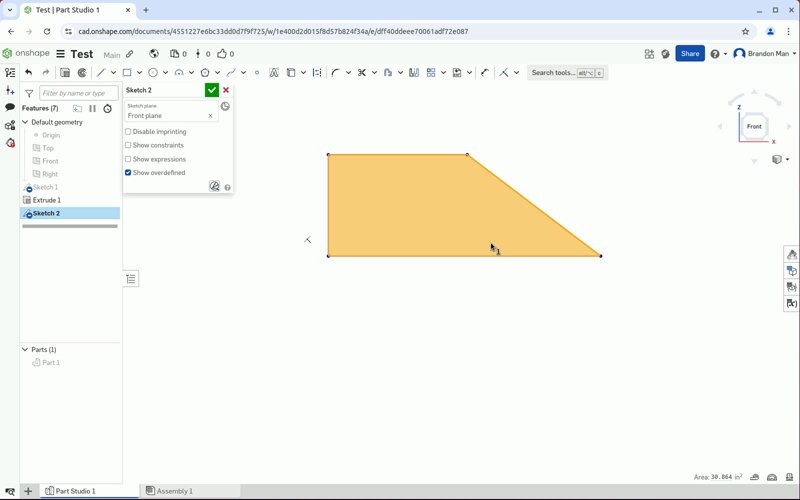
scroll(-6)
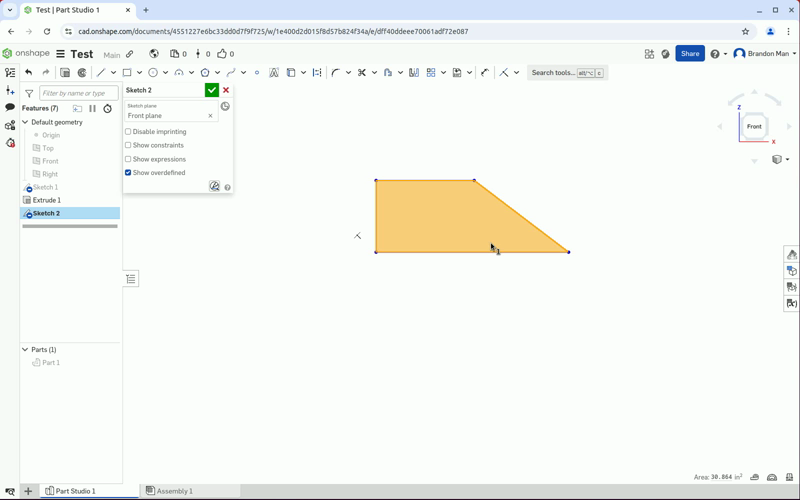
scroll(-6)
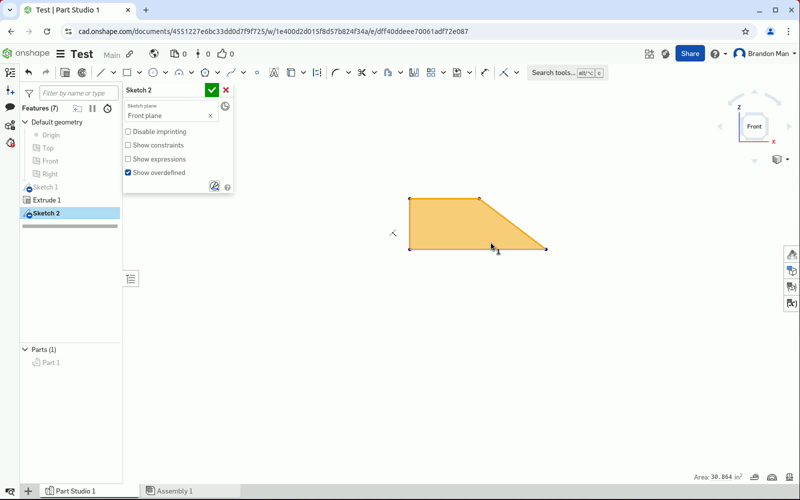
scroll(-6)
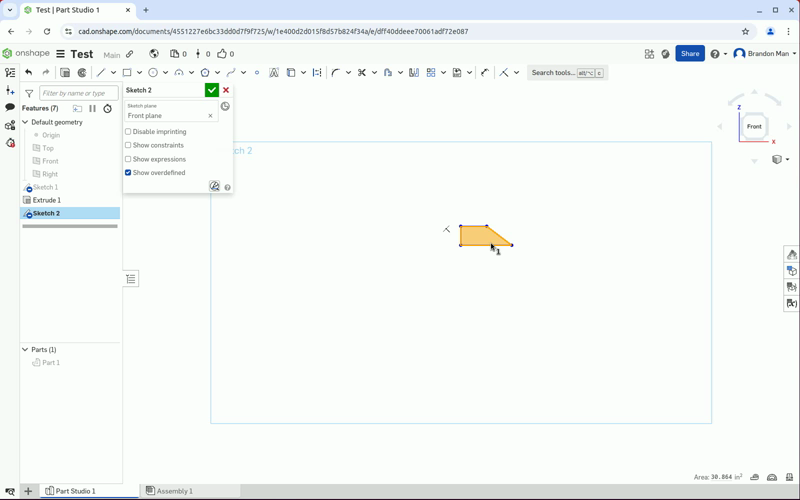
mouse_move(73, 352)
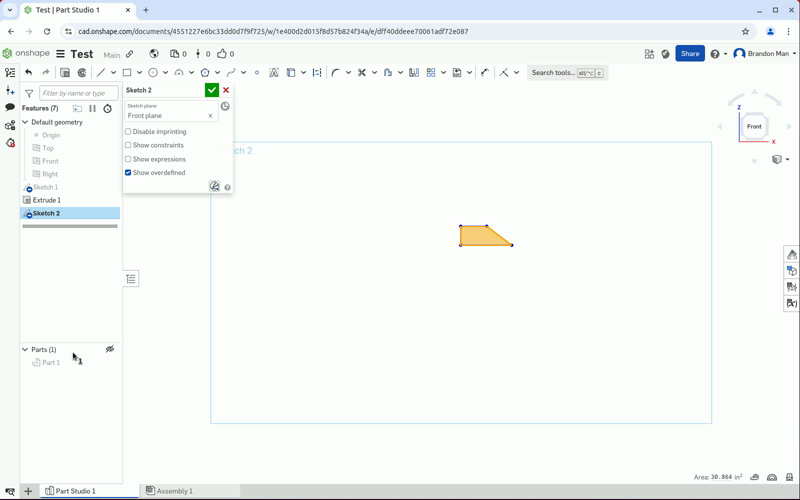
key(shift+y)
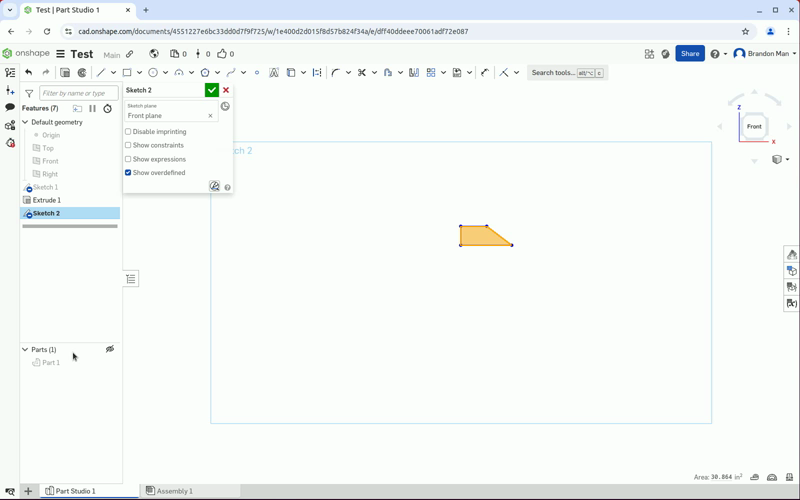
key(shift+e)
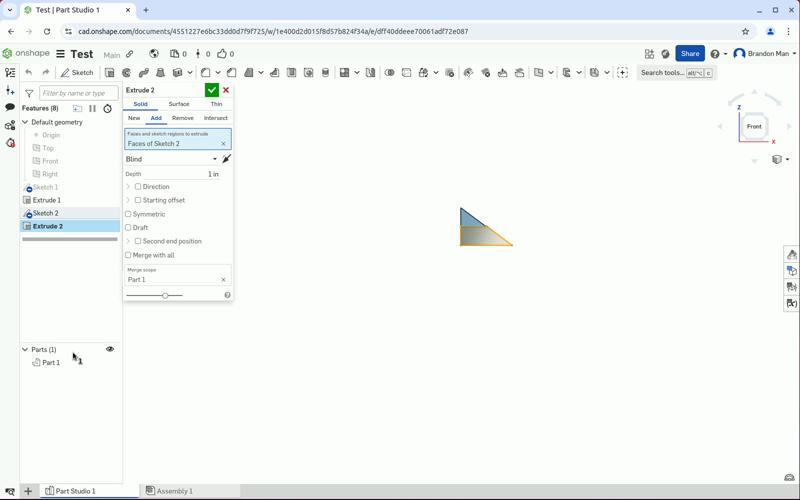
mouse_move(143, 106)
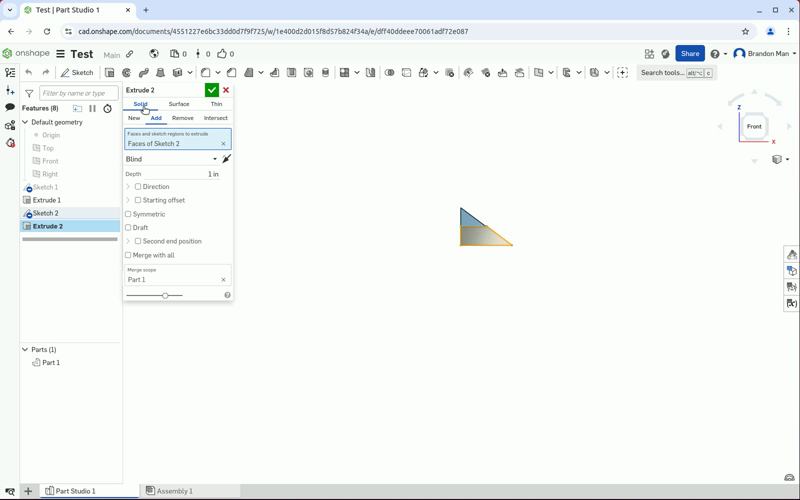
click(143, 106)
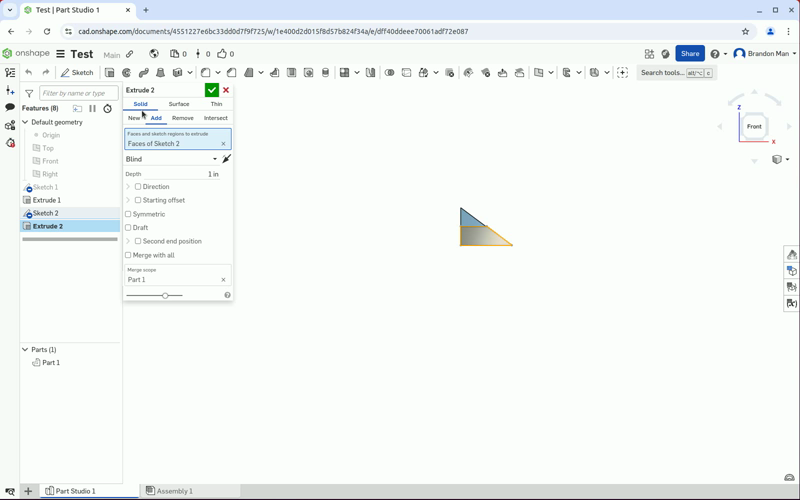
mouse_move(137, 120)
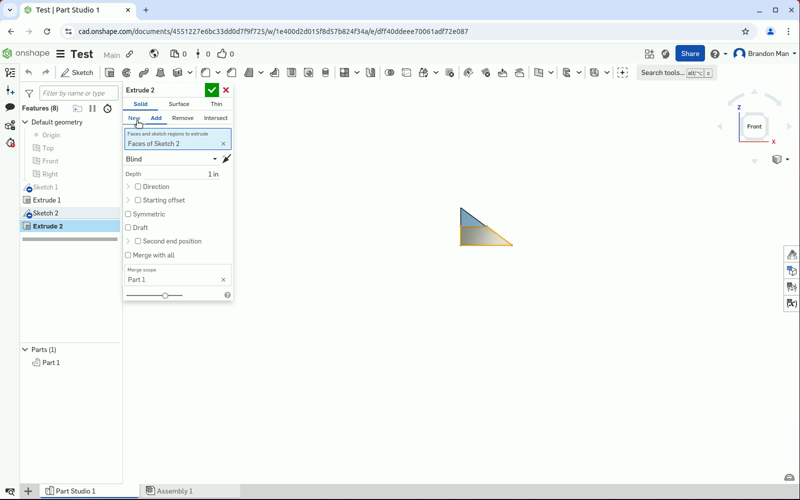
click(137, 120)
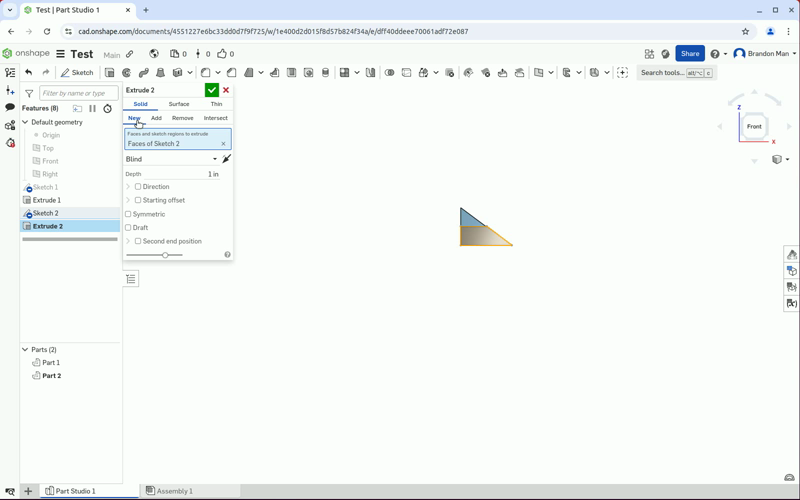
key(tab, 4)
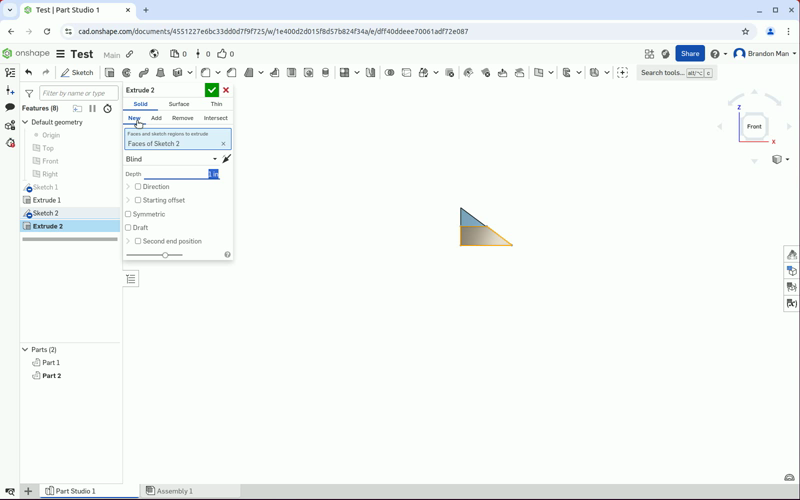
text(15.405)
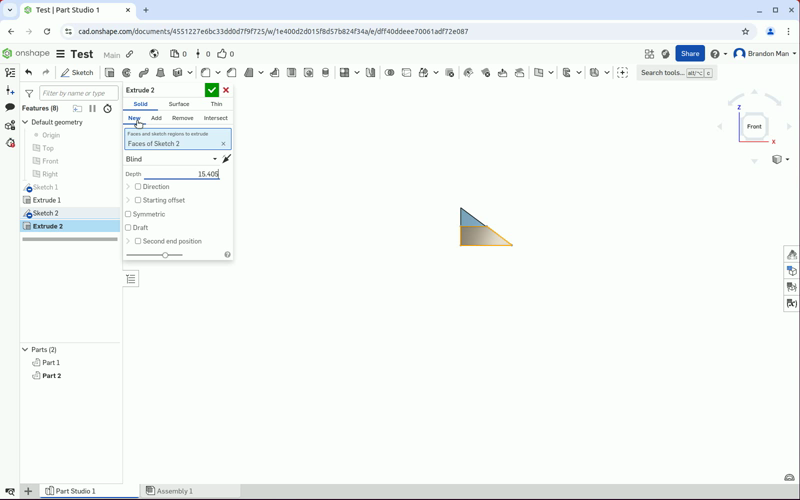
key(enter)
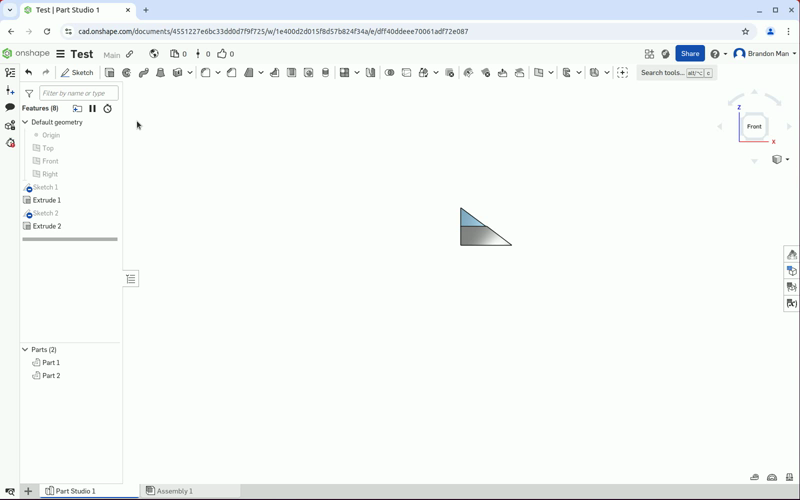
key(shift+h)
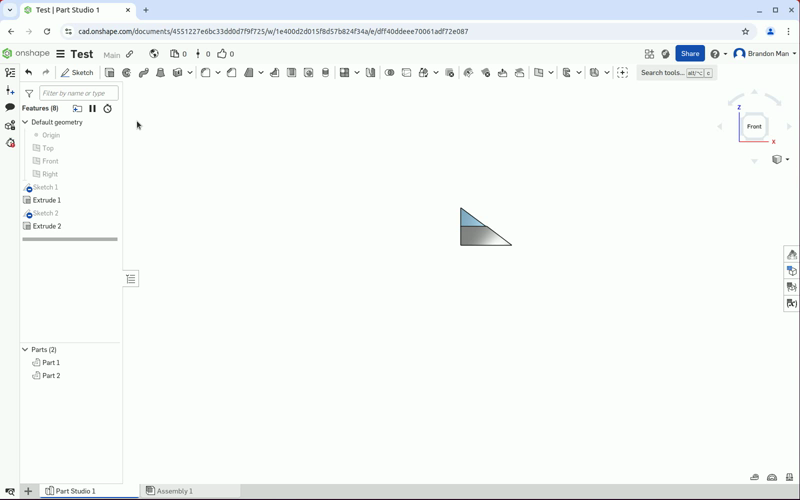
key(shift+h)
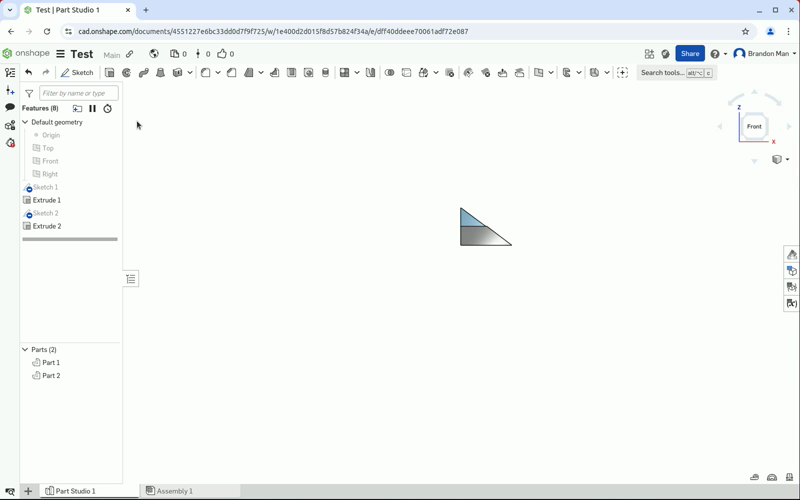
mouse_move(73, 189)
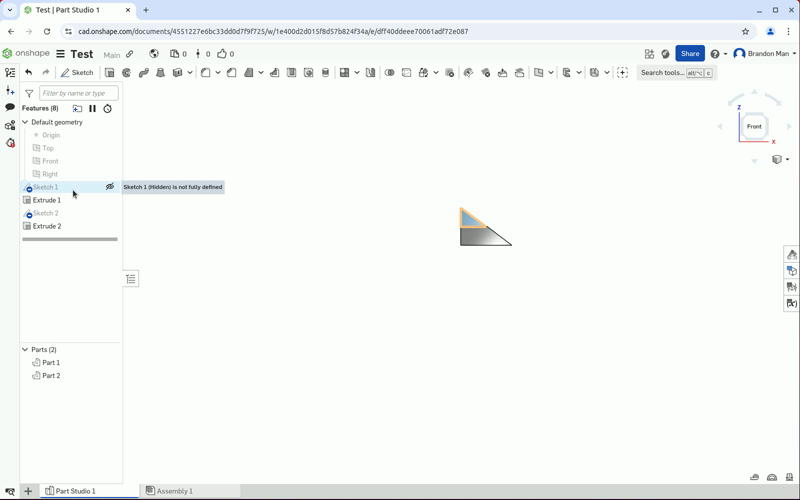
click(73, 189)
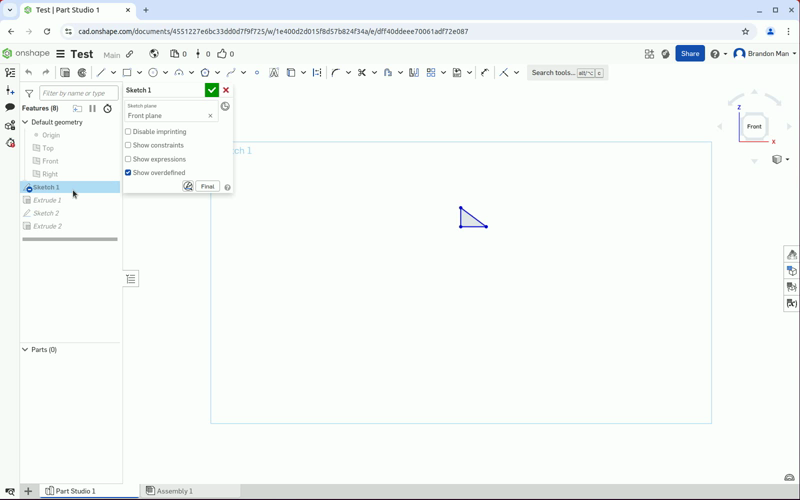
mouse_move(229, 92)
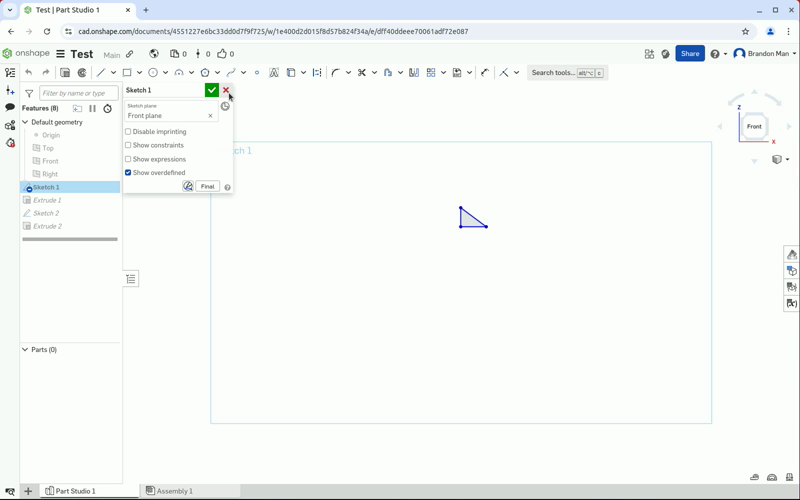
click(229, 92)
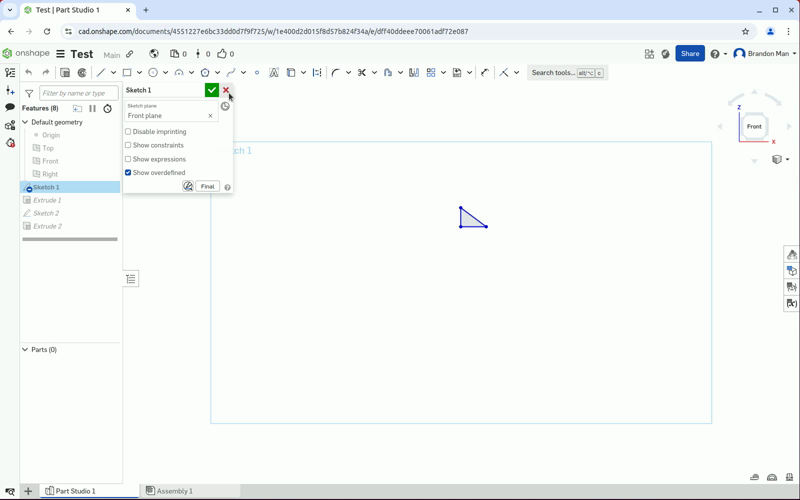
key(shift+s)
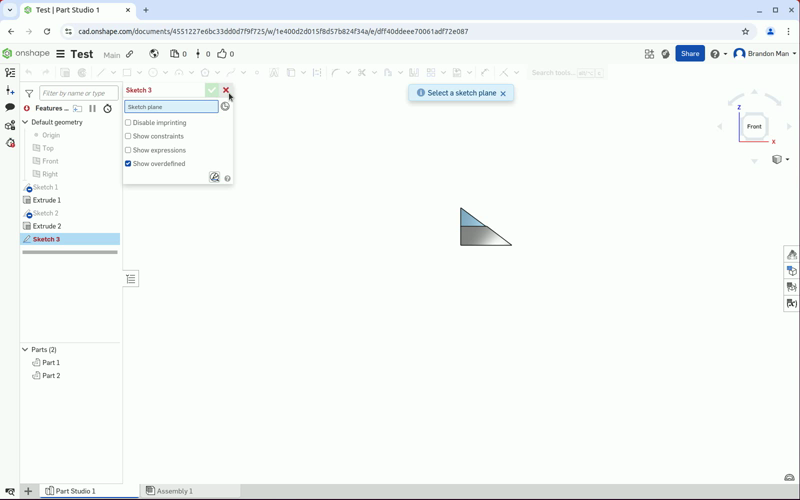
mouse_move(73, 163)
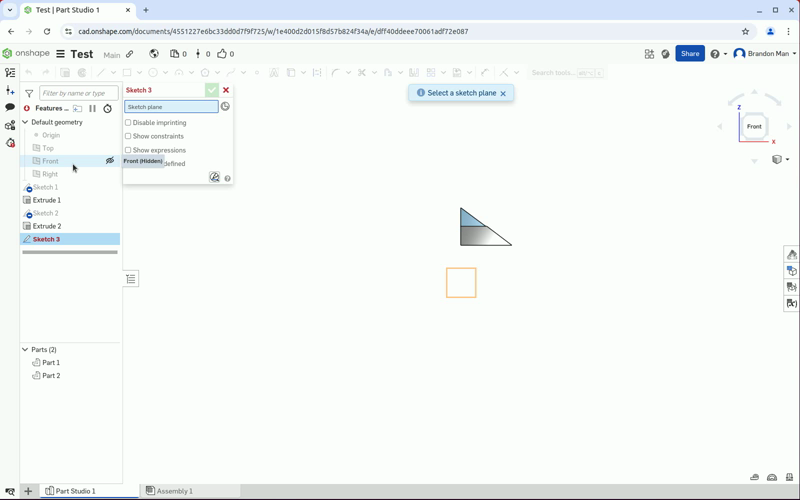
click(73, 163)
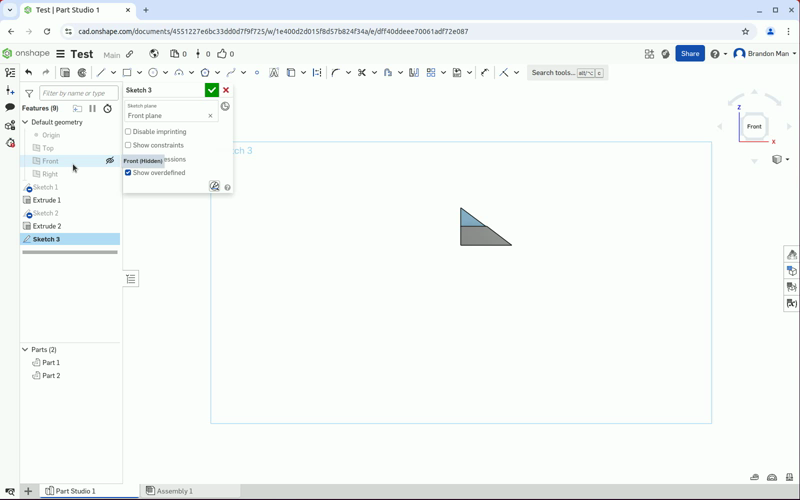
mouse_move(73, 352)
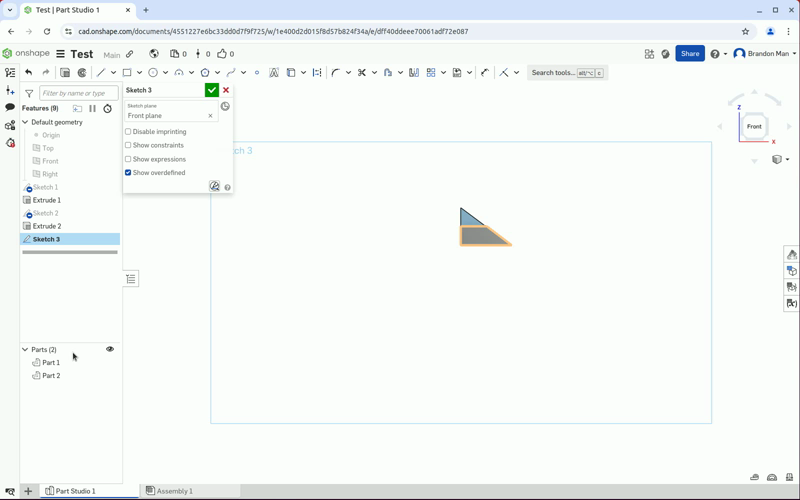
key(y)
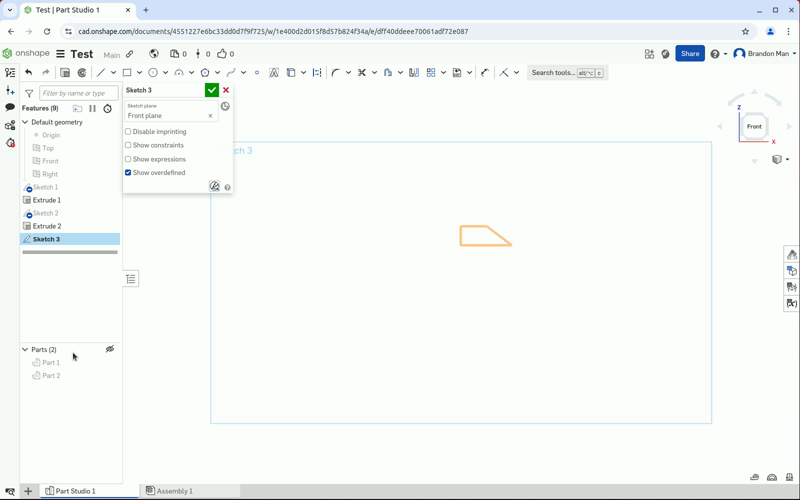
key(l)
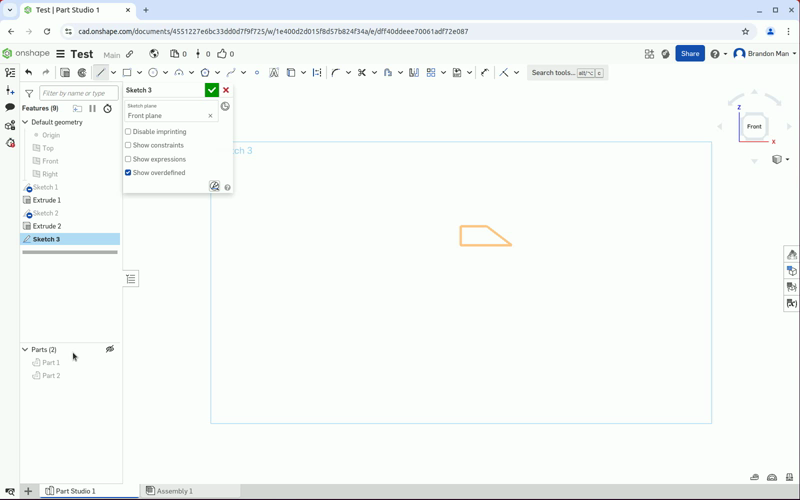
key_down(shift)
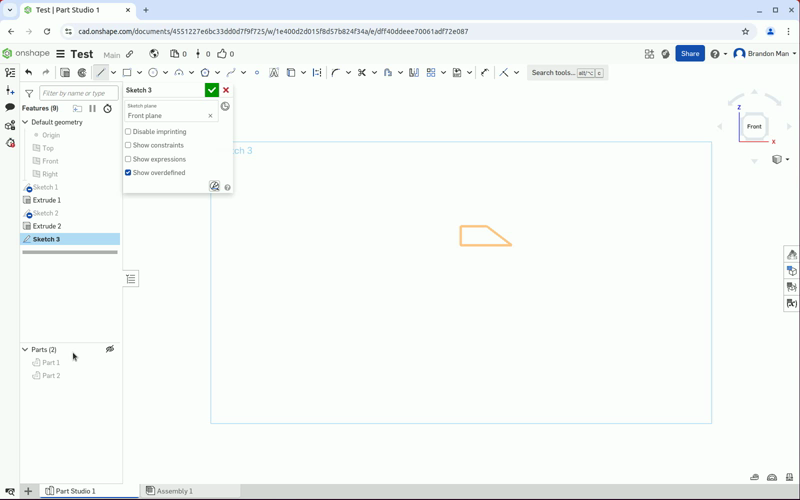
mouse_move(460, 264)
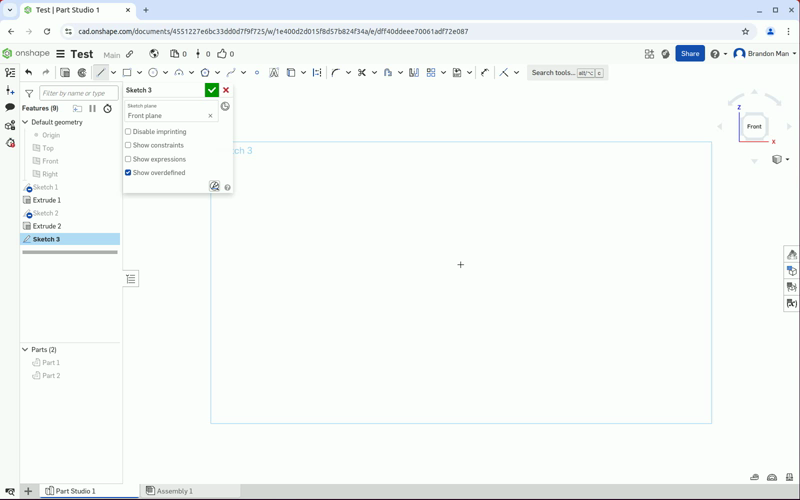
click(460, 264)
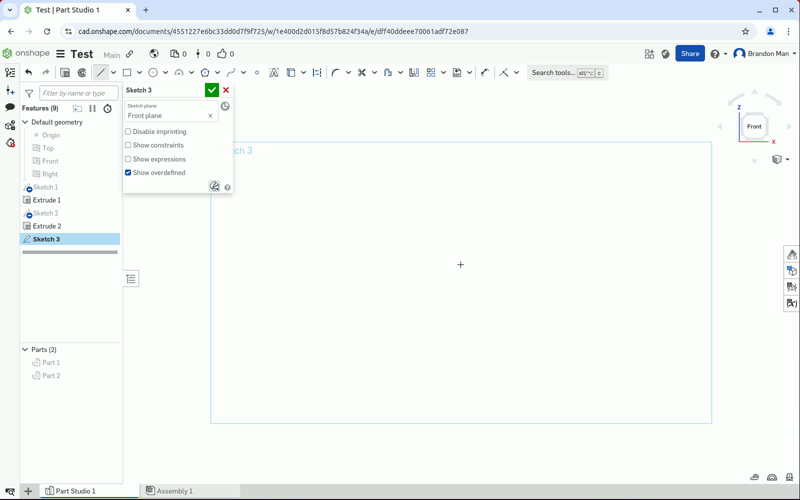
key_up(shift)
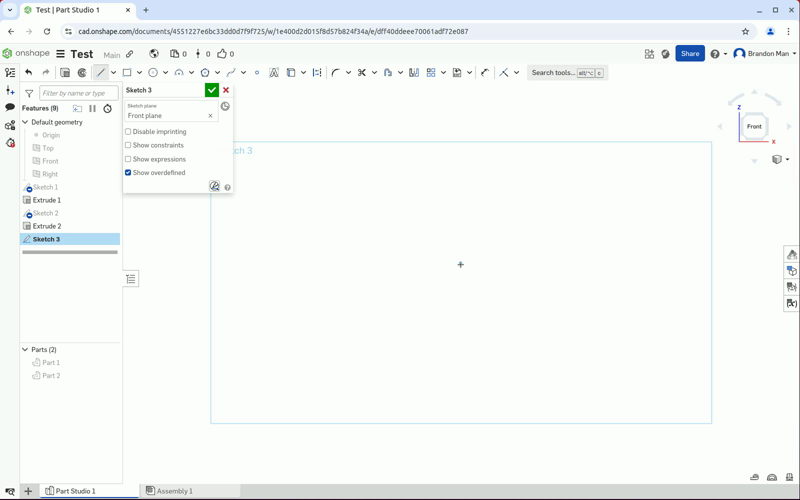
key_down(shift)
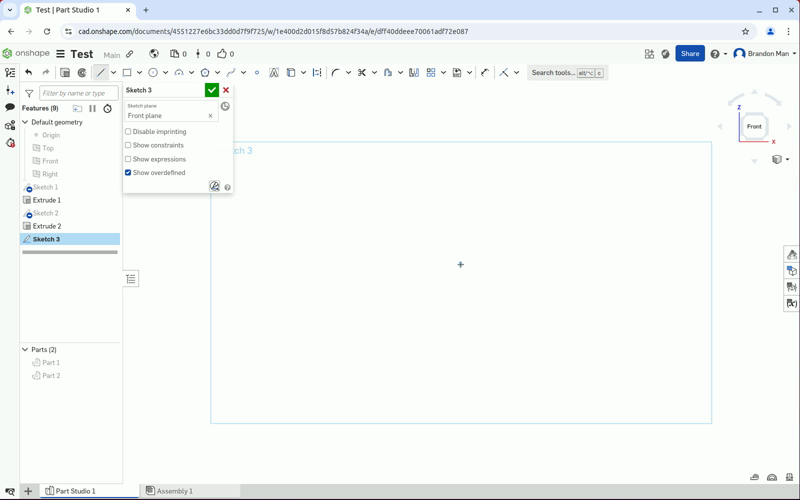
mouse_move(490, 264)
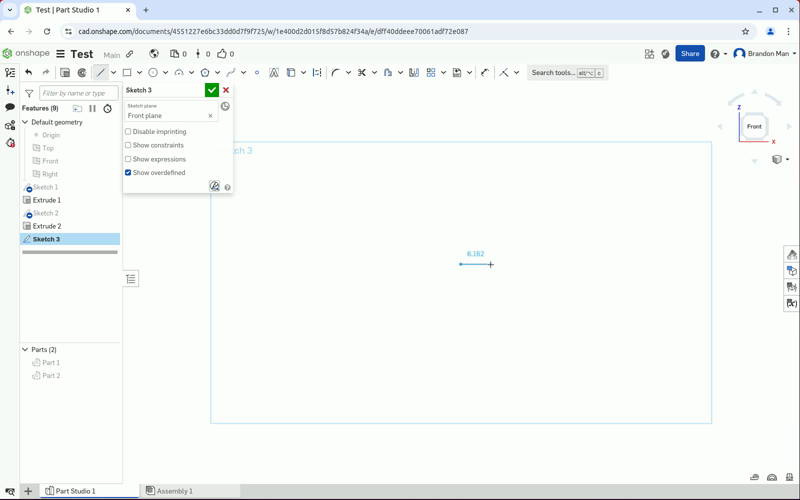
mouse_move(511, 264)
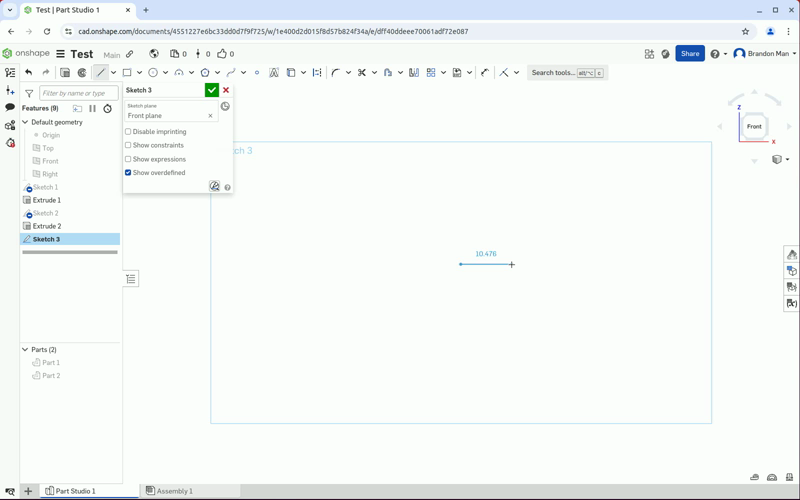
click(511, 264)
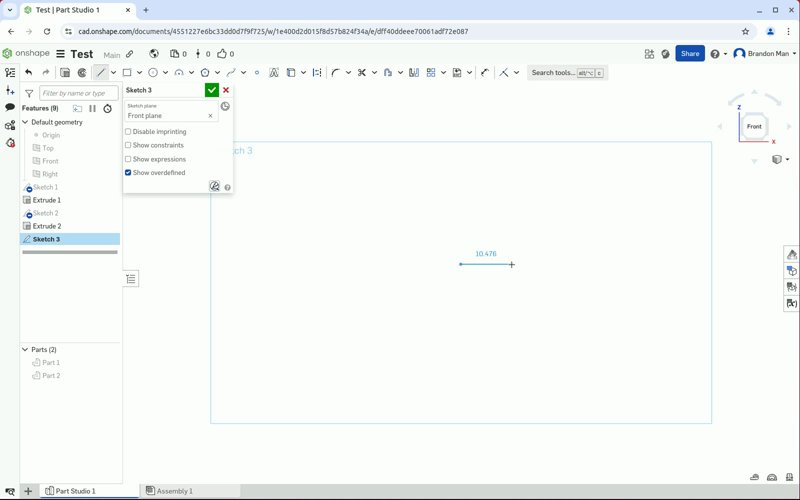
key_up(shift)
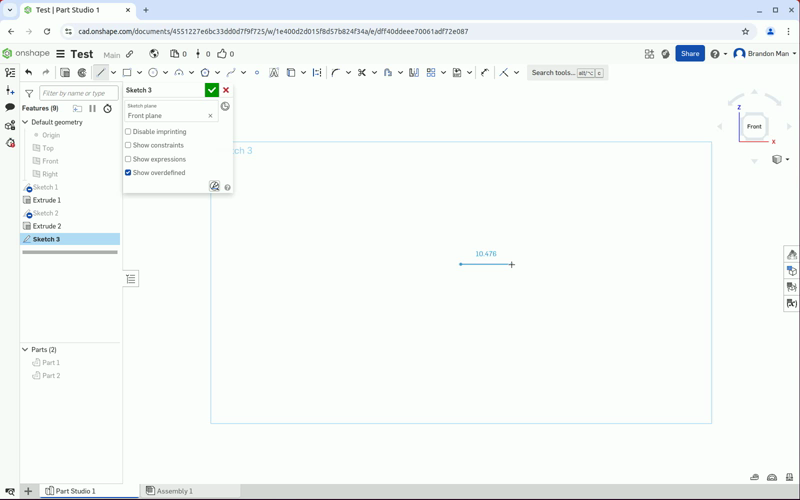
key_down(shift)
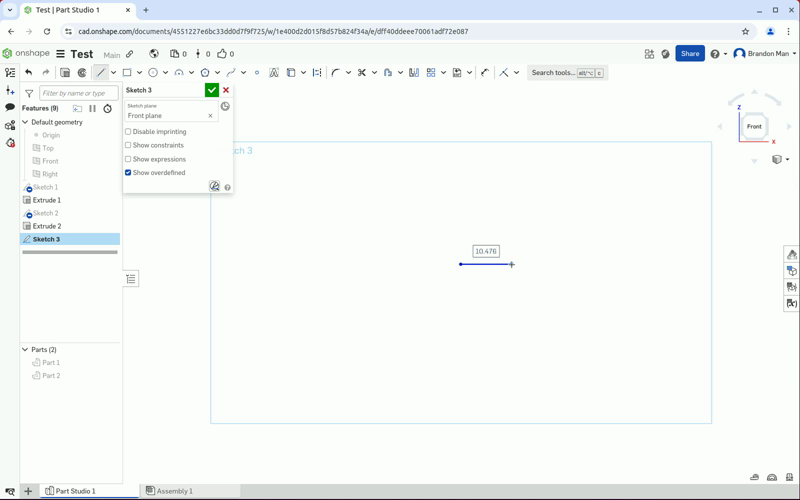
mouse_move(541, 264)
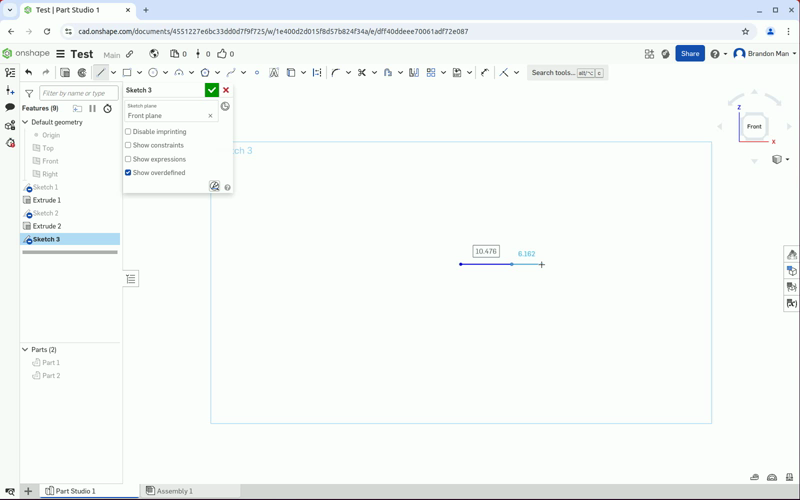
mouse_move(511, 244)
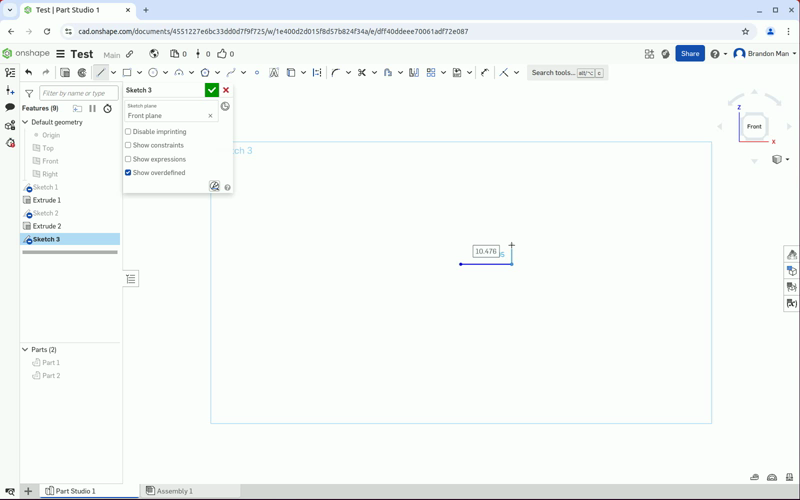
click(511, 244)
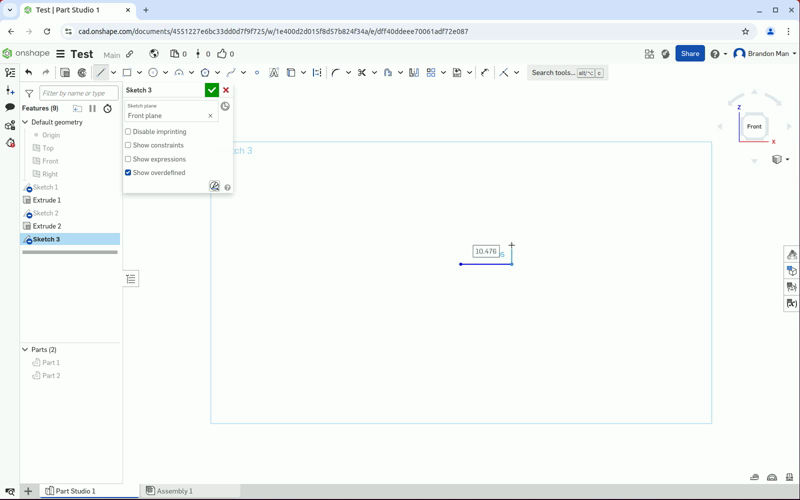
key_up(shift)
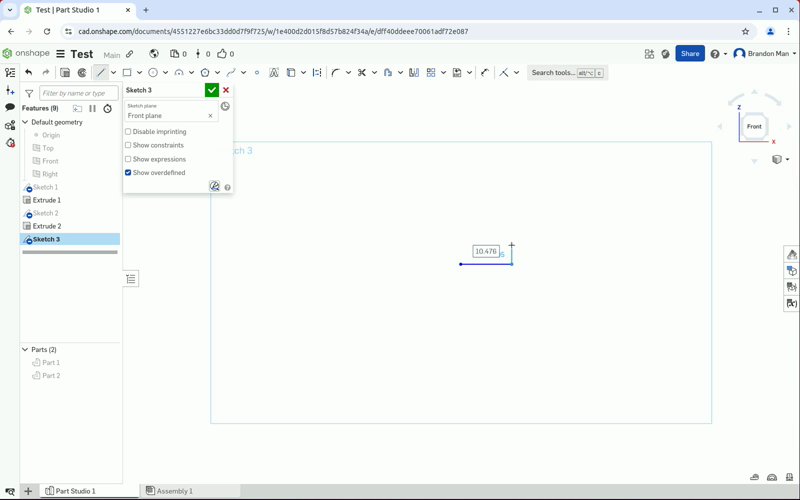
key_down(shift)
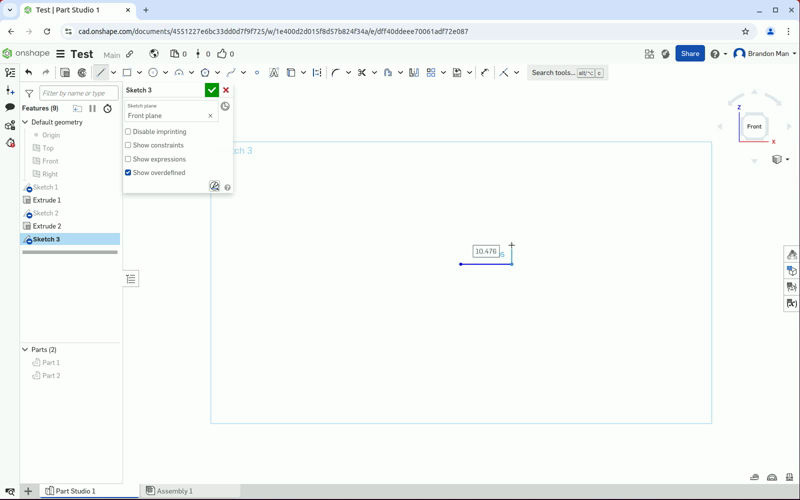
mouse_move(541, 244)
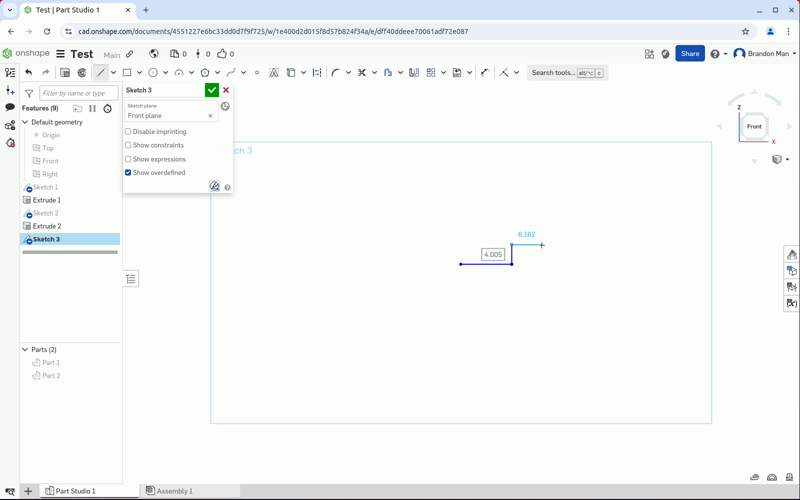
mouse_move(460, 244)
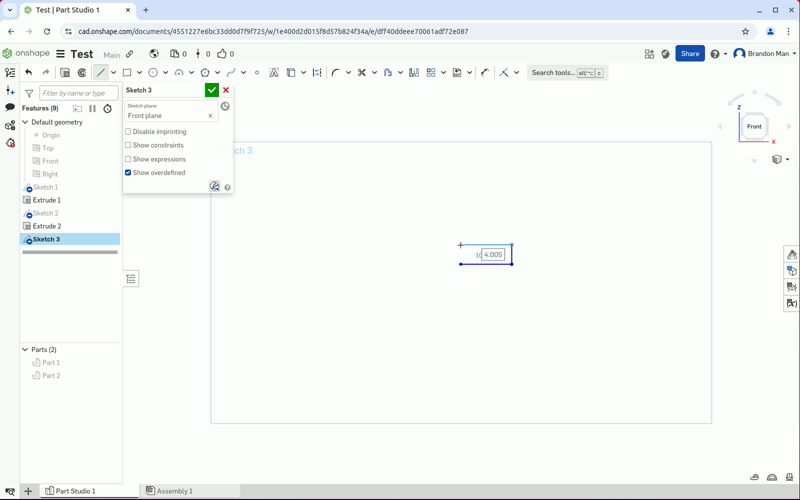
click(460, 244)
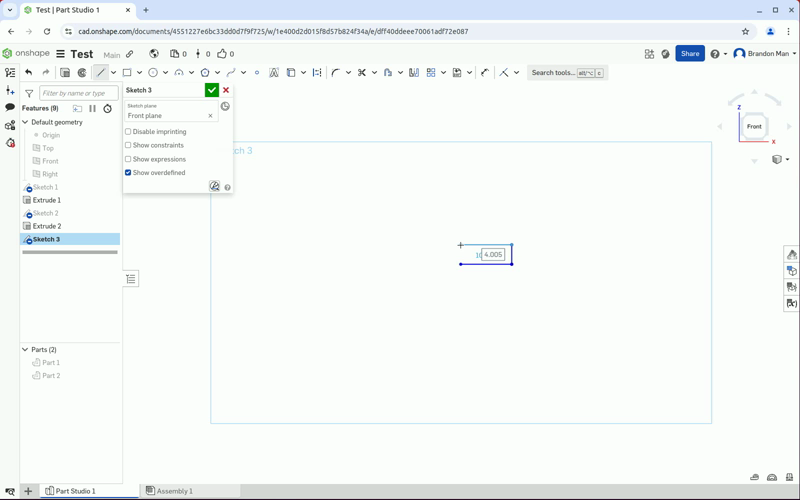
key_up(shift)
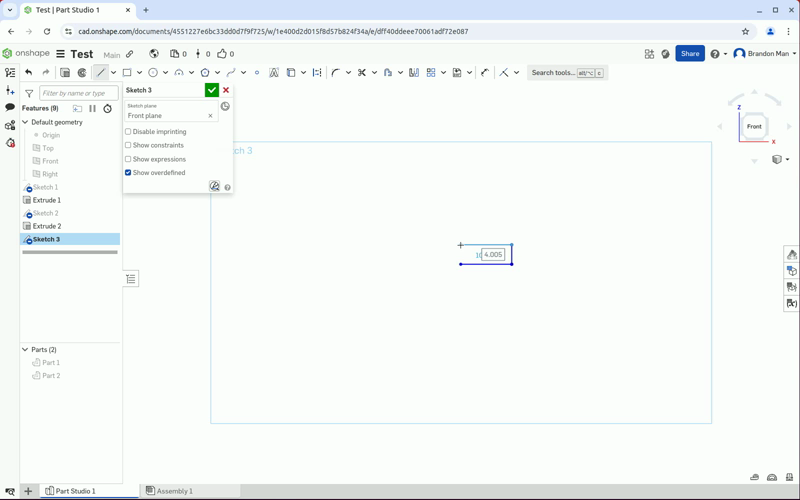
mouse_move(490, 244)
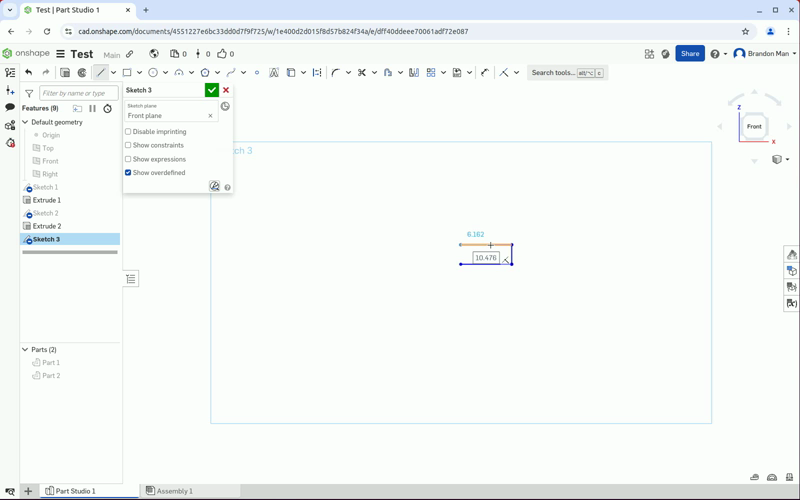
key_down(shift)
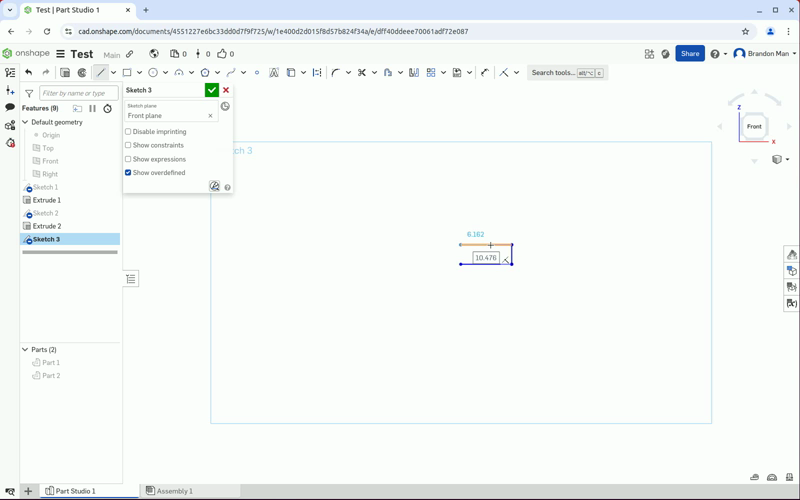
mouse_move(460, 264)
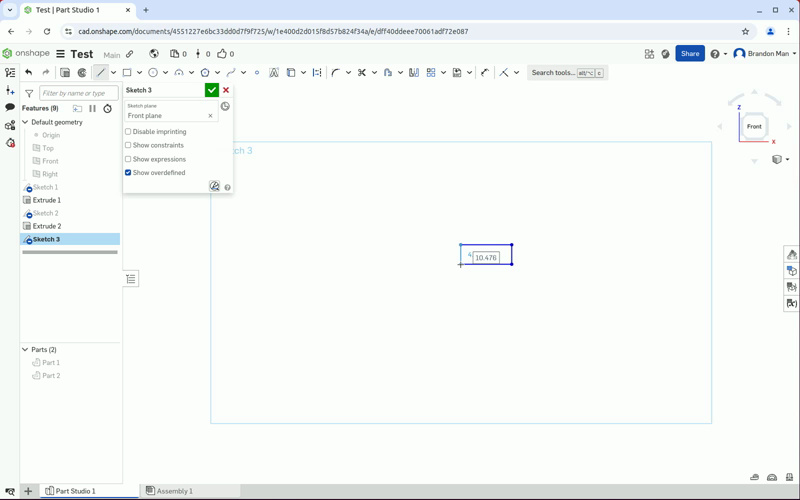
key_up(shift)
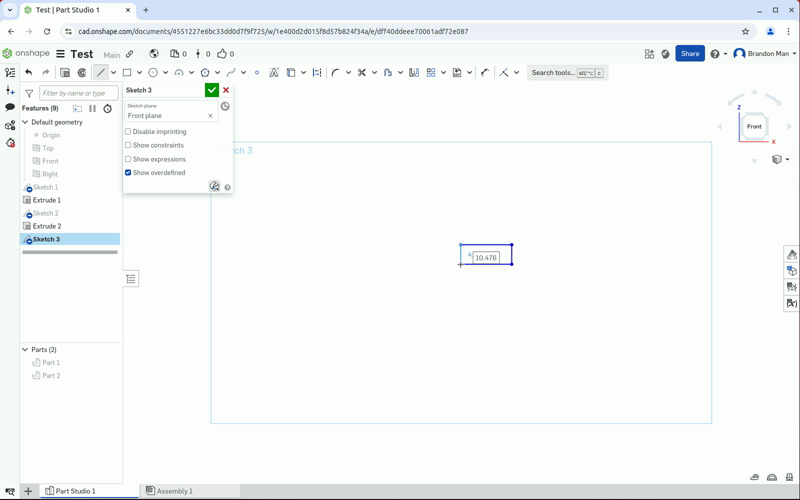
click(460, 264)
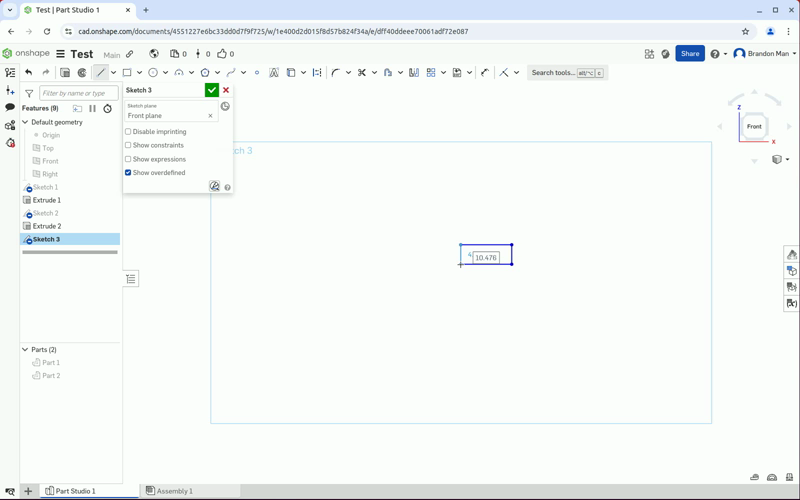
key(esc)
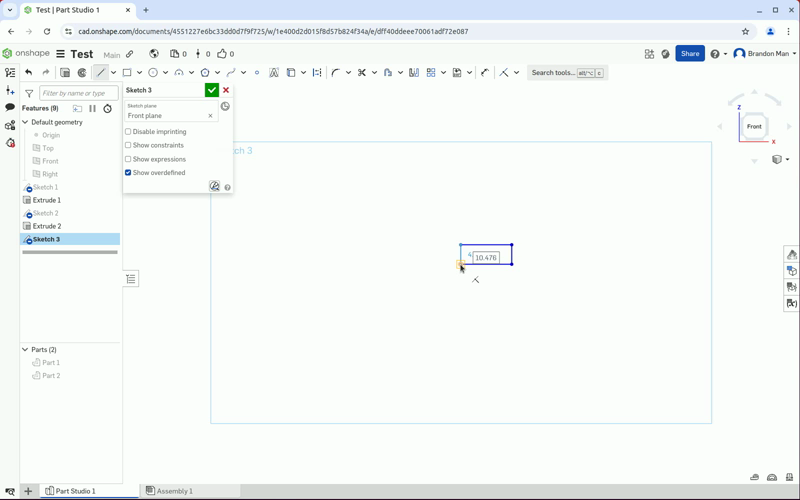
mouse_move(503, 246)
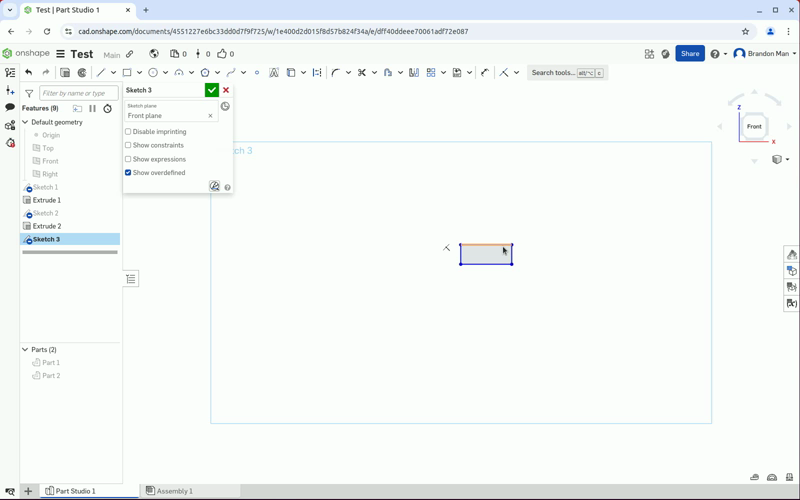
scroll(6)
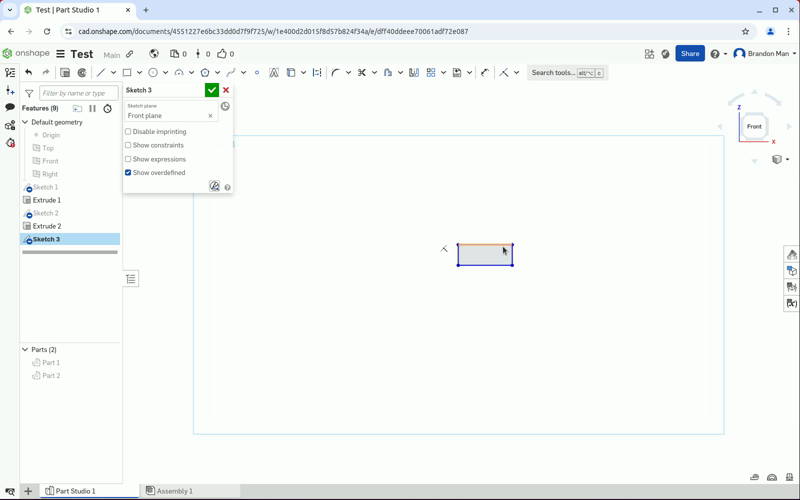
scroll(6)
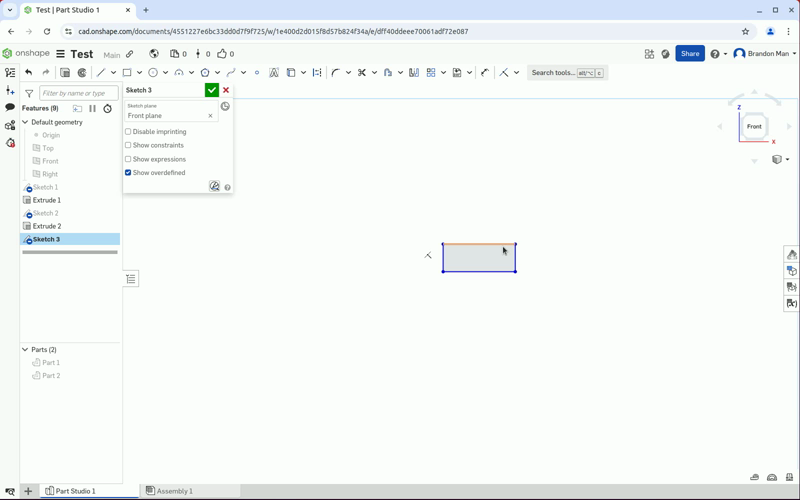
scroll(6)
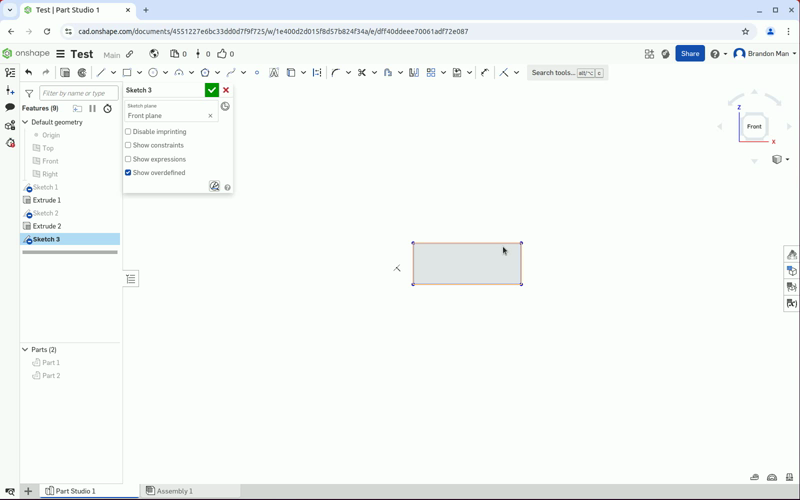
scroll(6)
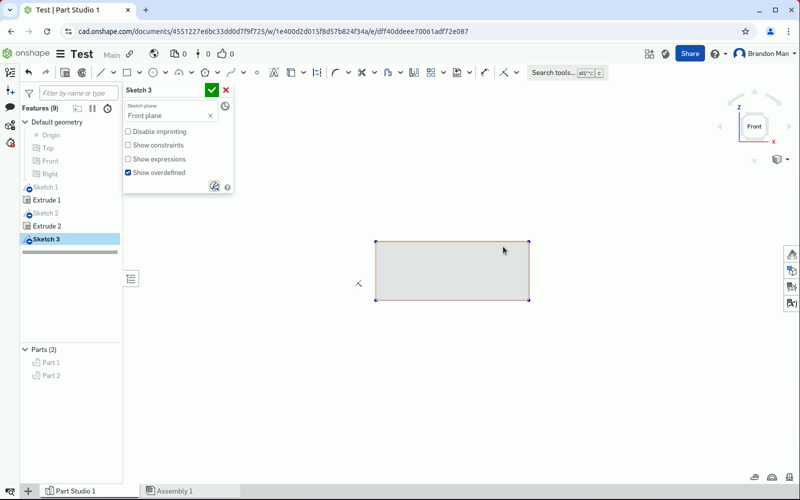
scroll(6)
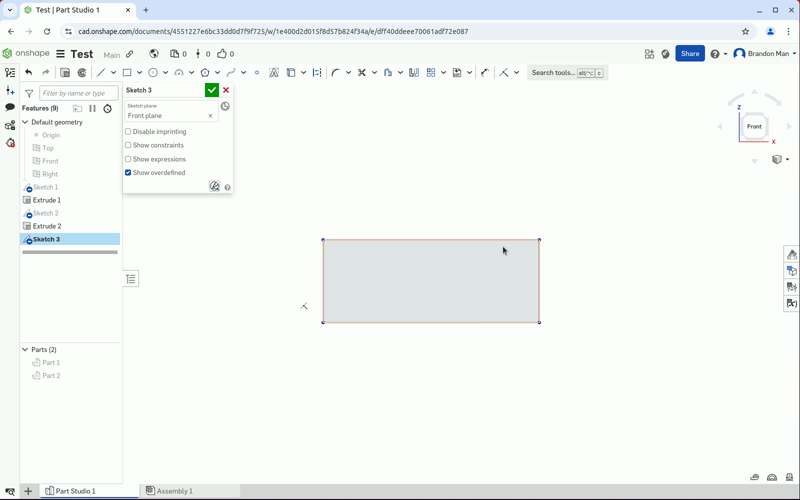
scroll(6)
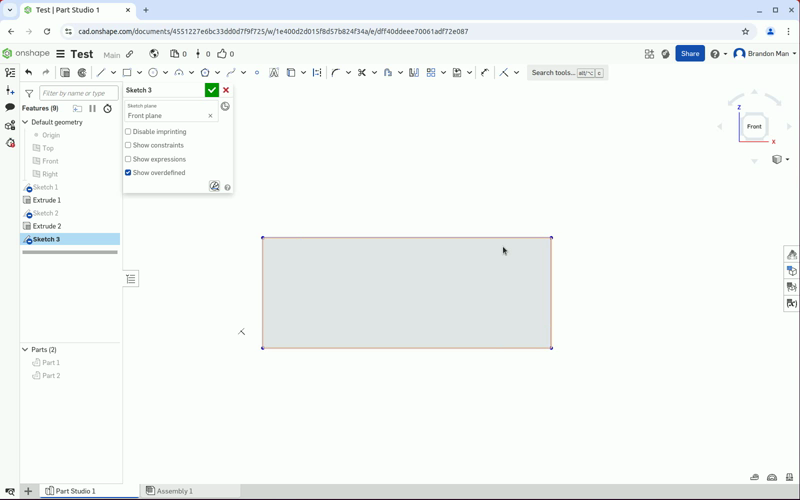
scroll(6)
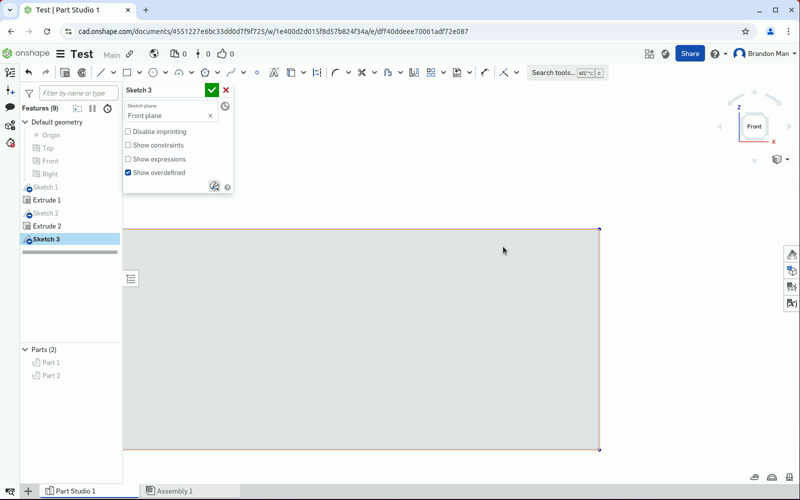
click(503, 246)
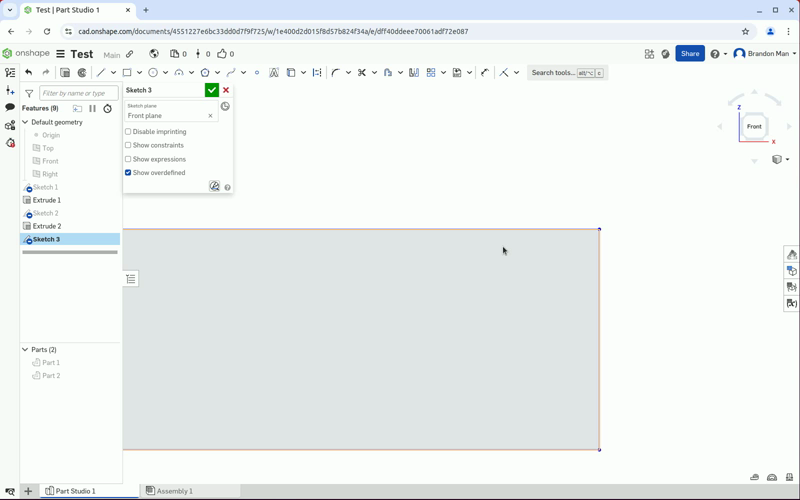
scroll(-6)
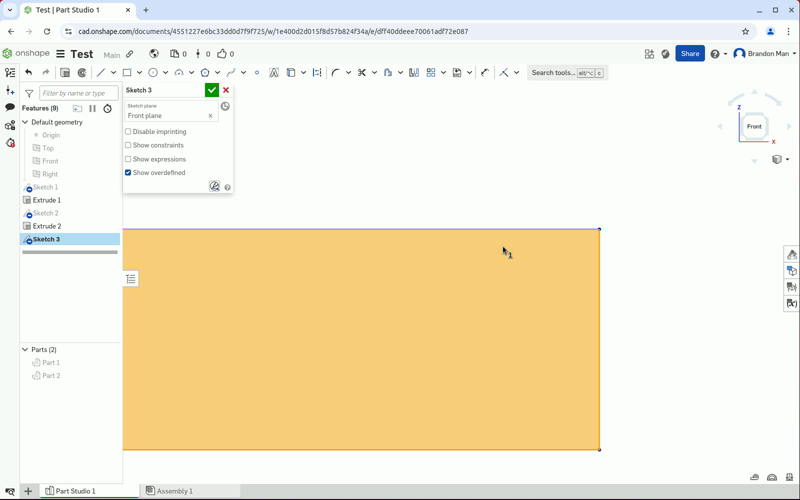
scroll(-6)
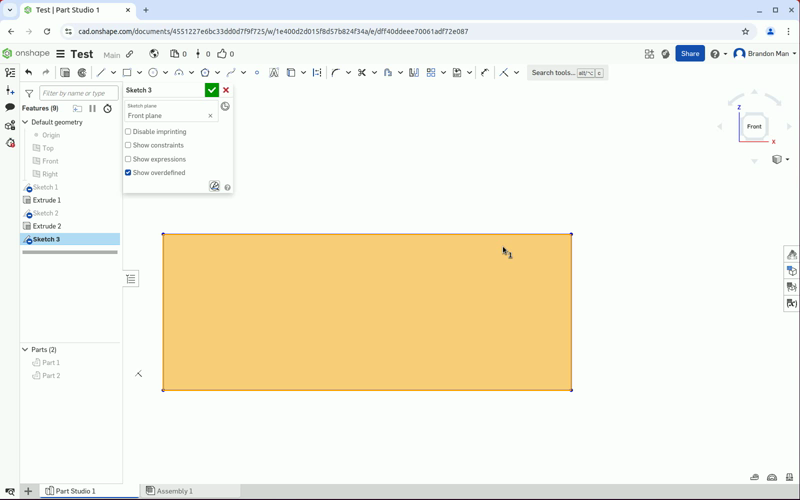
scroll(-6)
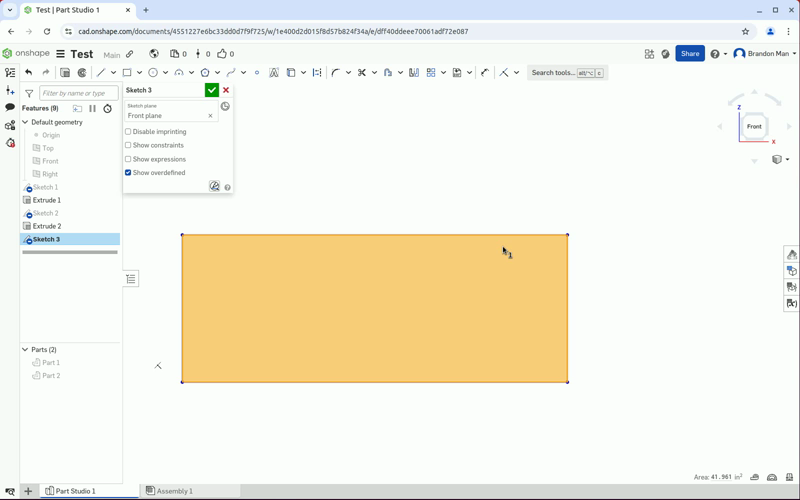
scroll(-6)
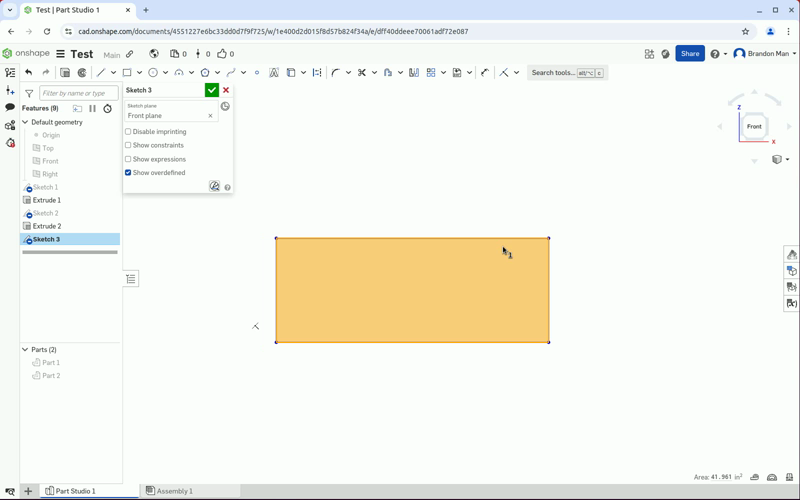
scroll(-6)
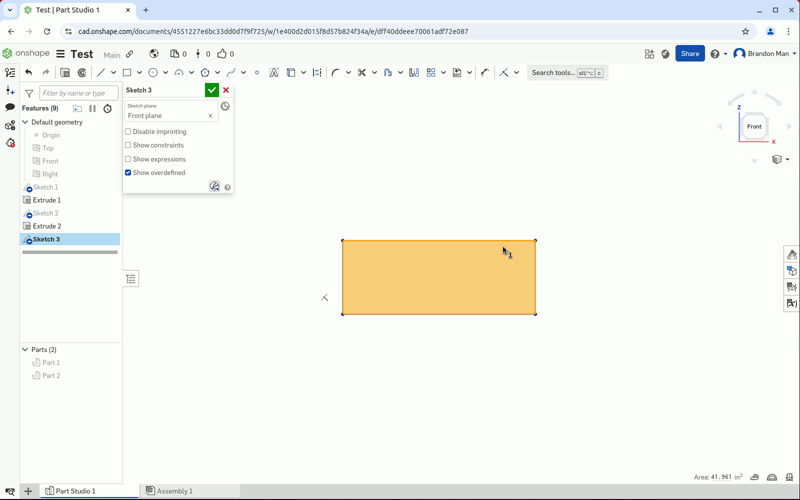
scroll(-6)
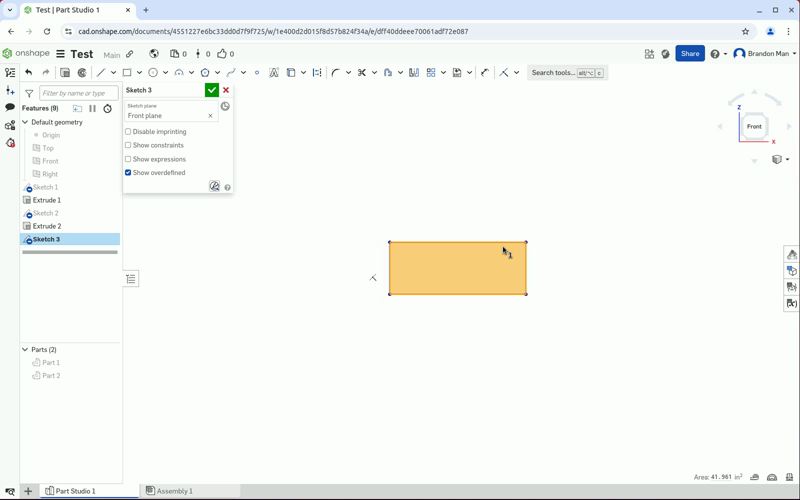
scroll(-6)
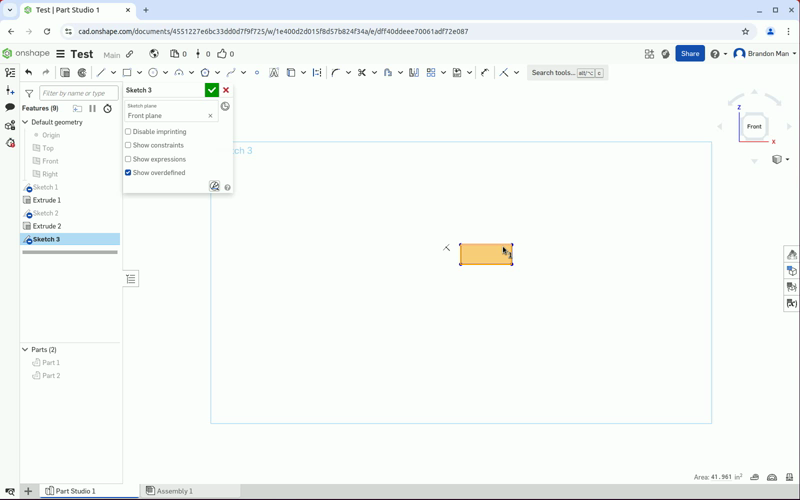
mouse_move(73, 352)
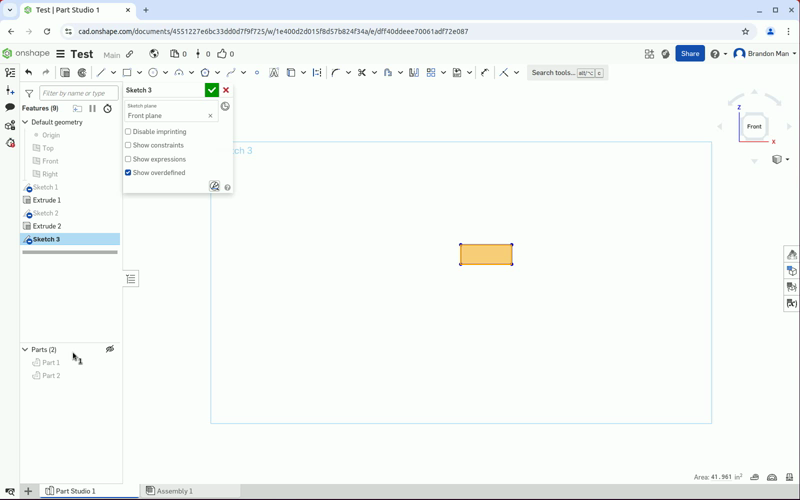
key(shift+y)
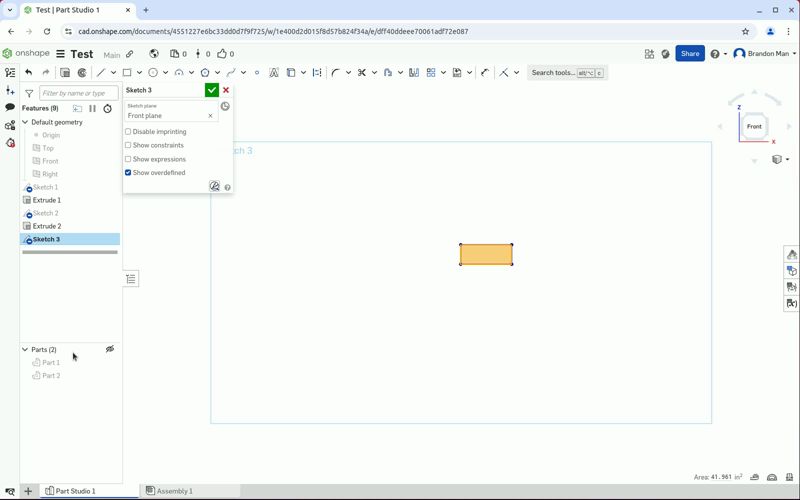
key(shift+e)
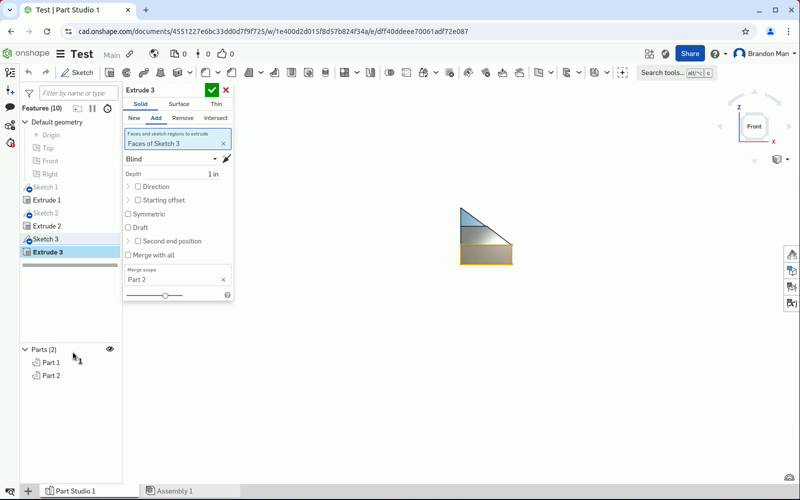
mouse_move(143, 106)
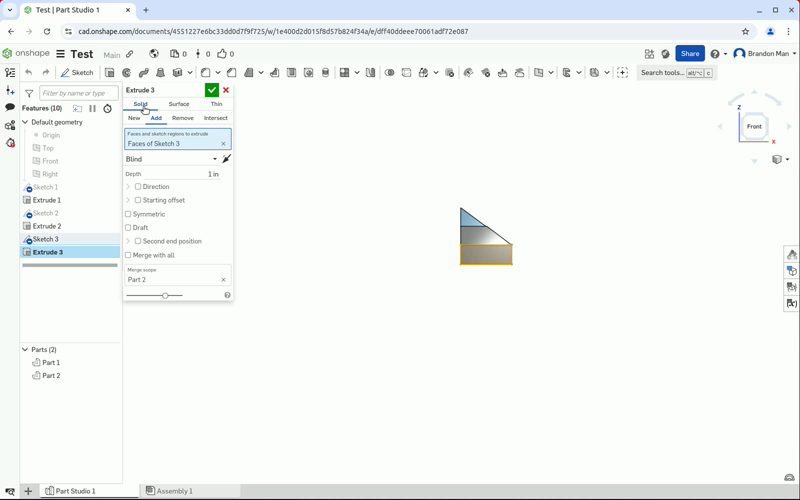
click(143, 106)
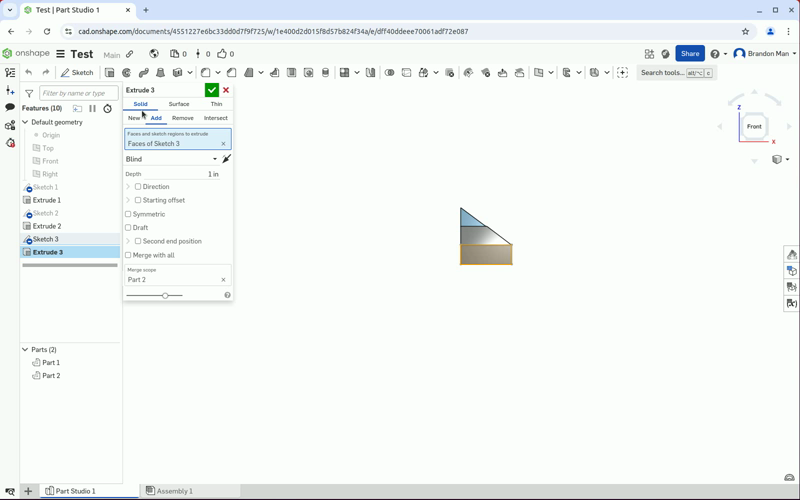
mouse_move(137, 120)
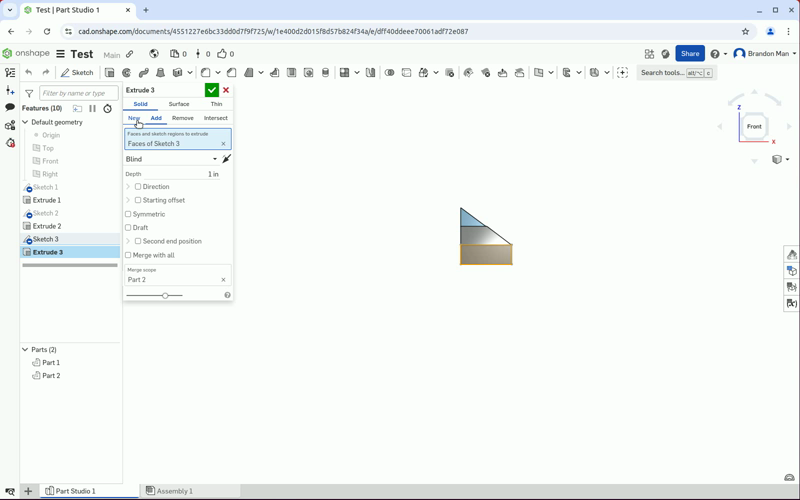
click(137, 120)
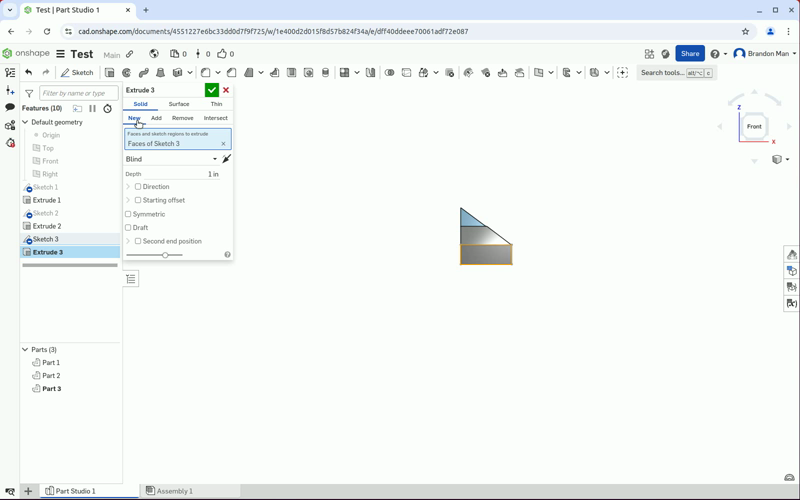
key(tab, 4)
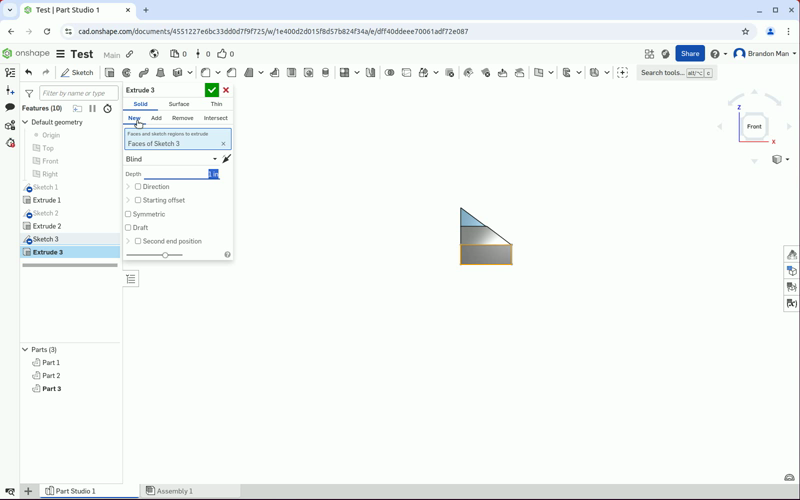
text(15.405)
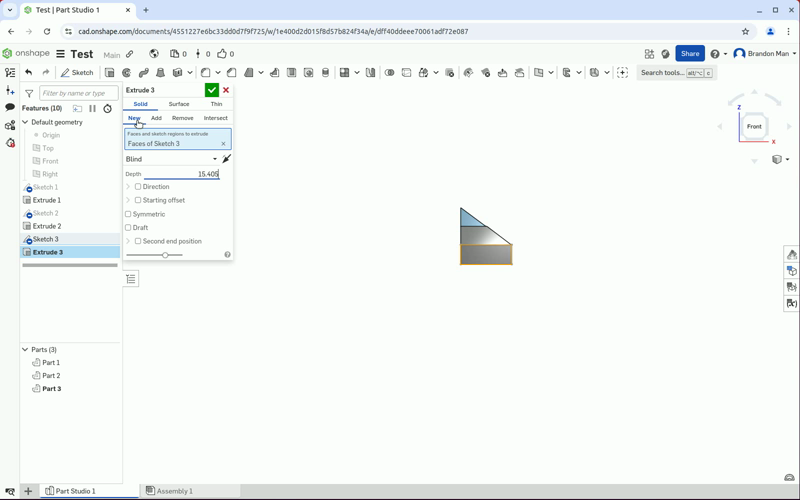
key(enter)
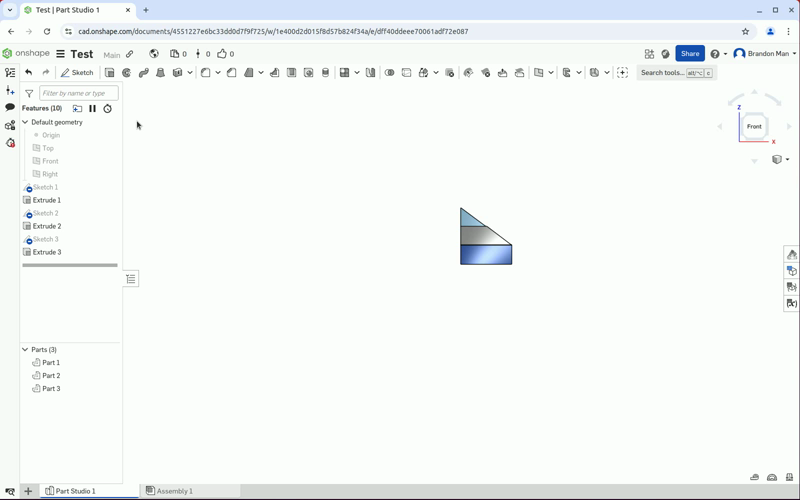
key(shift+h)
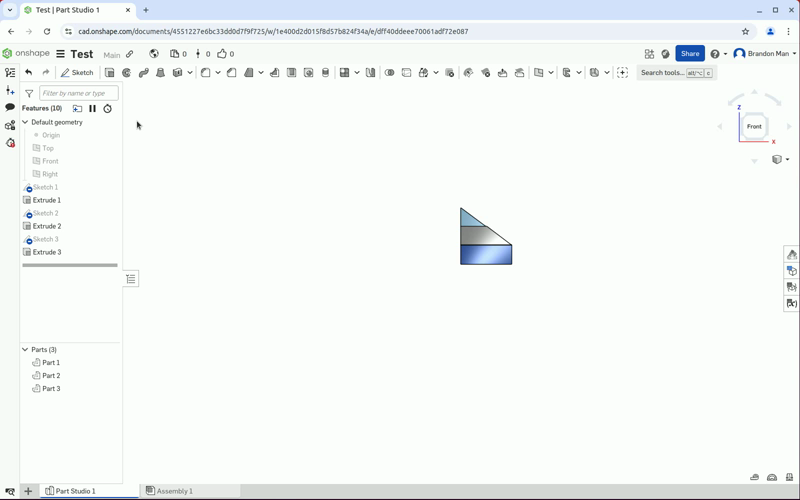
key(shift+h)
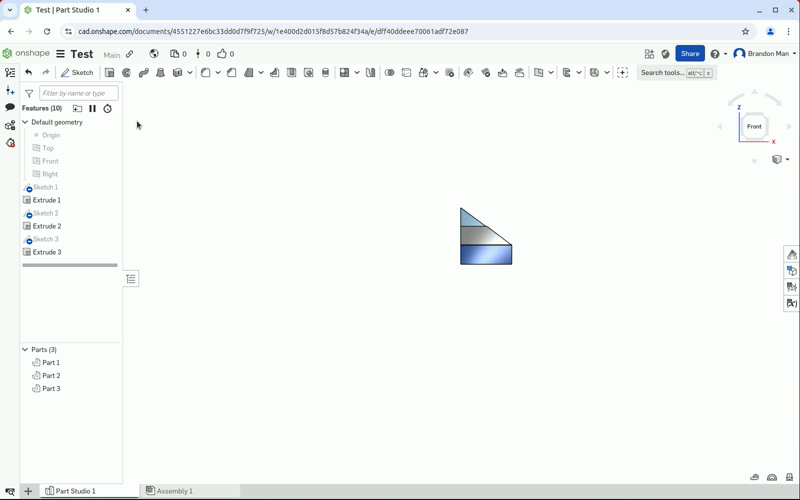
mouse_move(73, 189)
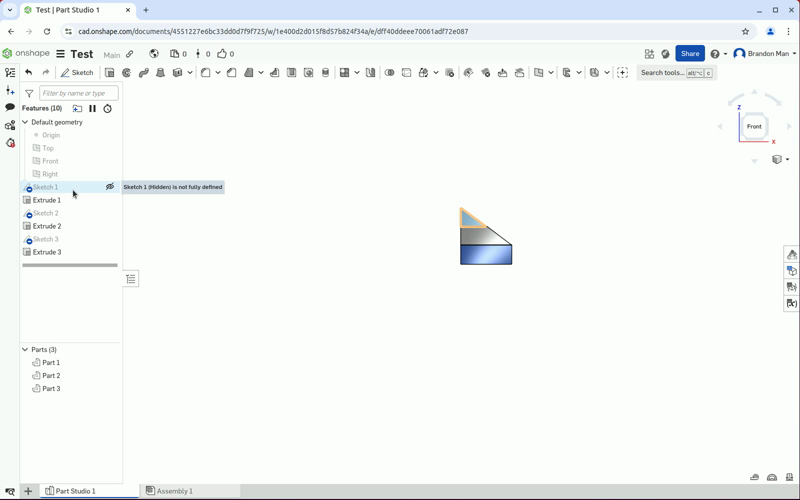
click(73, 189)
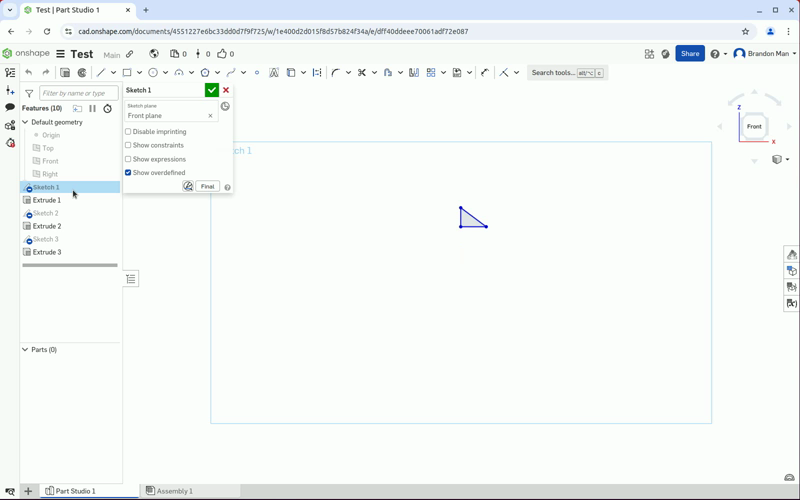
mouse_move(229, 92)
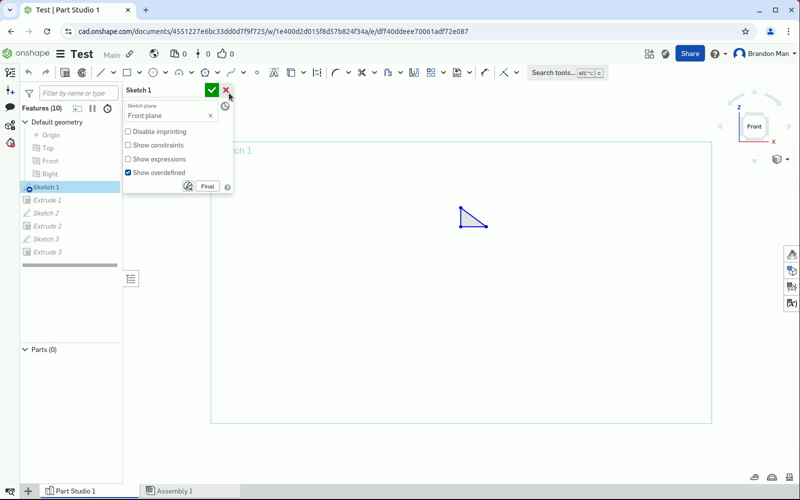
click(229, 92)
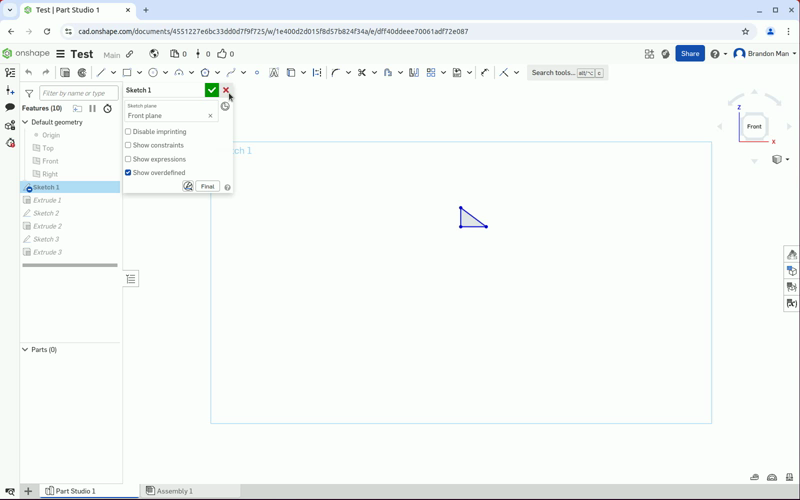
key(shift+s)
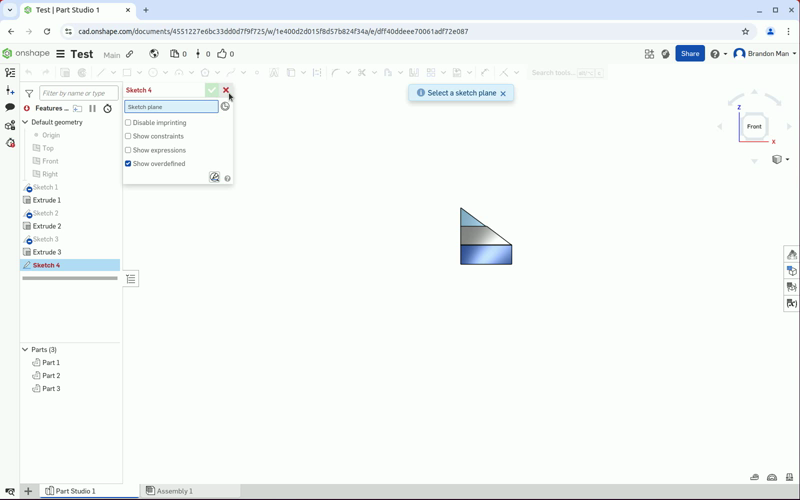
mouse_move(73, 163)
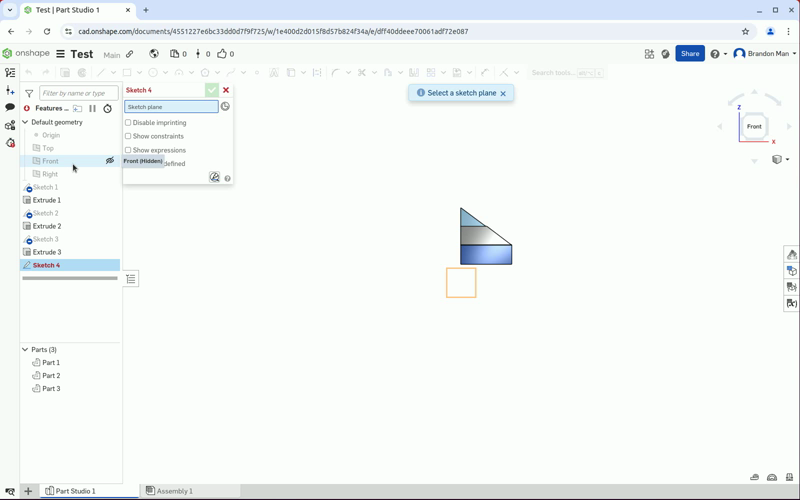
click(73, 163)
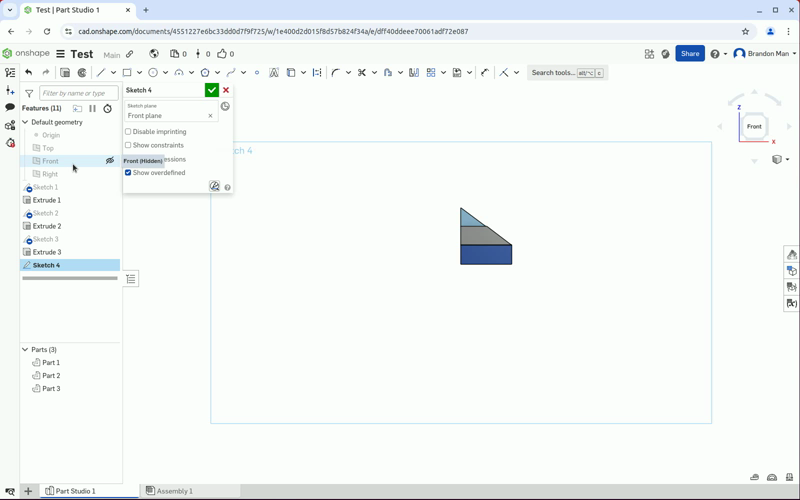
mouse_move(73, 352)
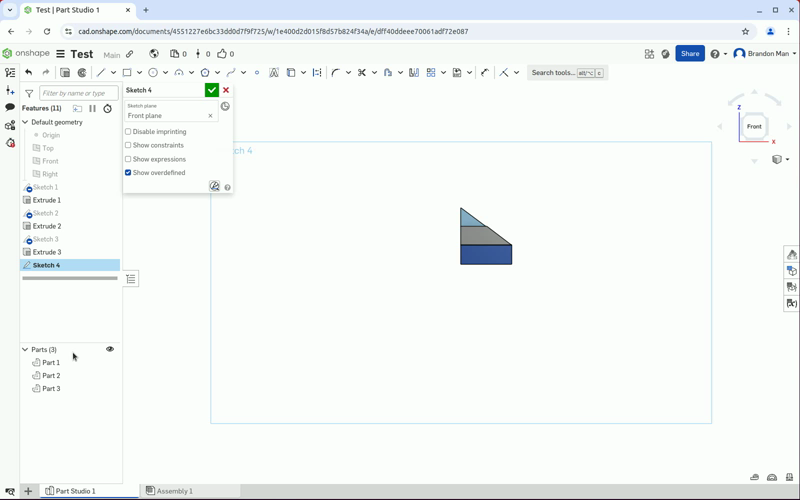
key(y)
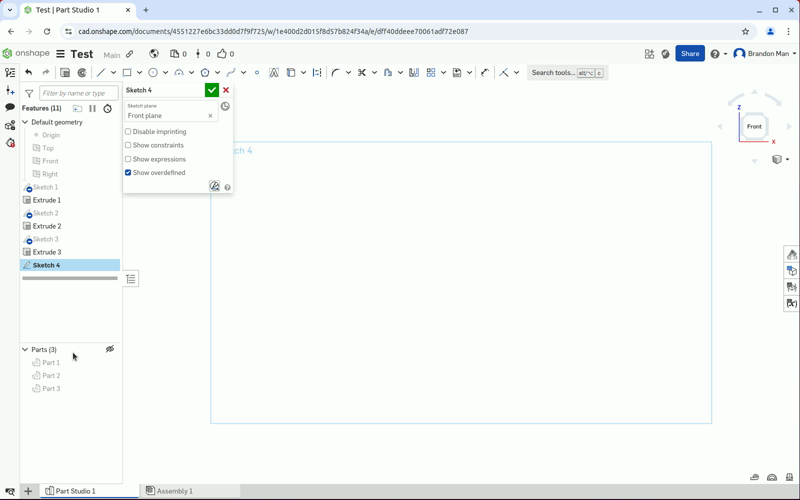
key(l)
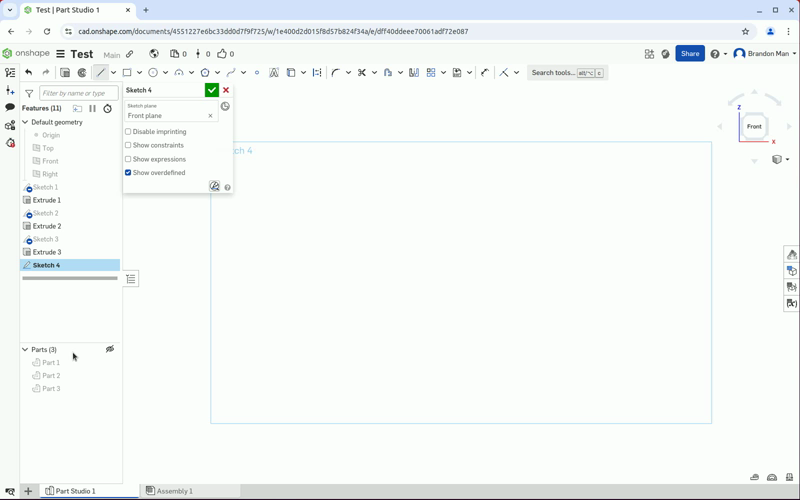
key_down(shift)
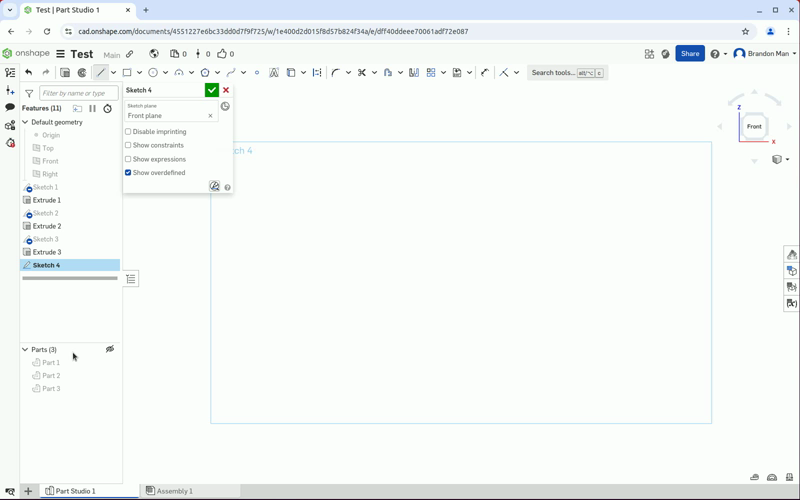
mouse_move(511, 264)
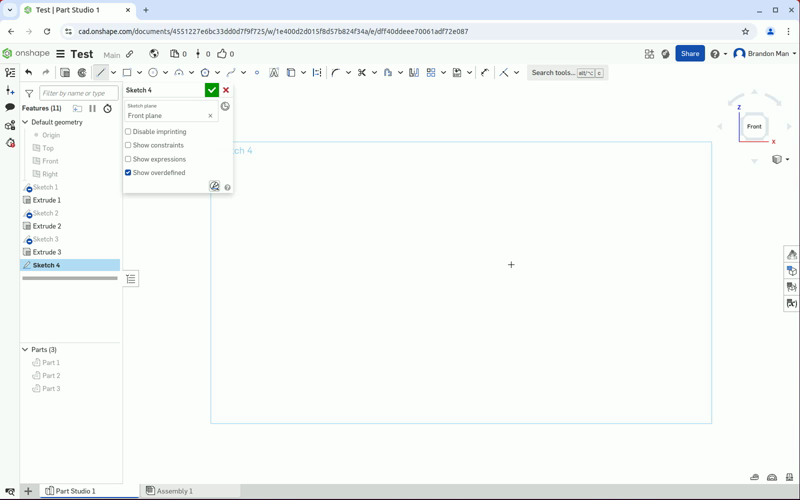
click(511, 264)
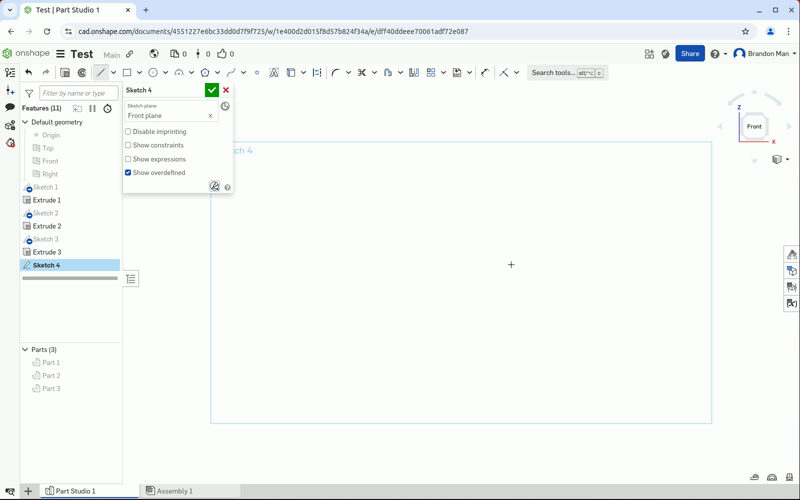
key_up(shift)
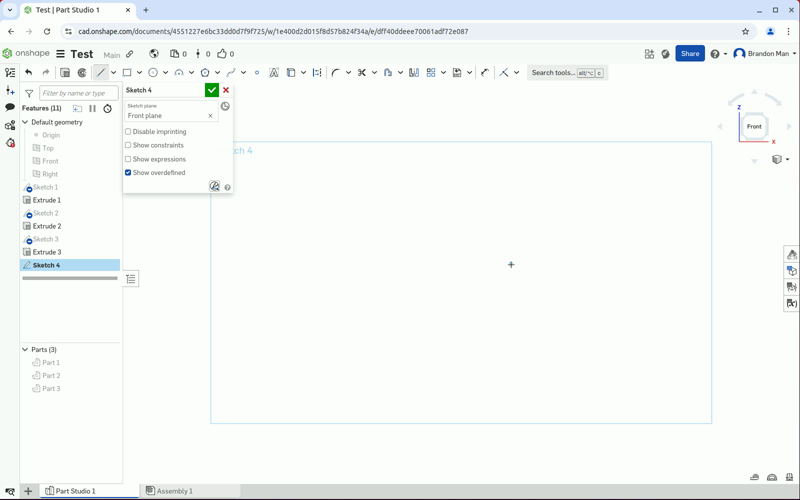
key_down(shift)
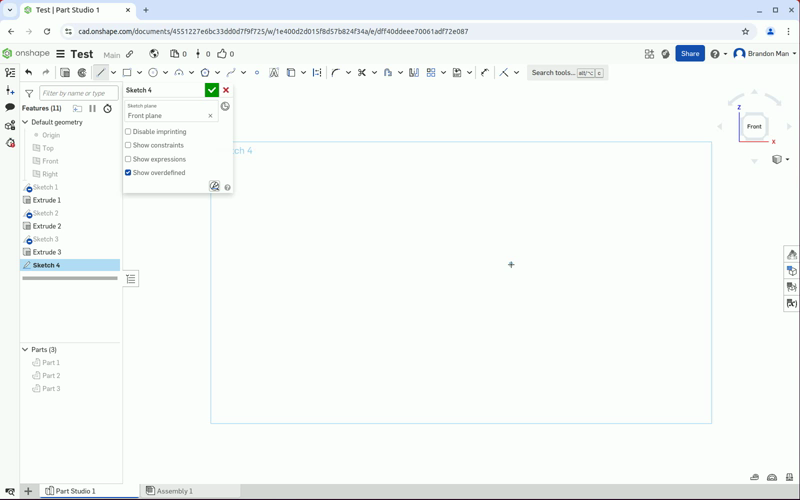
mouse_move(541, 264)
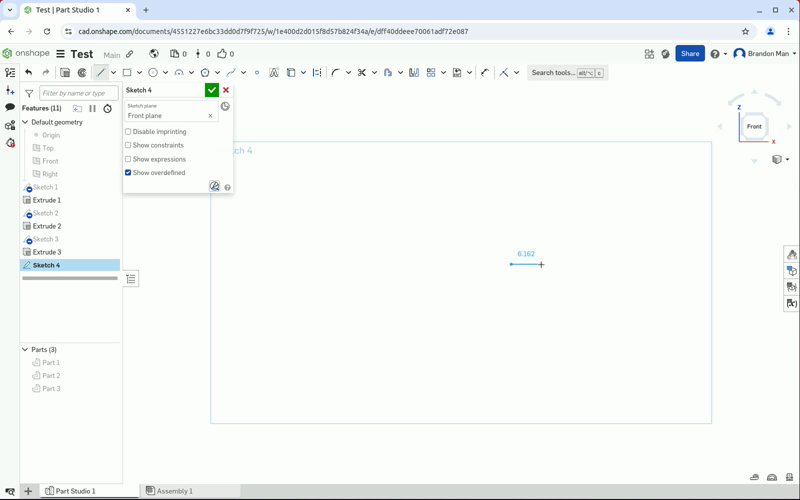
mouse_move(536, 264)
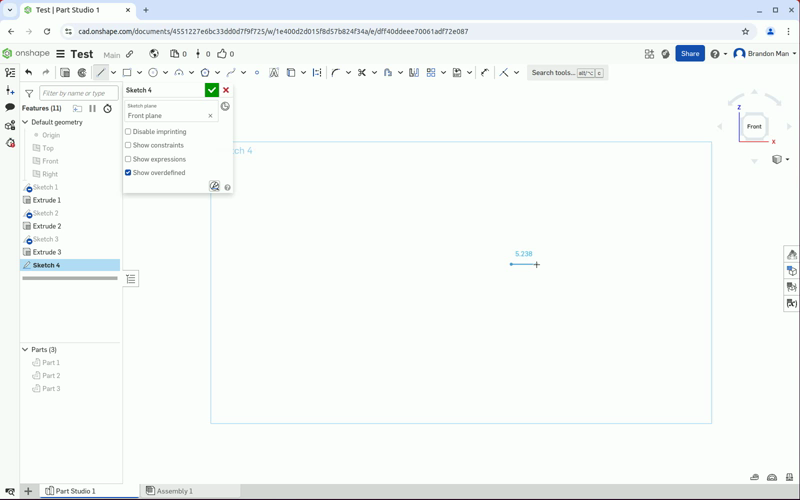
click(536, 264)
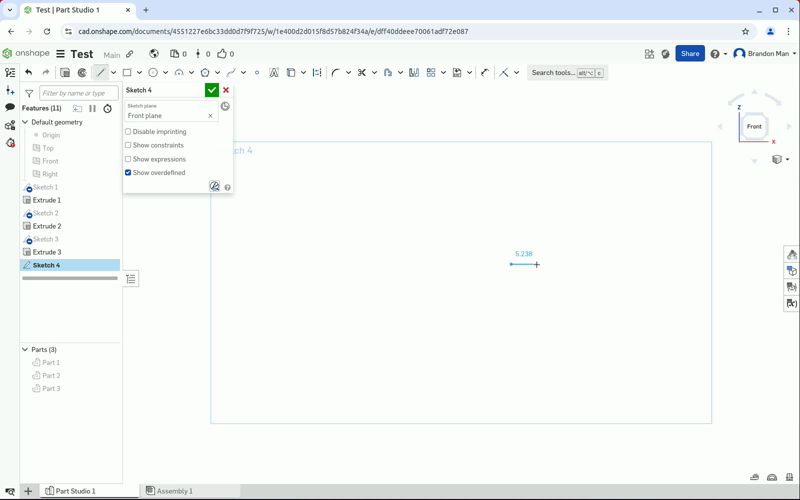
key_up(shift)
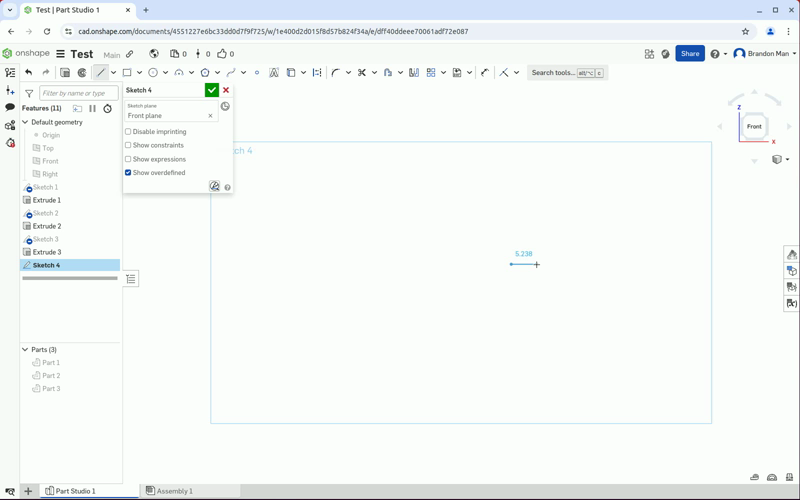
key_down(shift)
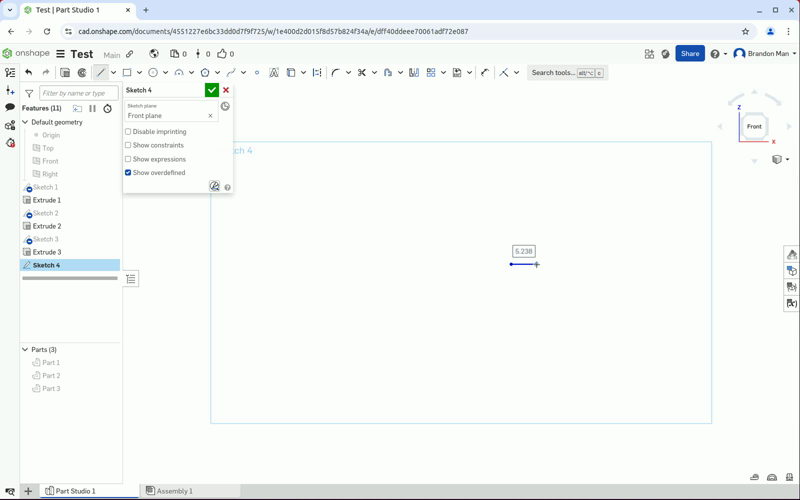
mouse_move(566, 264)
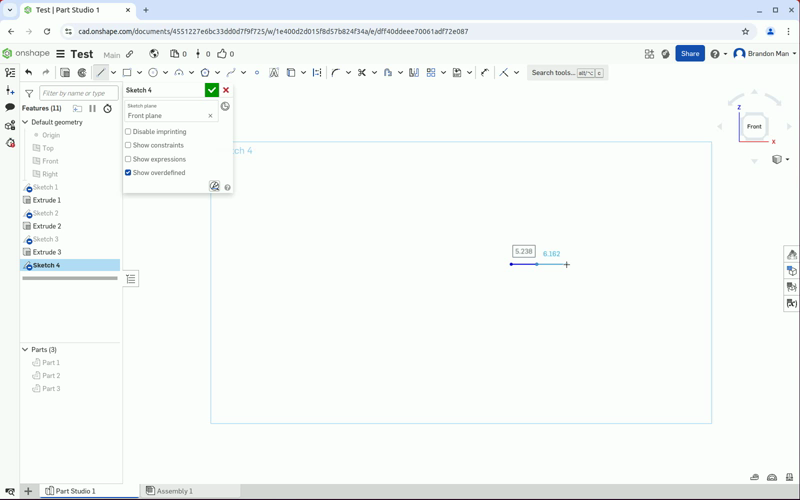
mouse_move(511, 245)
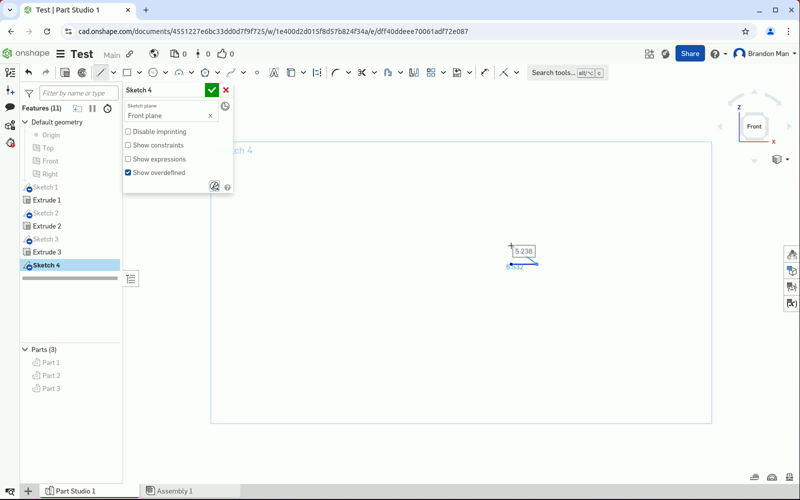
click(511, 245)
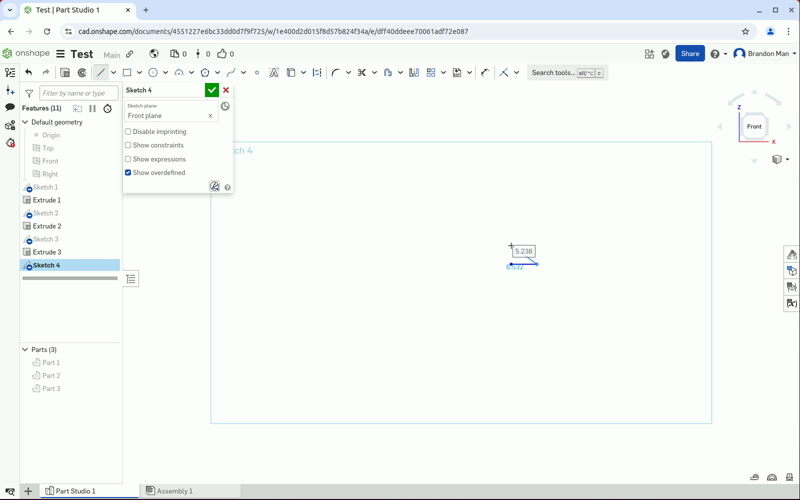
key_up(shift)
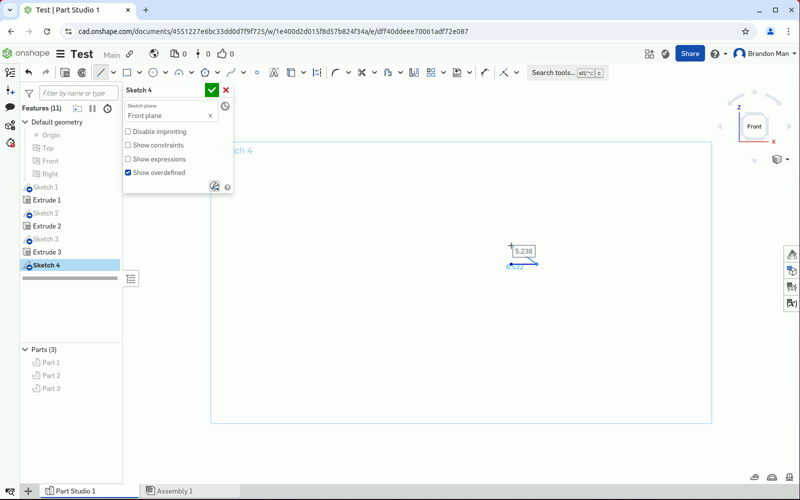
mouse_move(541, 245)
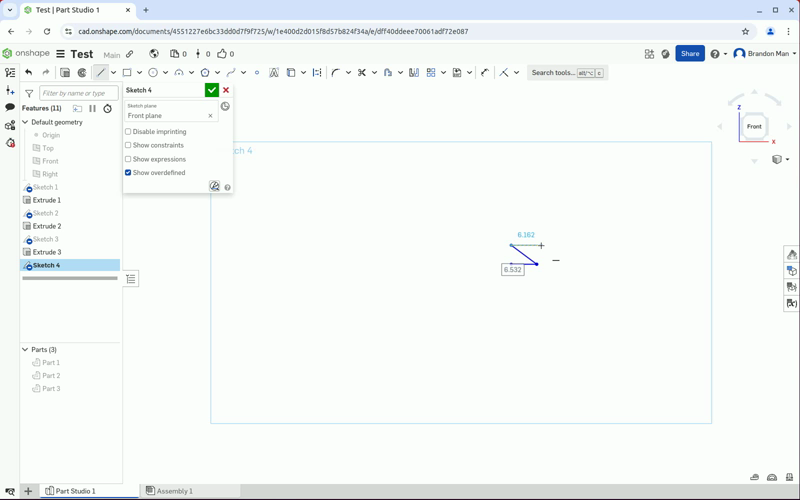
key_down(shift)
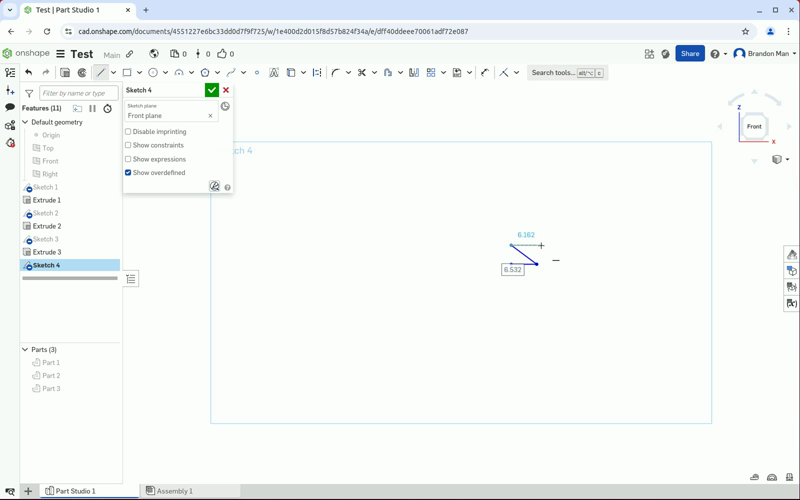
mouse_move(511, 264)
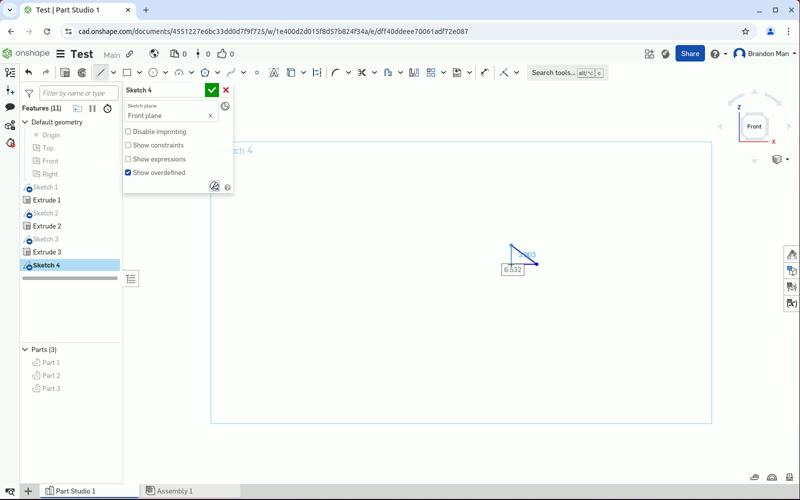
key_up(shift)
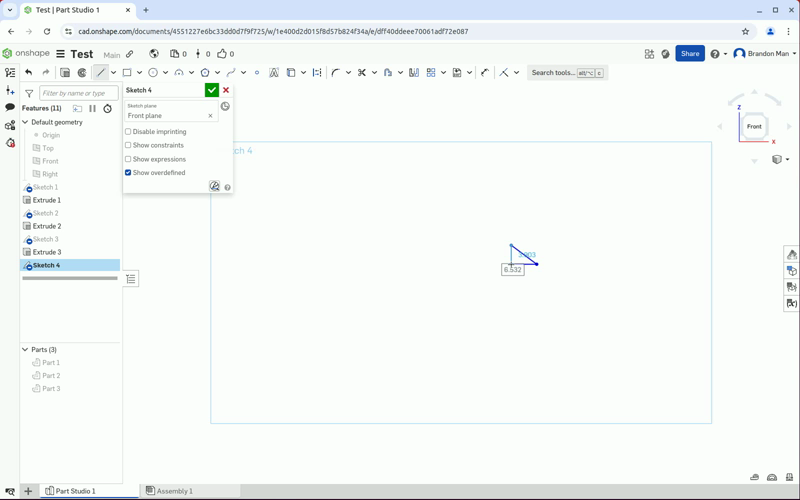
click(511, 264)
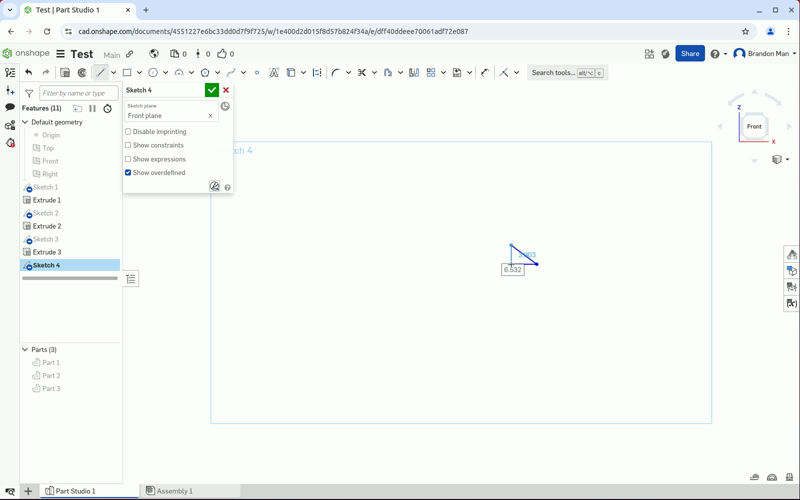
key(esc)
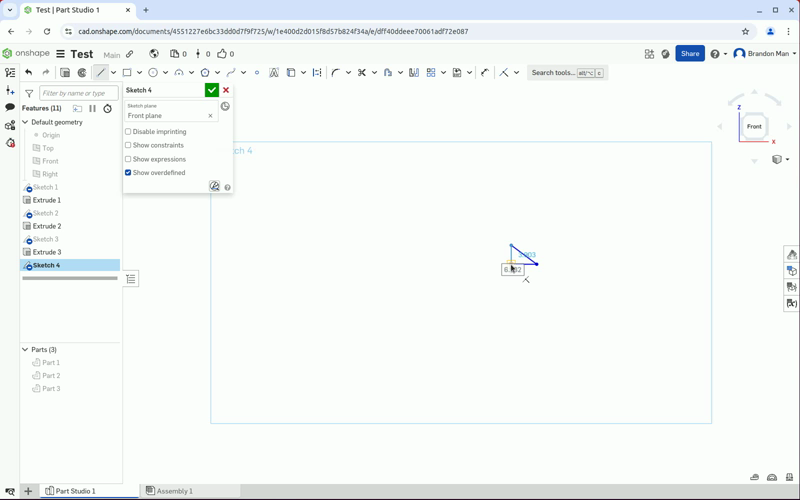
mouse_move(515, 262)
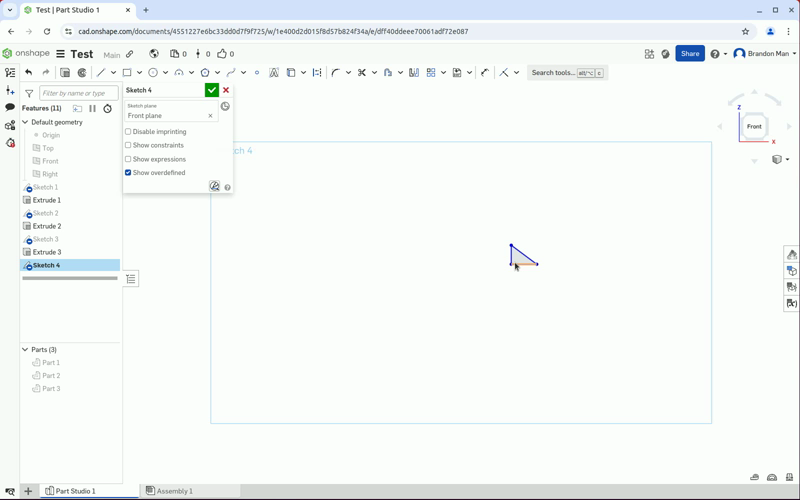
scroll(6)
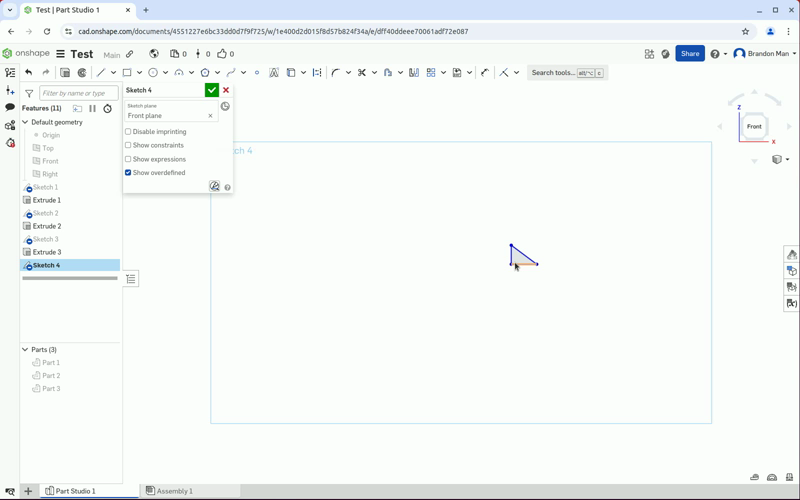
scroll(6)
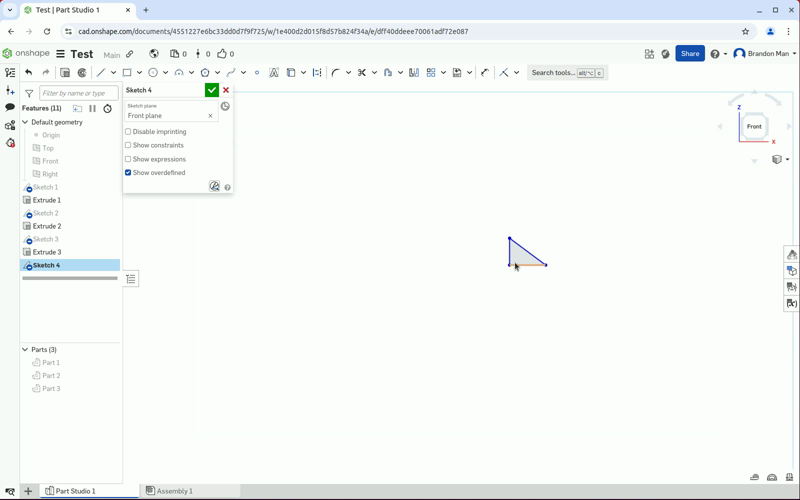
scroll(6)
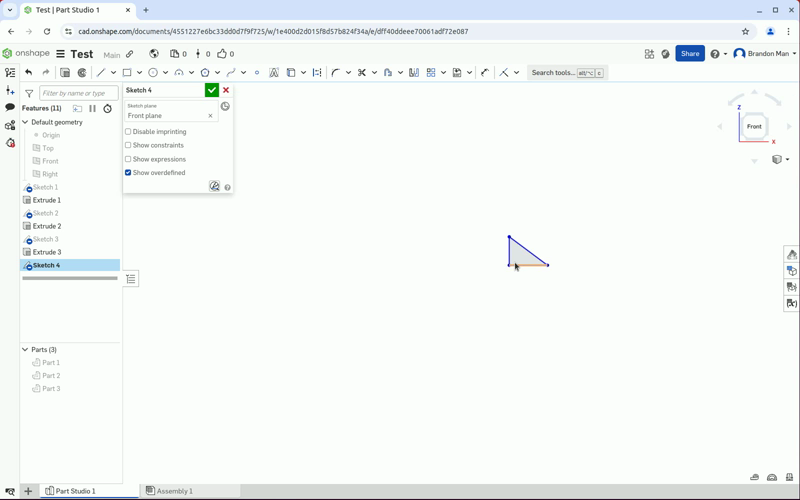
scroll(6)
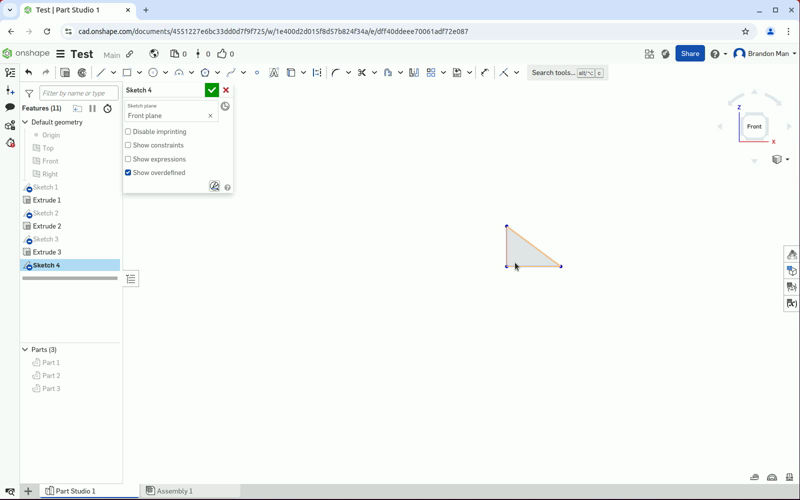
scroll(6)
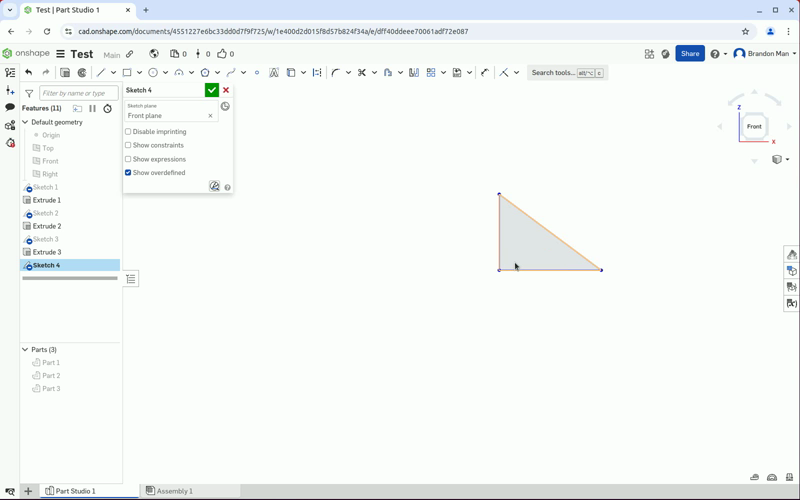
scroll(6)
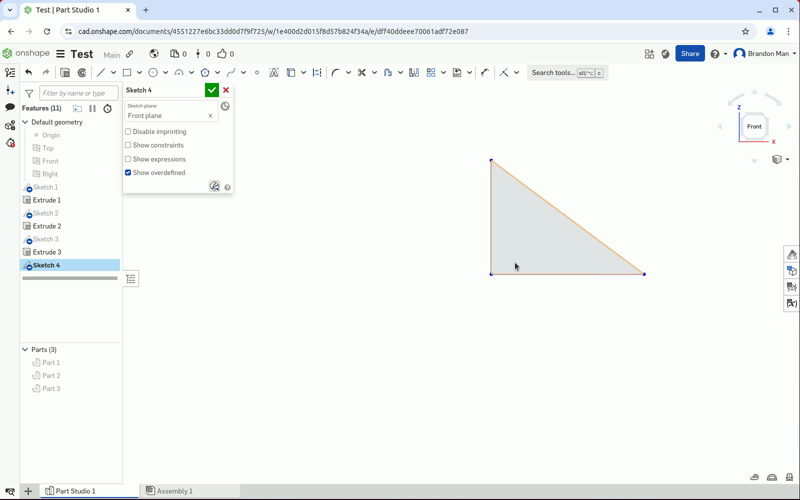
scroll(6)
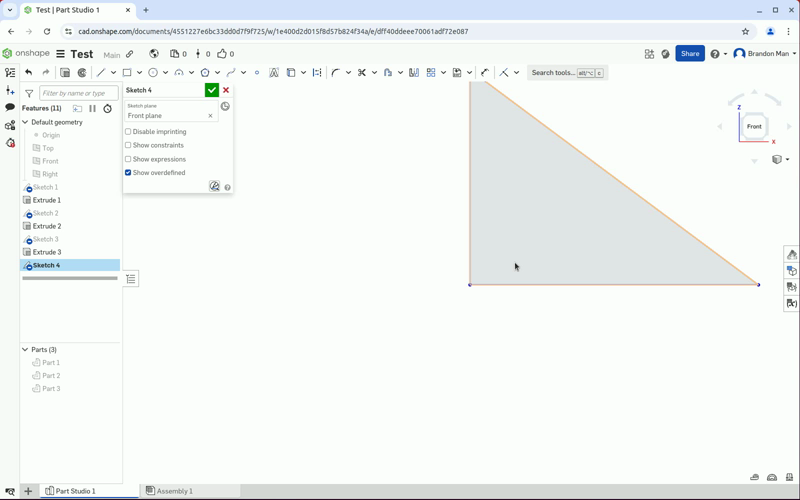
click(515, 262)
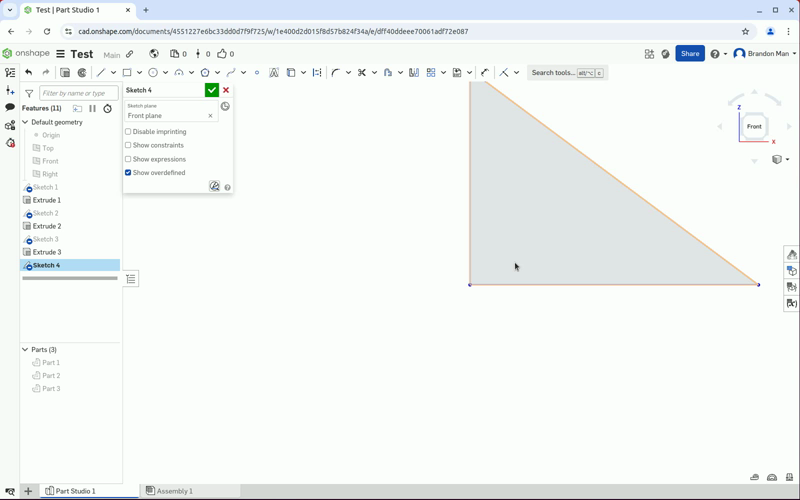
scroll(-6)
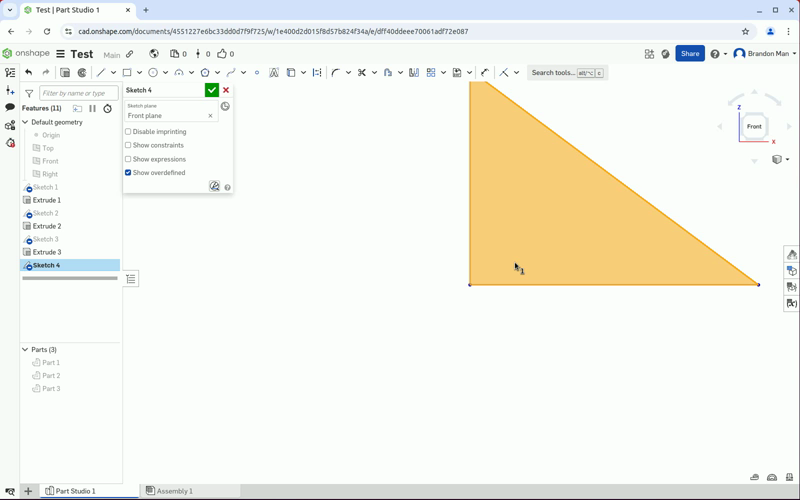
scroll(-6)
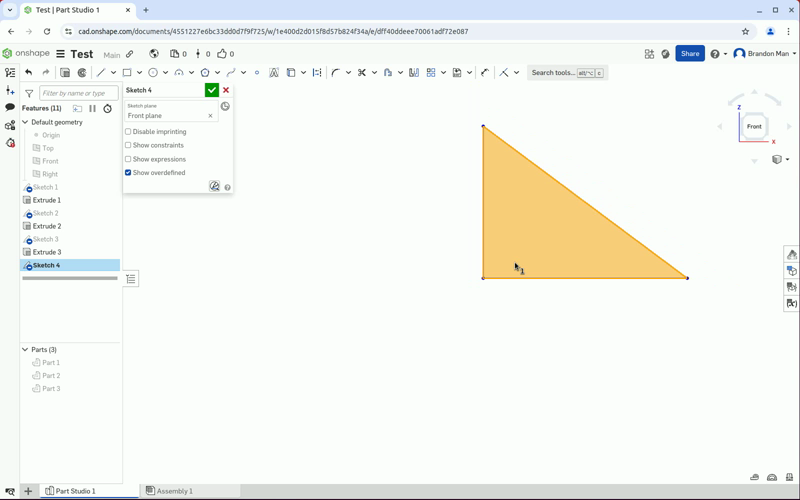
scroll(-6)
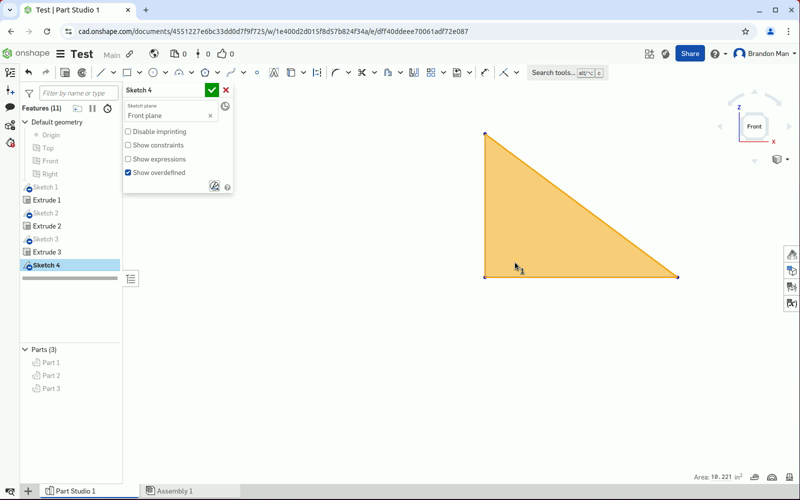
scroll(-6)
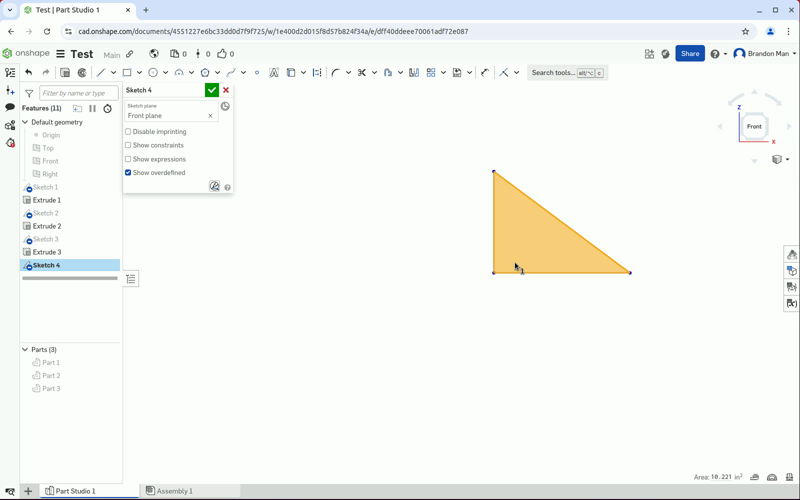
scroll(-6)
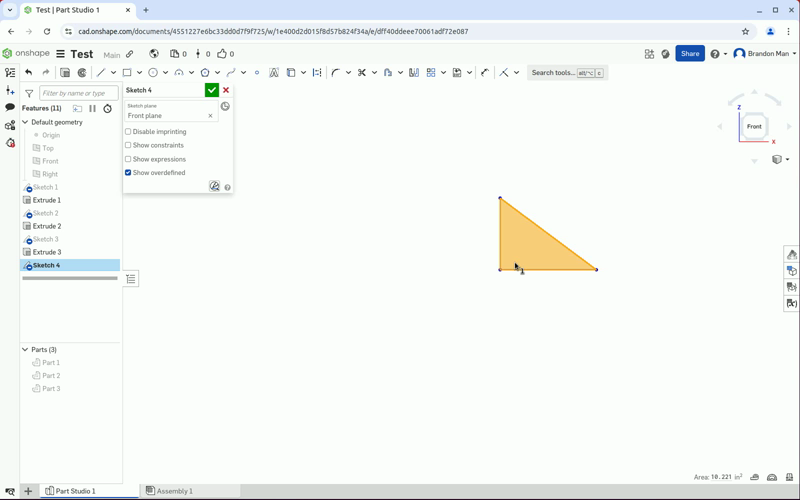
scroll(-6)
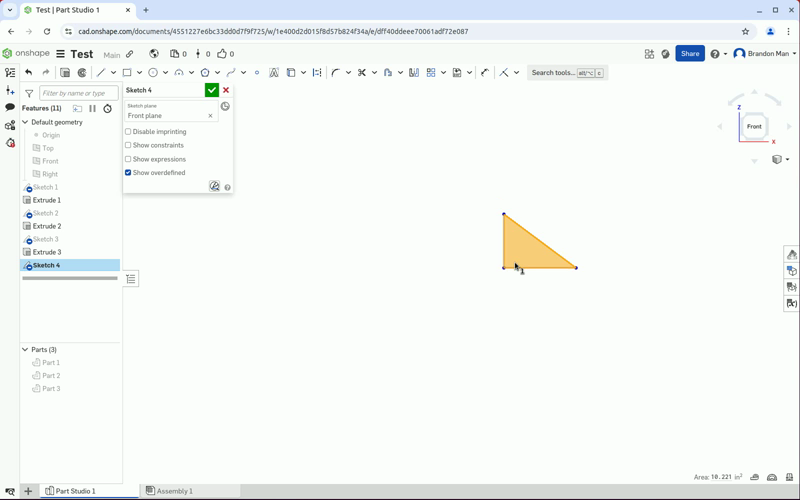
scroll(-6)
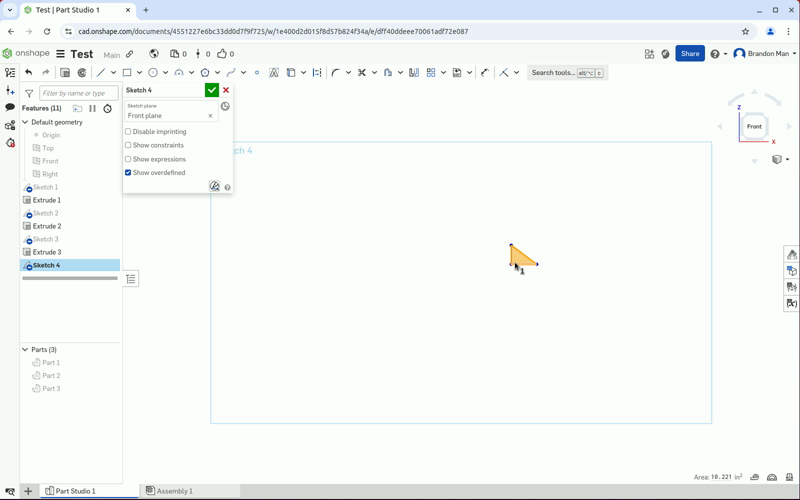
mouse_move(73, 352)
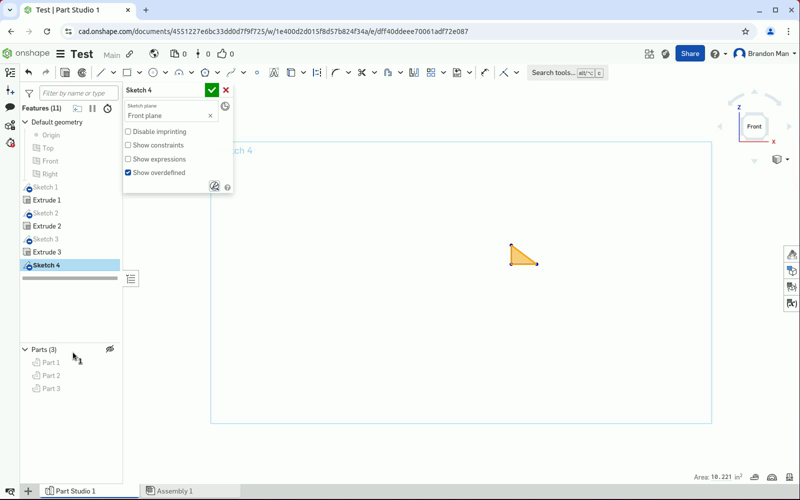
key(shift+y)
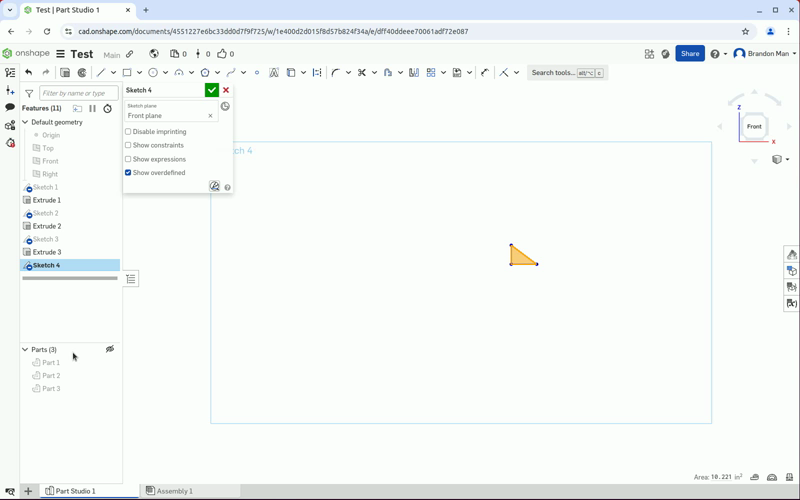
key(shift+e)
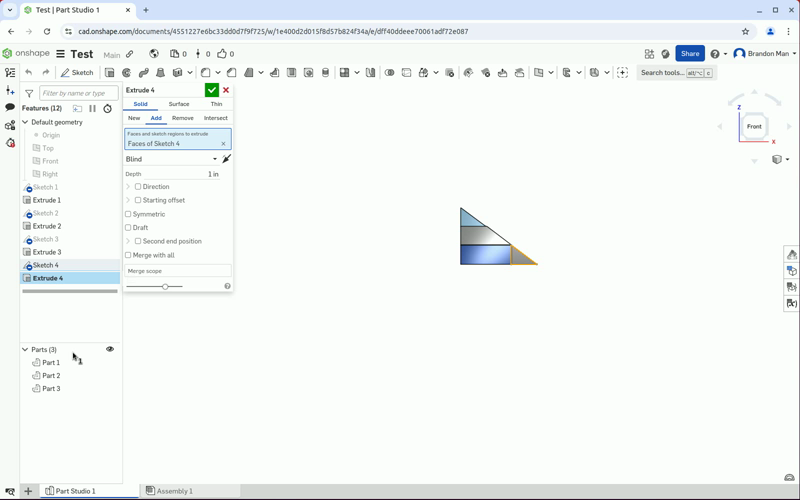
mouse_move(143, 106)
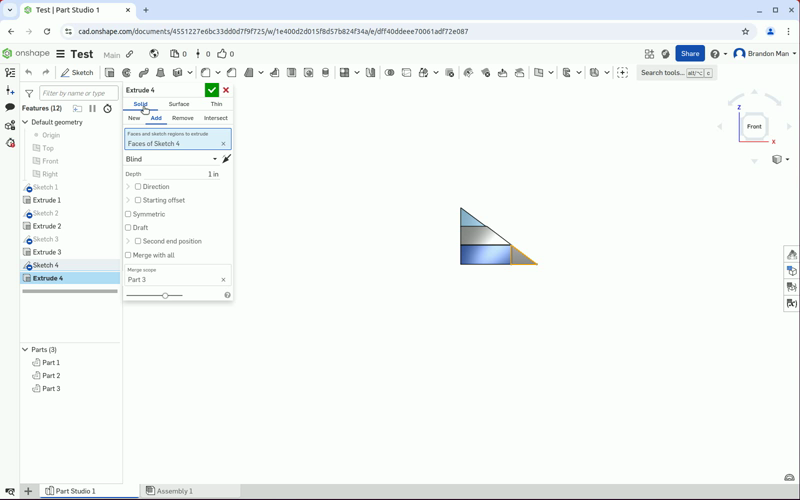
click(143, 106)
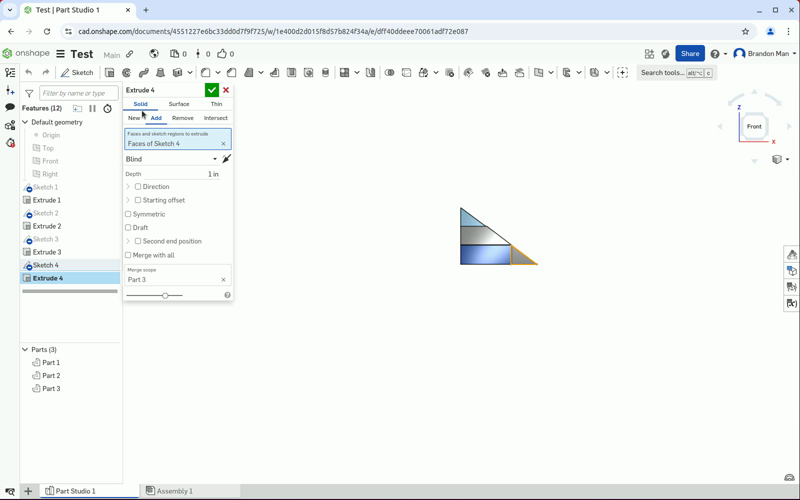
mouse_move(137, 120)
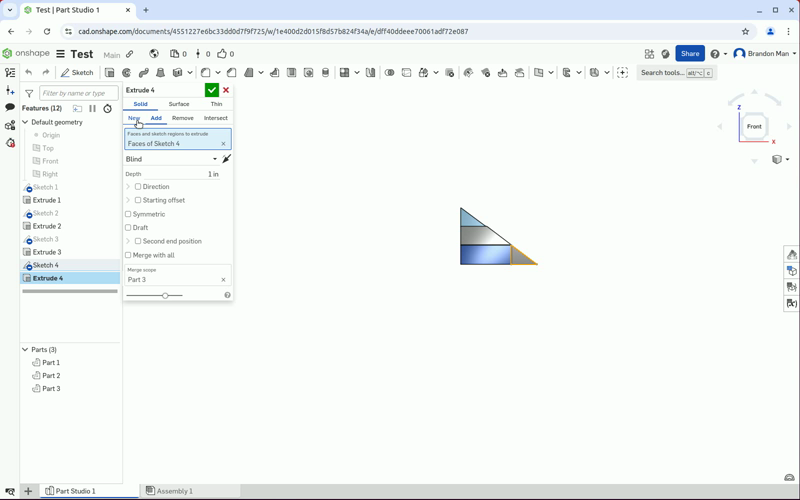
click(137, 120)
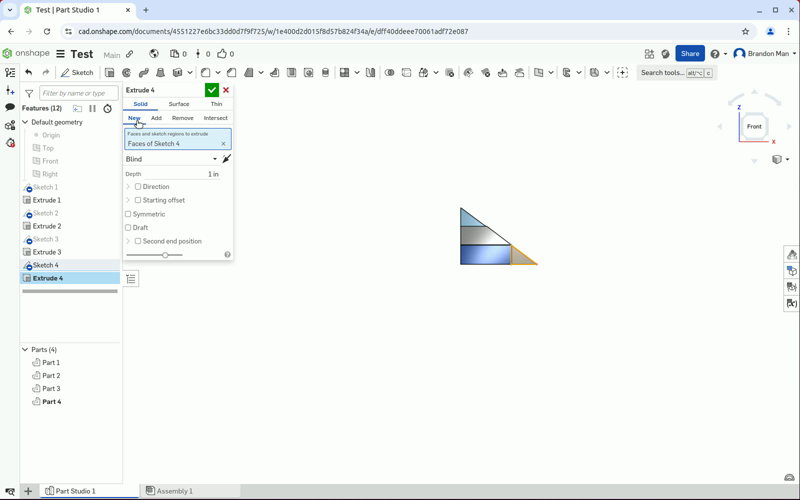
key(tab, 4)
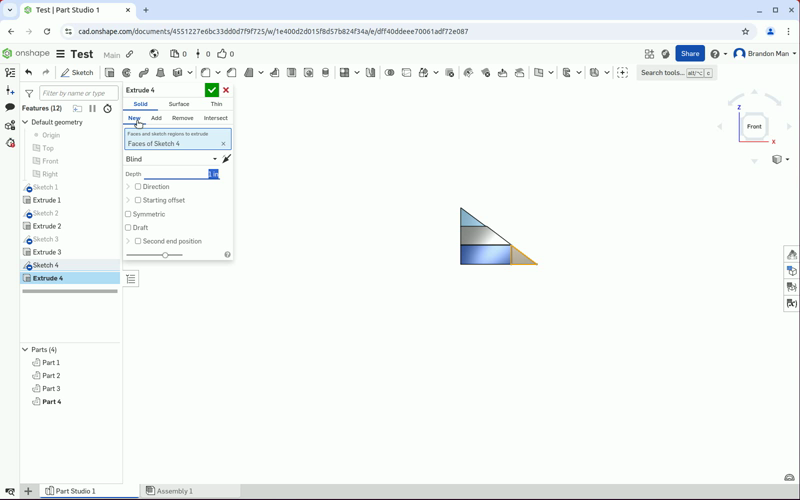
text(7.703)
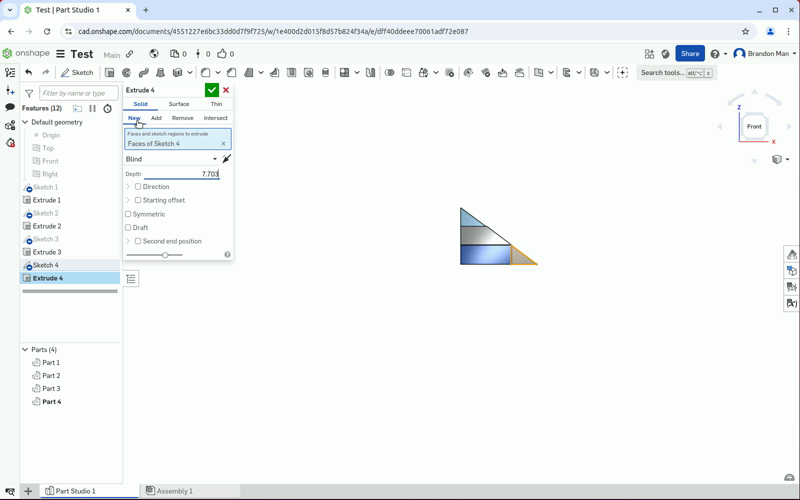
key(enter)
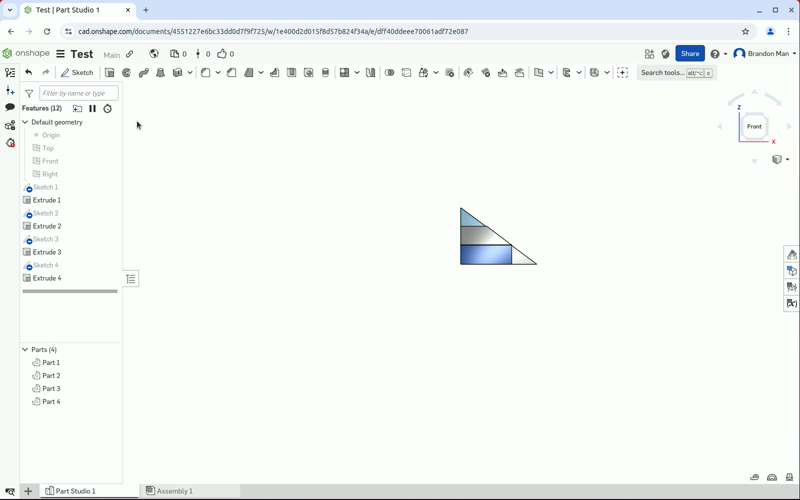
key(shift+h)
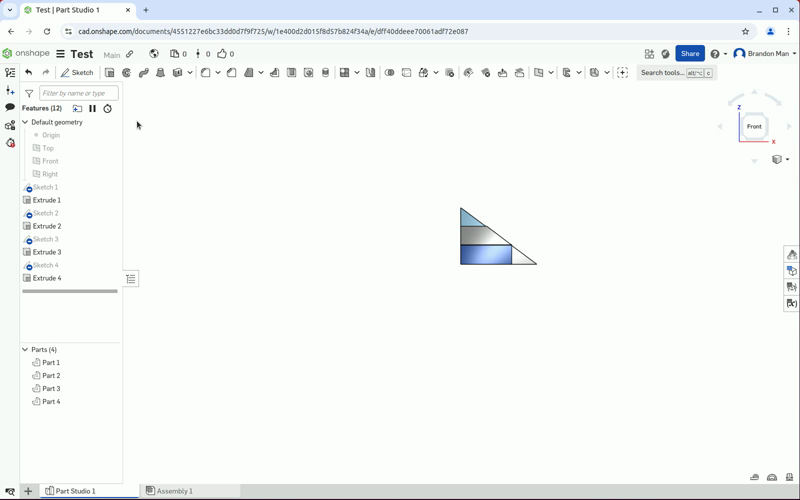
key(shift+h)
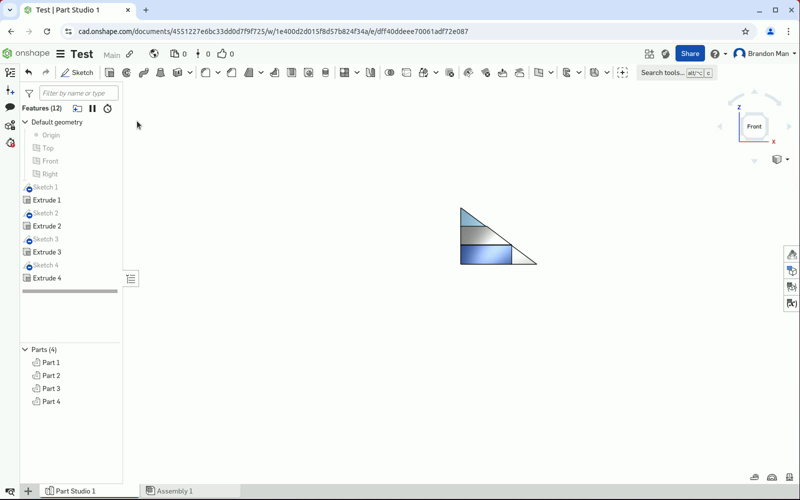
mouse_move(73, 189)
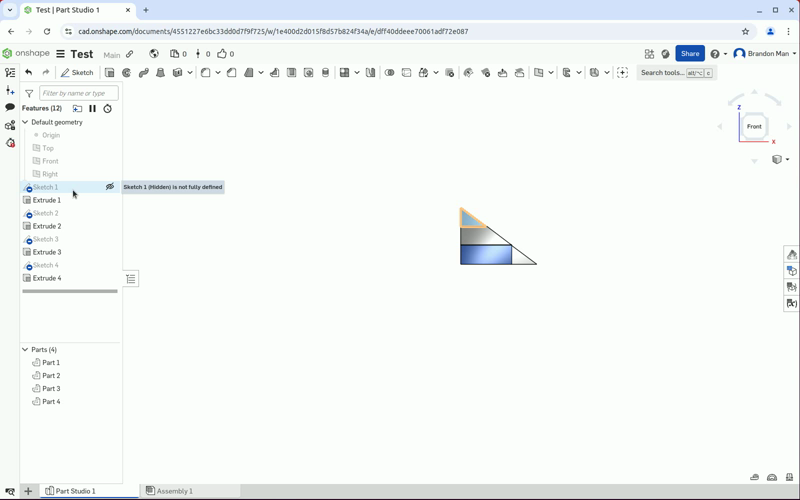
click(73, 189)
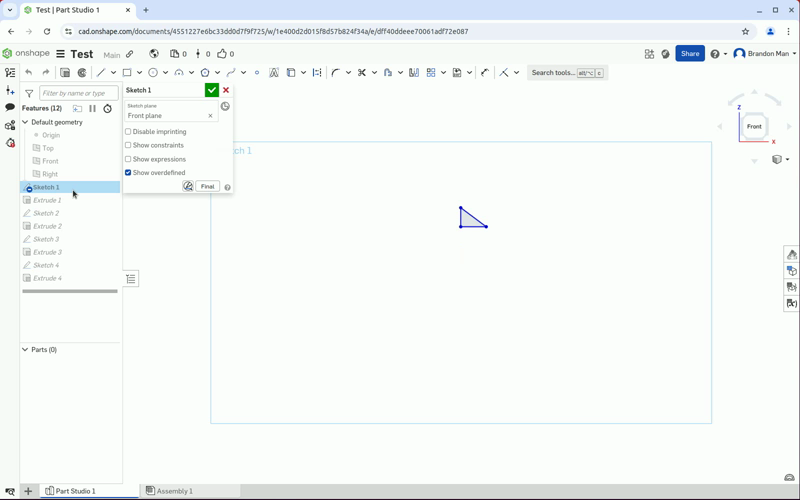
mouse_move(229, 92)
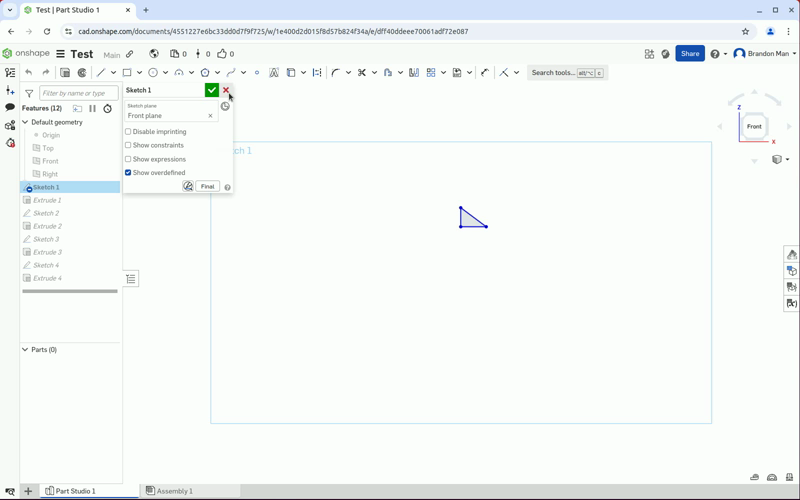
click(229, 92)
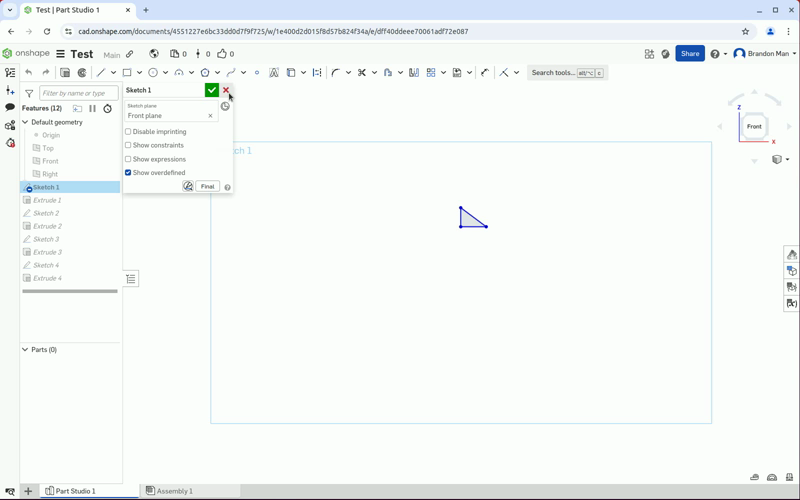
key(shift+s)
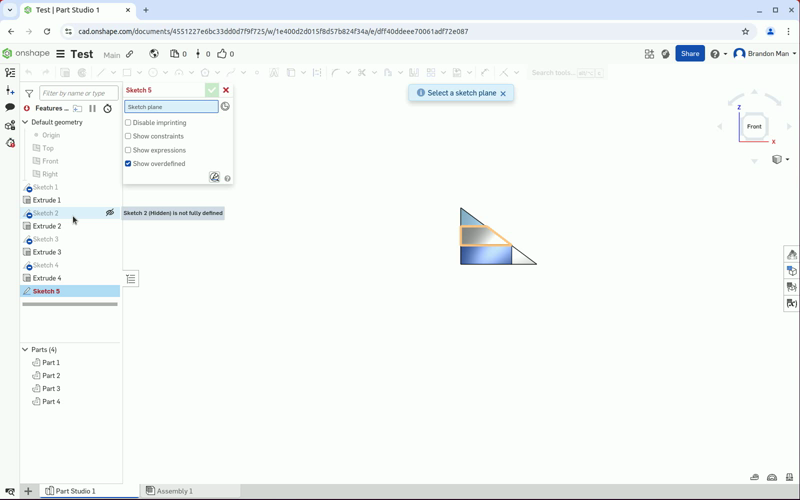
scroll(3)
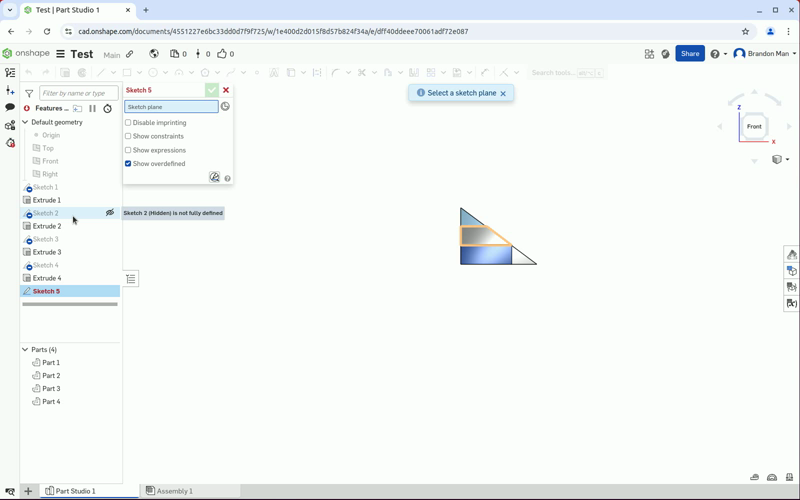
mouse_move(73, 163)
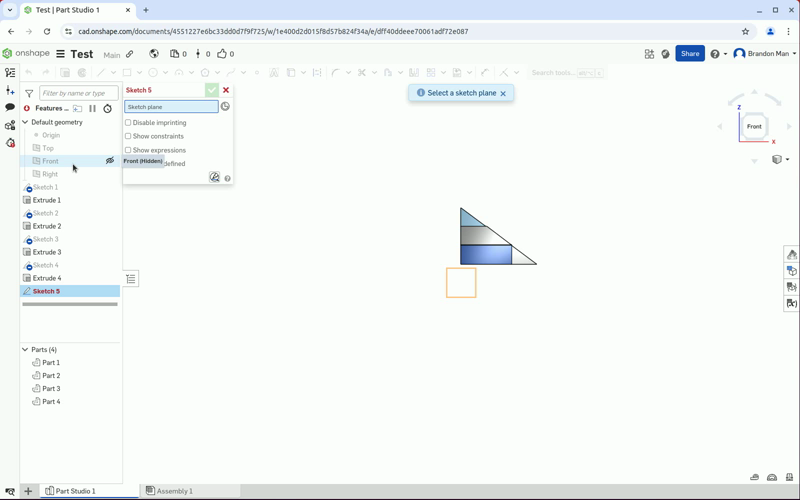
click(73, 163)
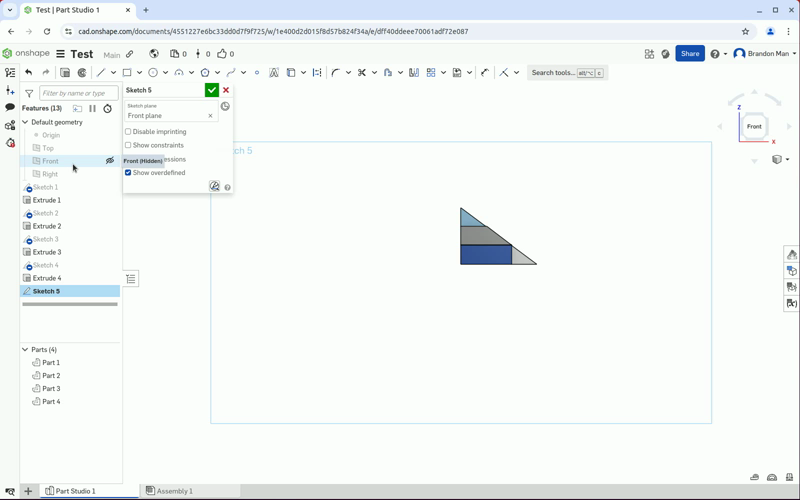
mouse_move(73, 352)
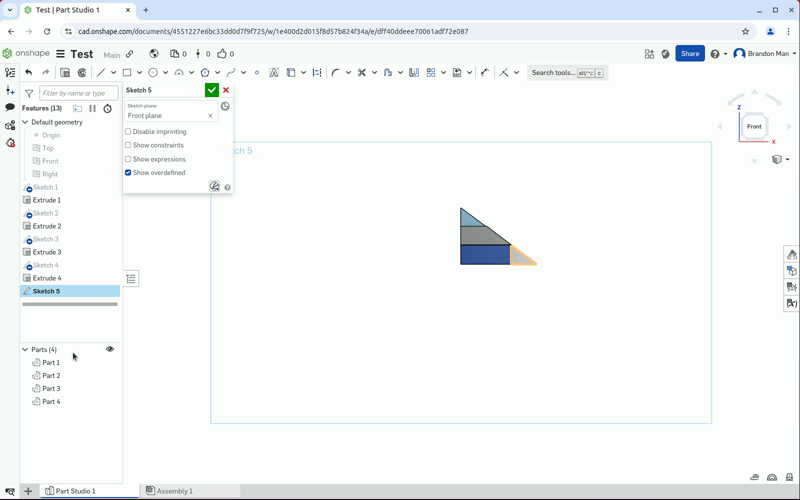
key(y)
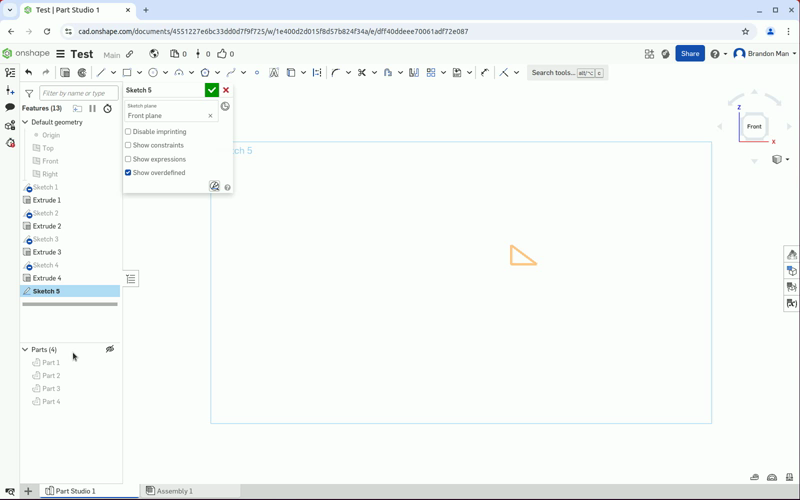
key(l)
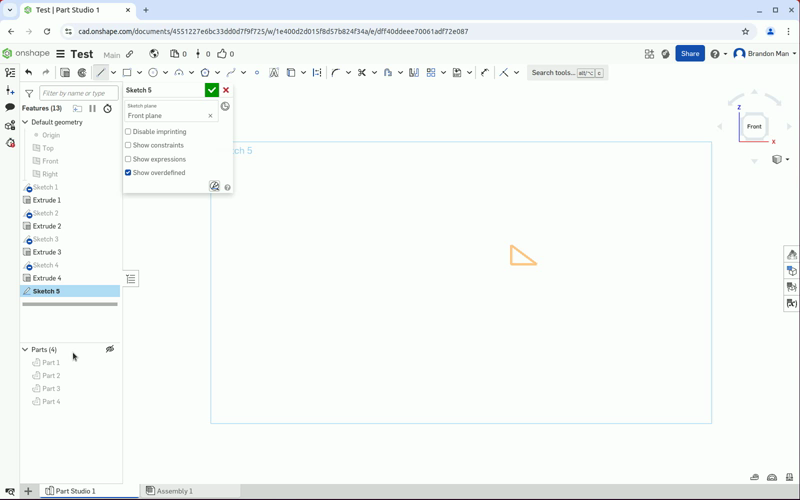
key_down(shift)
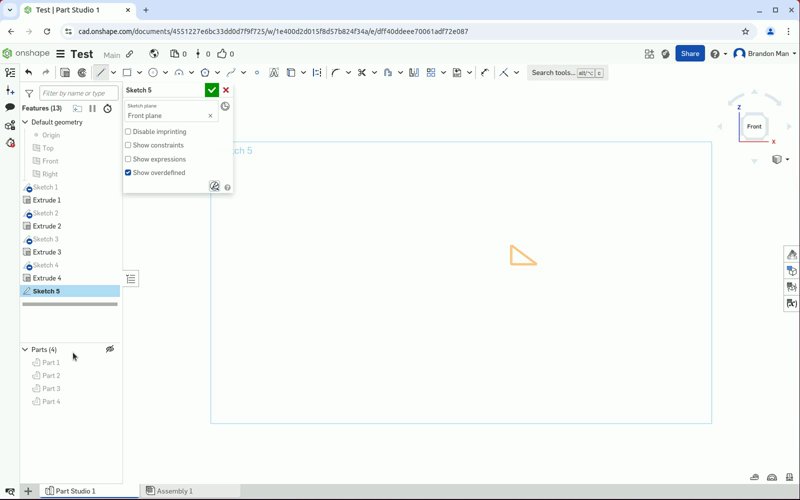
mouse_move(460, 282)
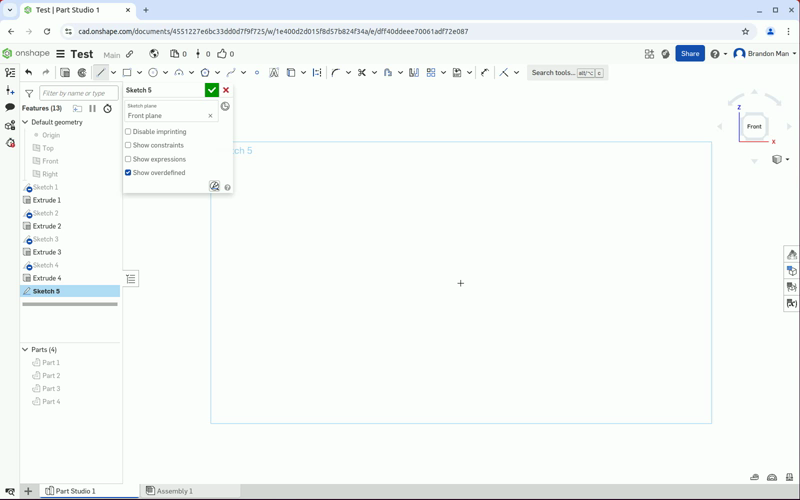
click(460, 282)
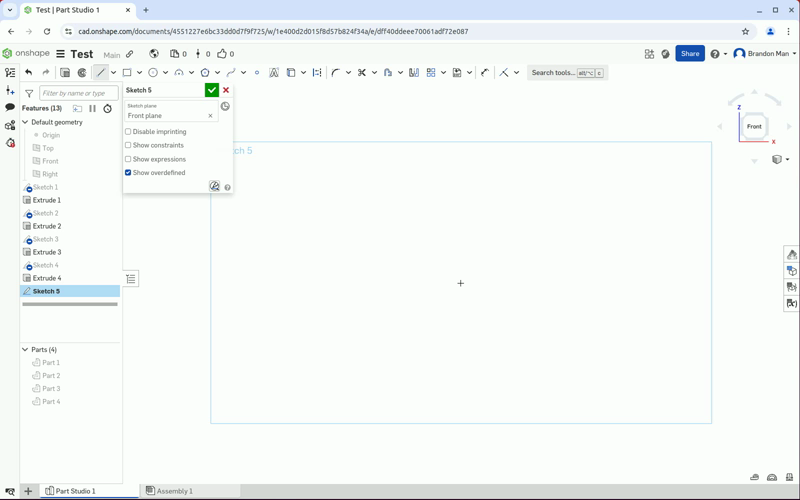
key_up(shift)
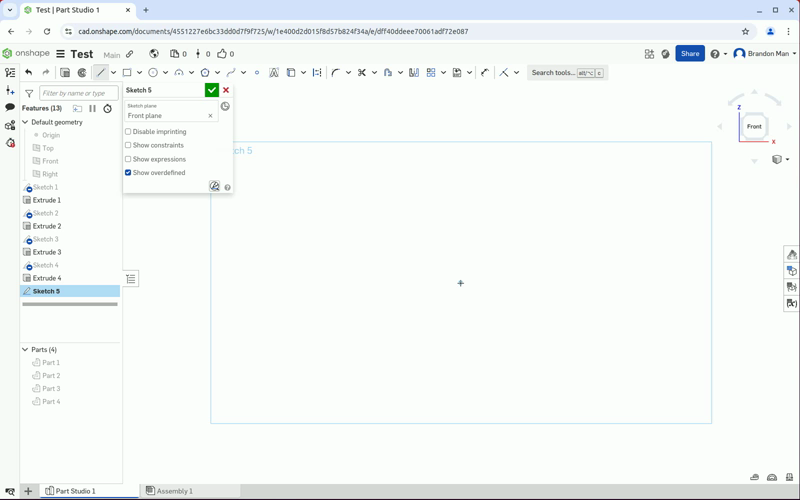
key_down(shift)
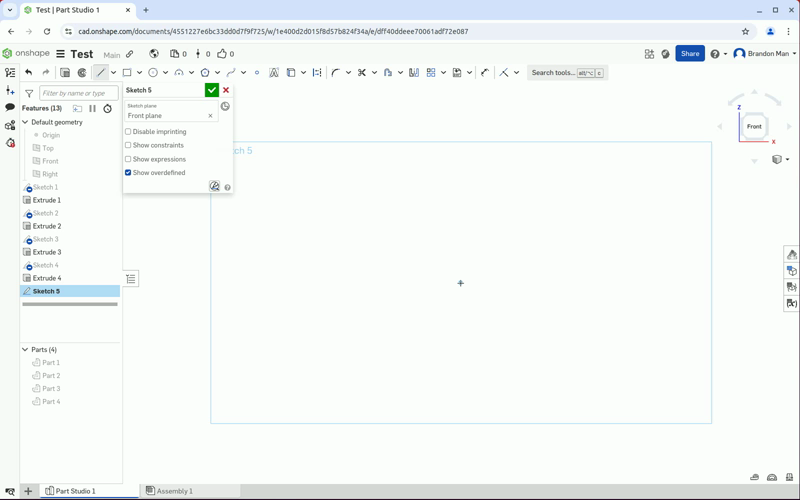
mouse_move(536, 282)
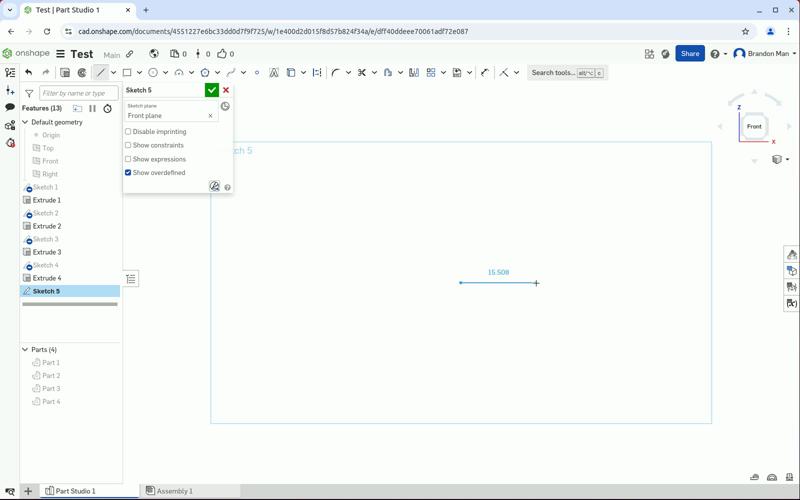
click(536, 282)
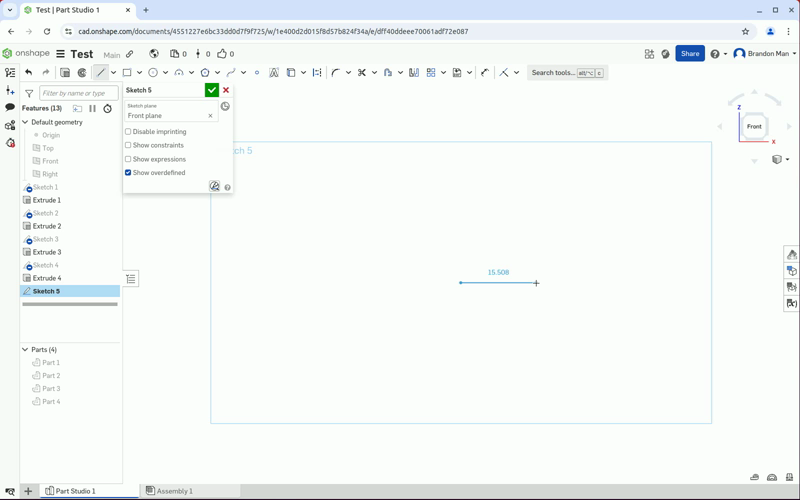
key_up(shift)
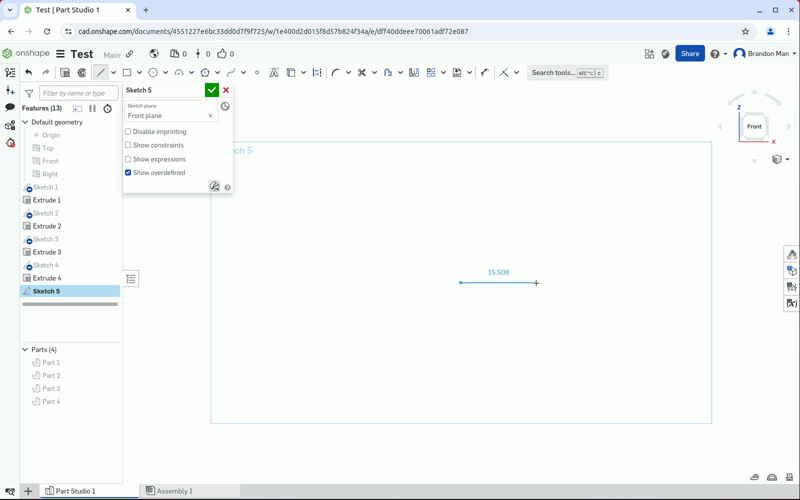
key_down(shift)
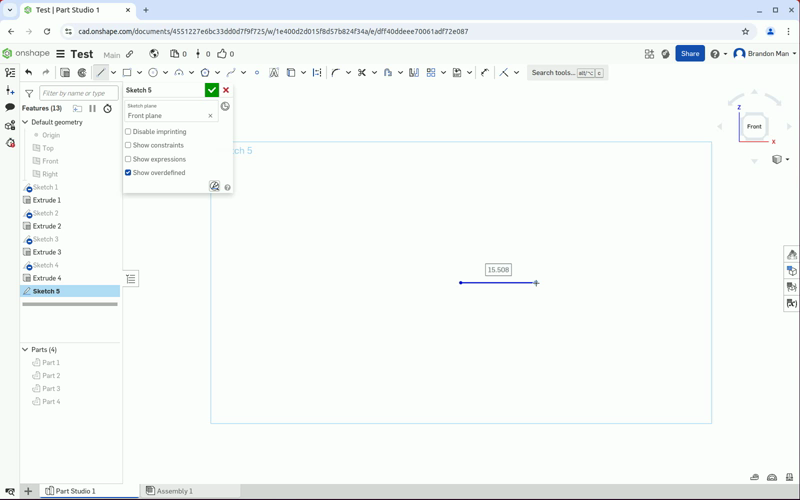
mouse_move(566, 282)
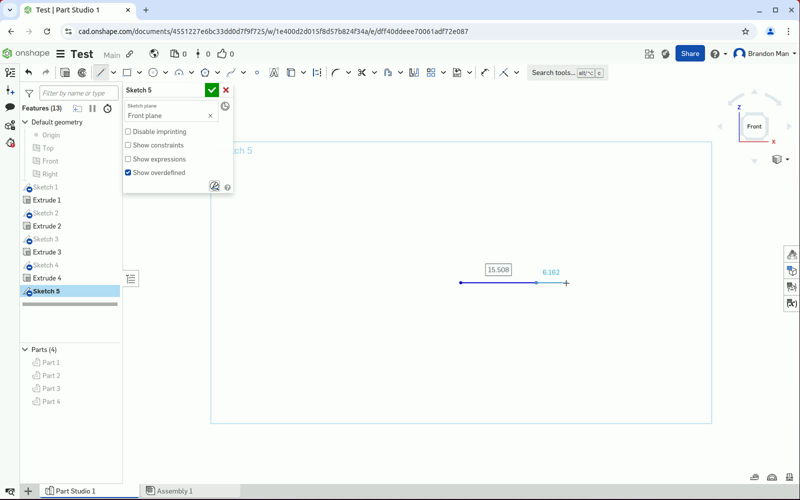
mouse_move(536, 264)
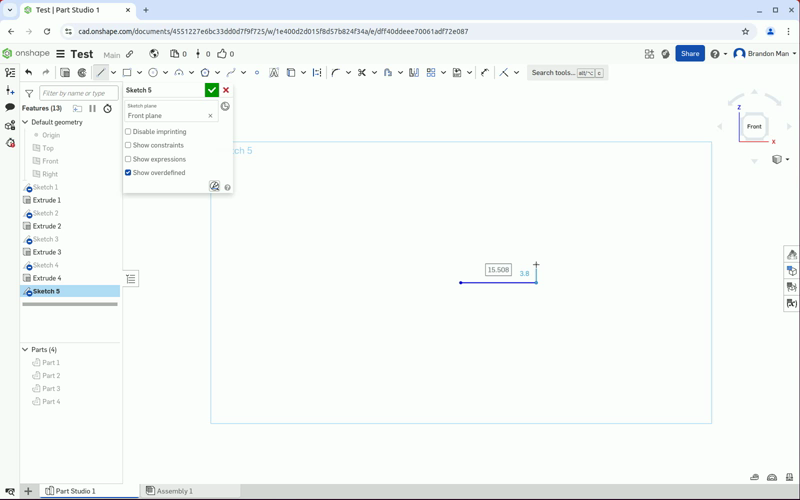
click(536, 264)
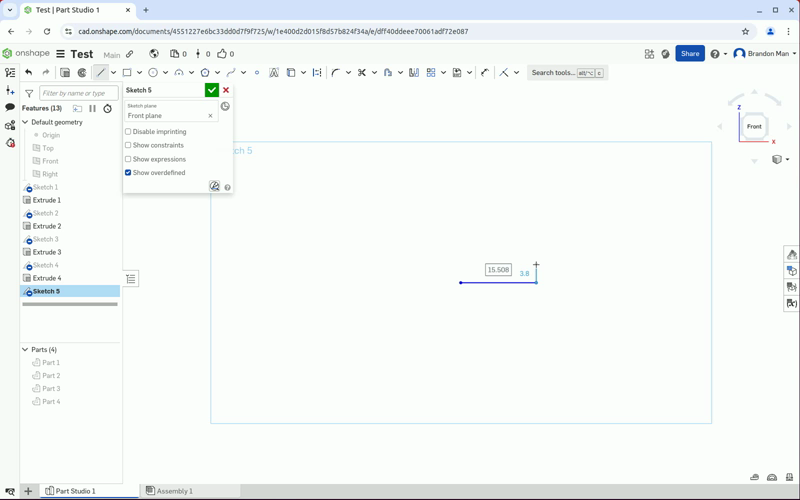
key_up(shift)
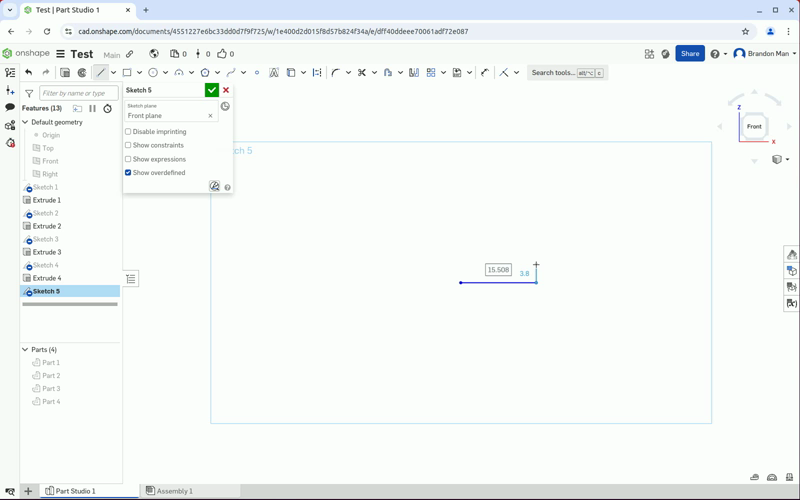
key_down(shift)
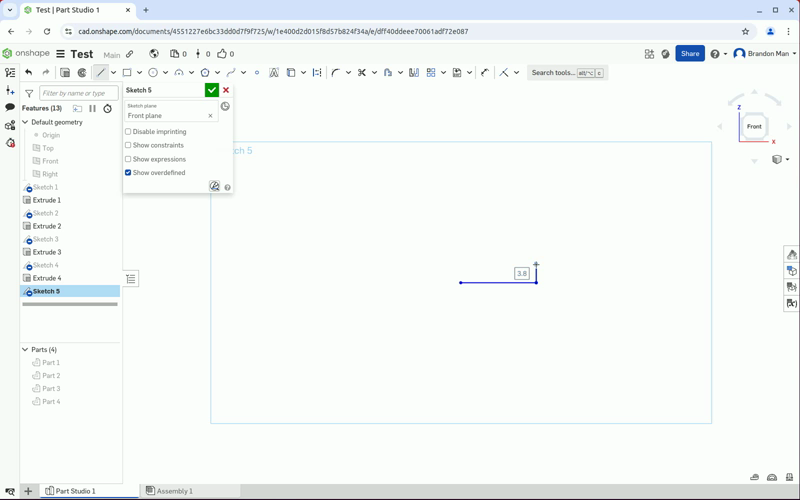
mouse_move(566, 264)
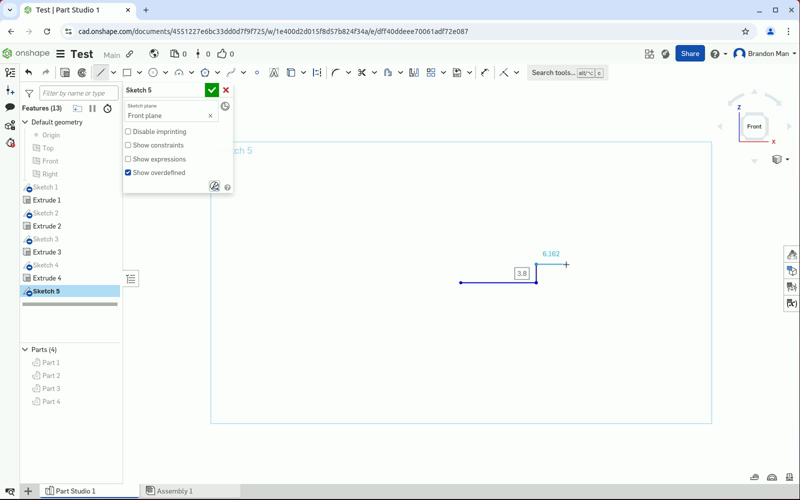
mouse_move(510, 264)
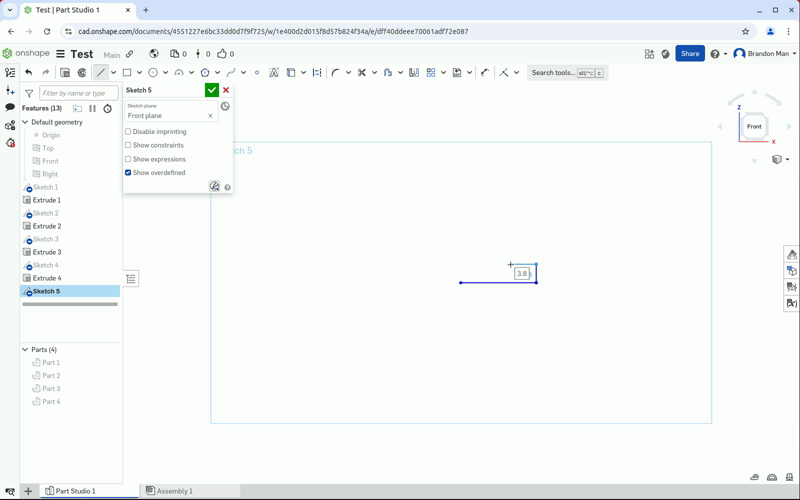
click(510, 264)
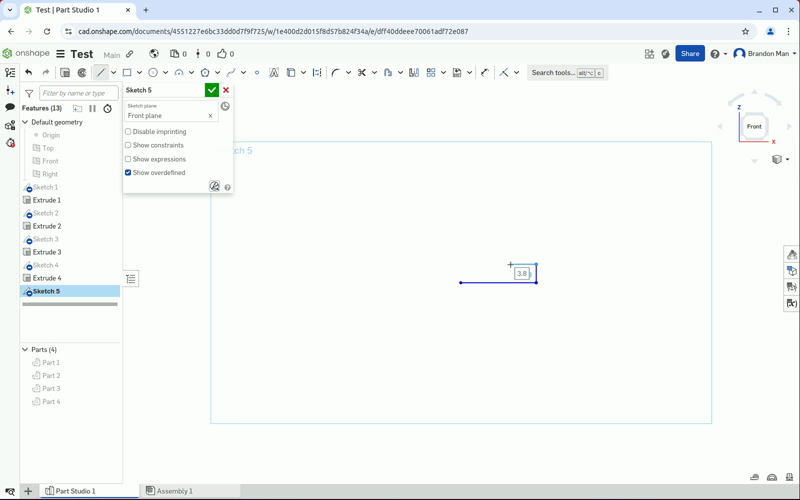
key_up(shift)
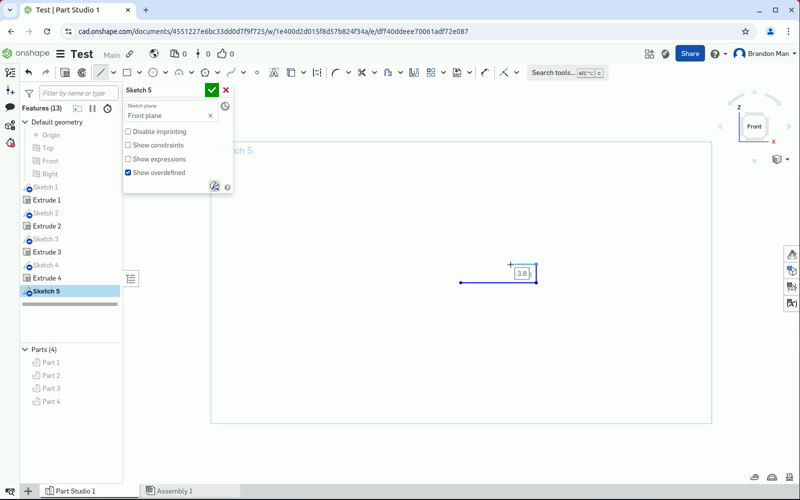
key_down(shift)
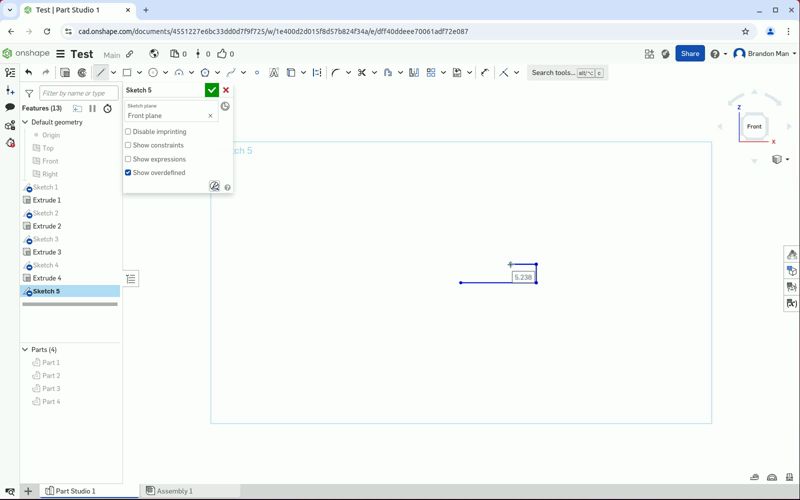
mouse_move(540, 264)
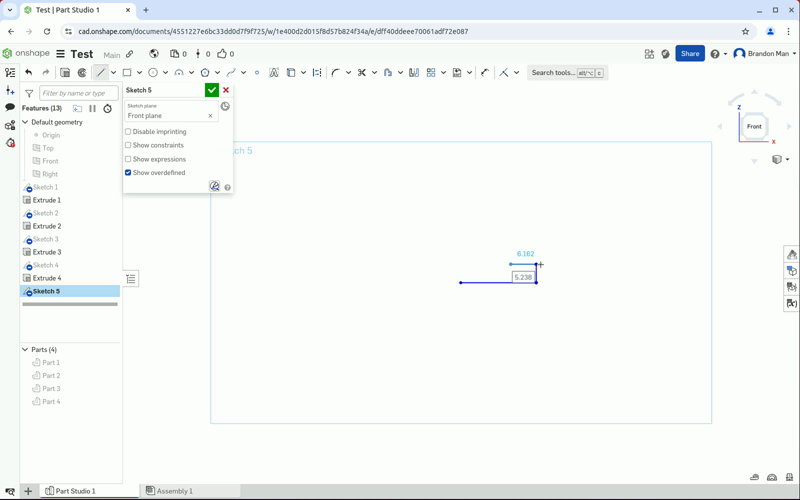
mouse_move(460, 264)
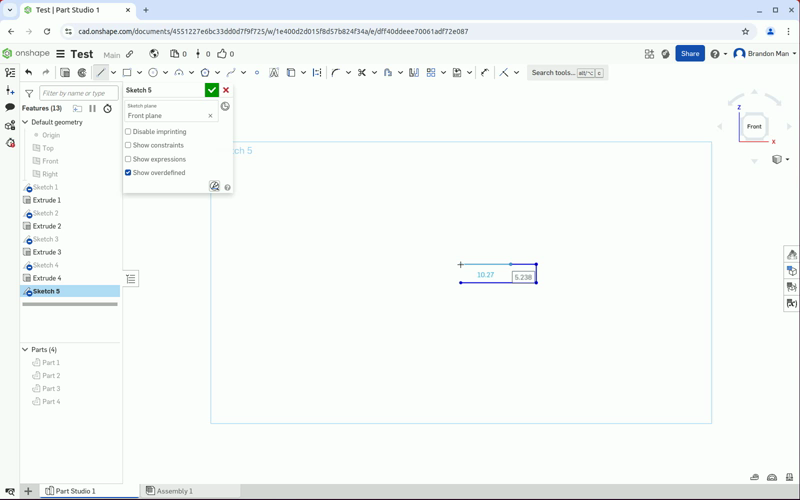
click(460, 264)
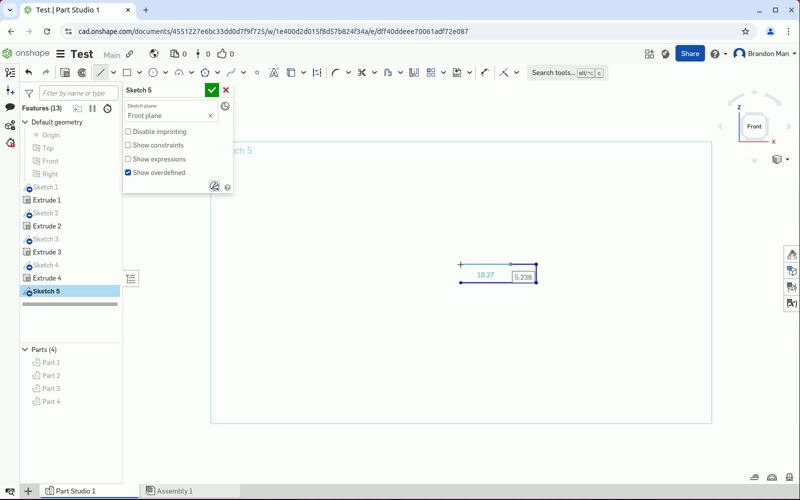
key_up(shift)
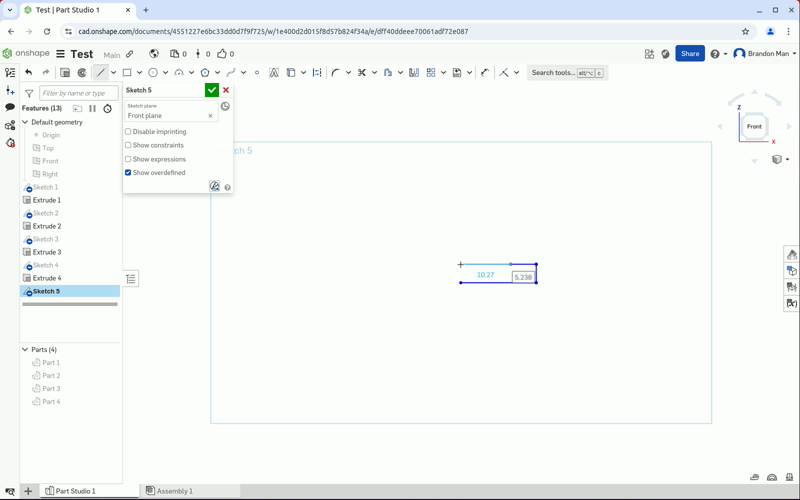
mouse_move(490, 264)
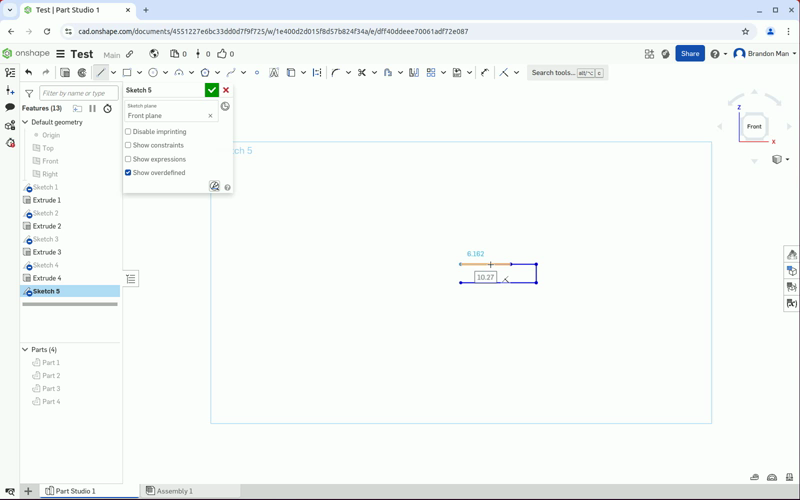
key_down(shift)
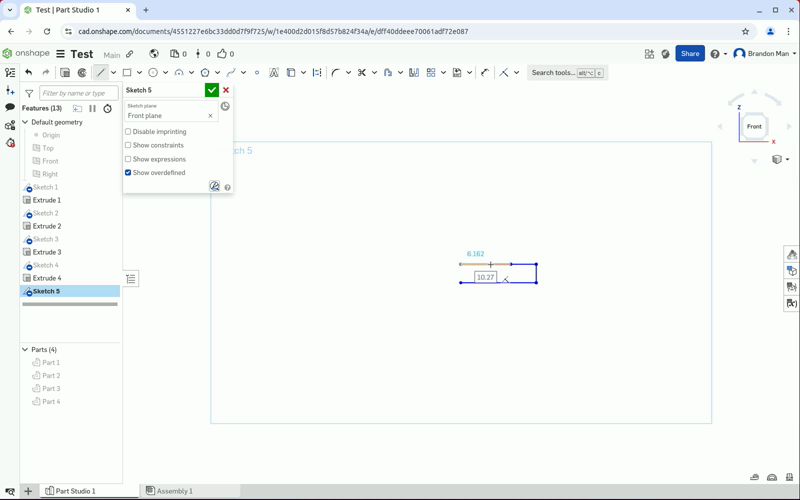
mouse_move(460, 282)
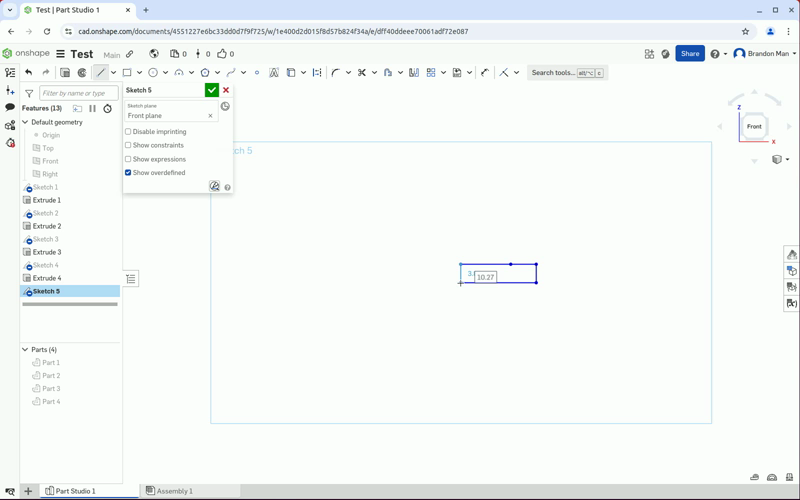
key_up(shift)
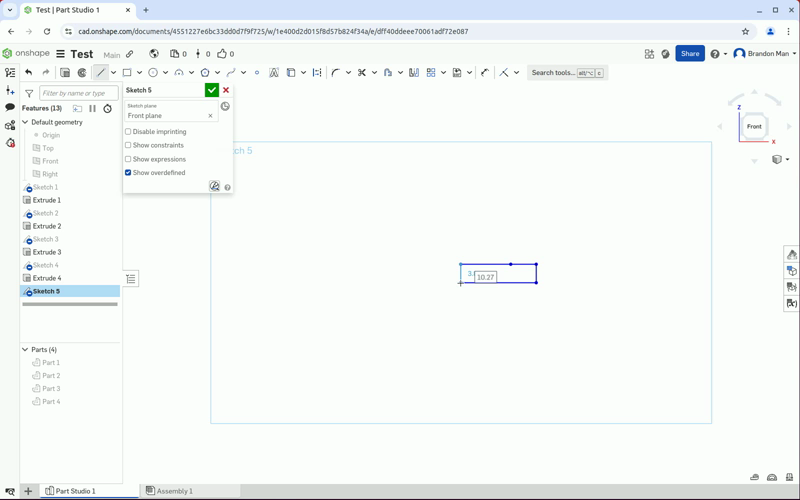
click(460, 282)
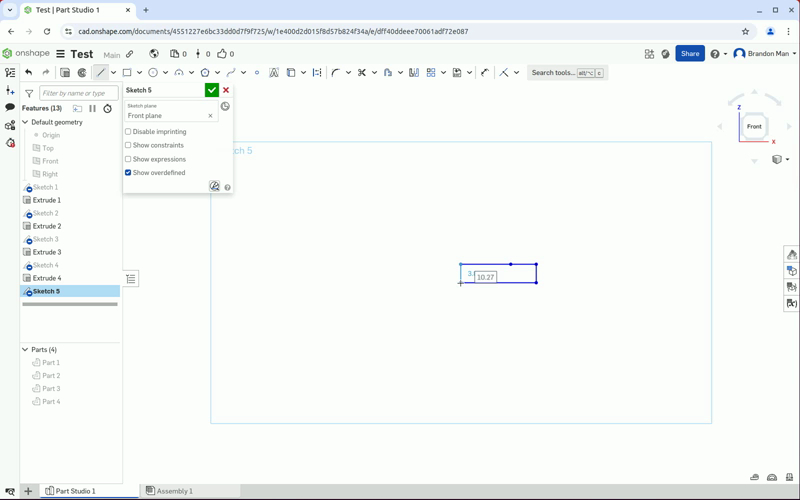
key(esc)
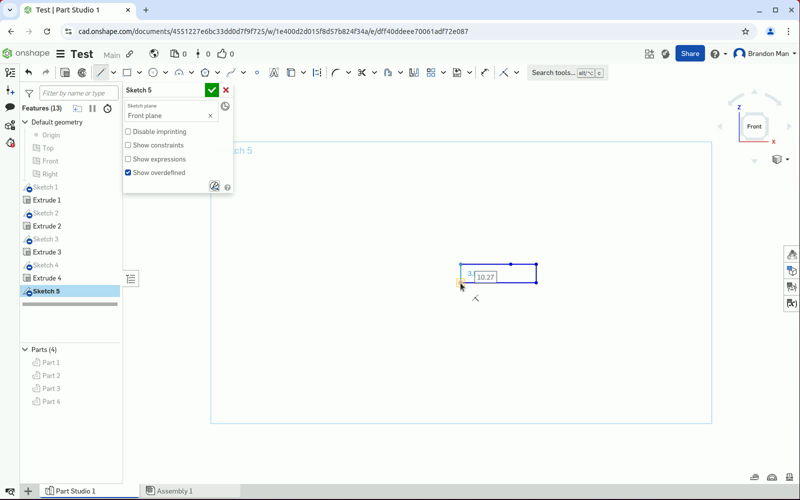
mouse_move(518, 266)
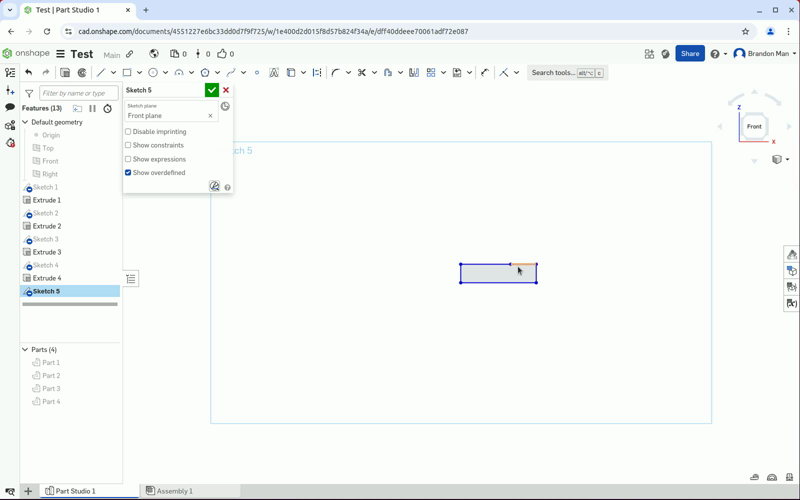
scroll(6)
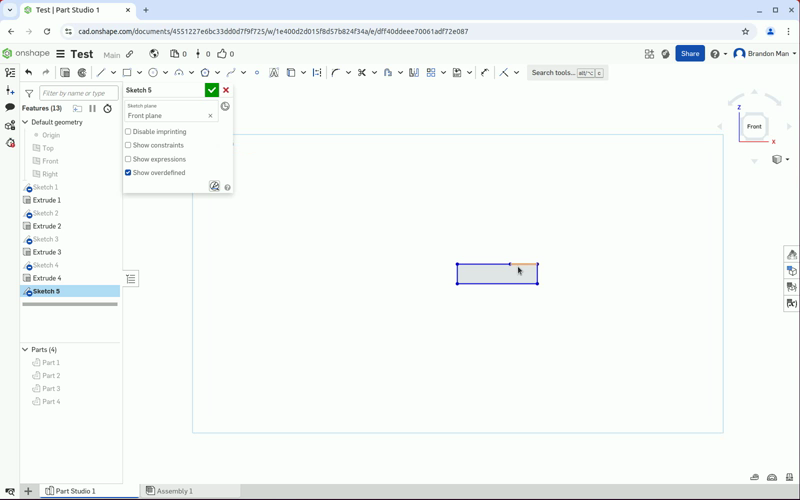
scroll(6)
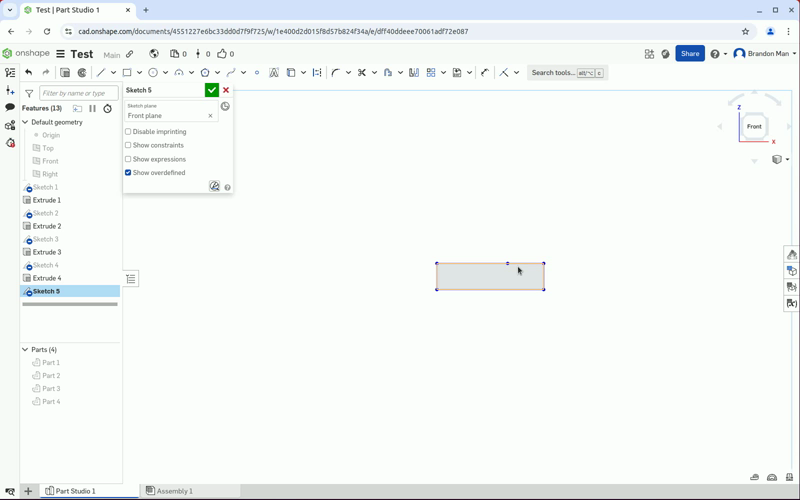
scroll(6)
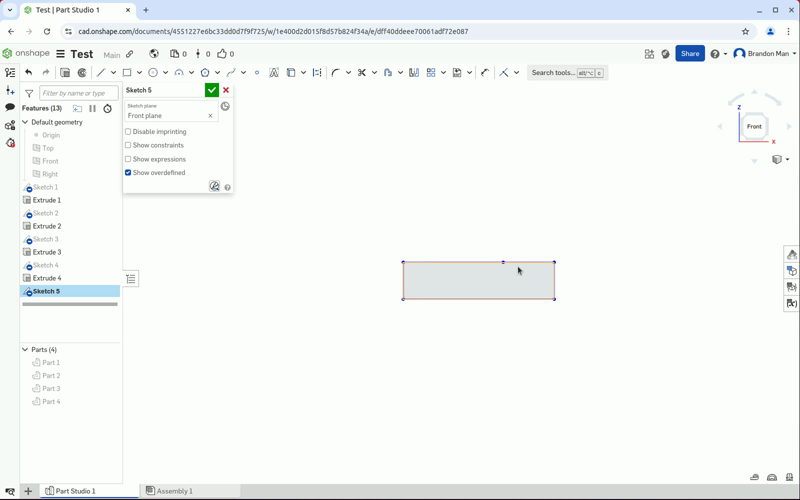
scroll(6)
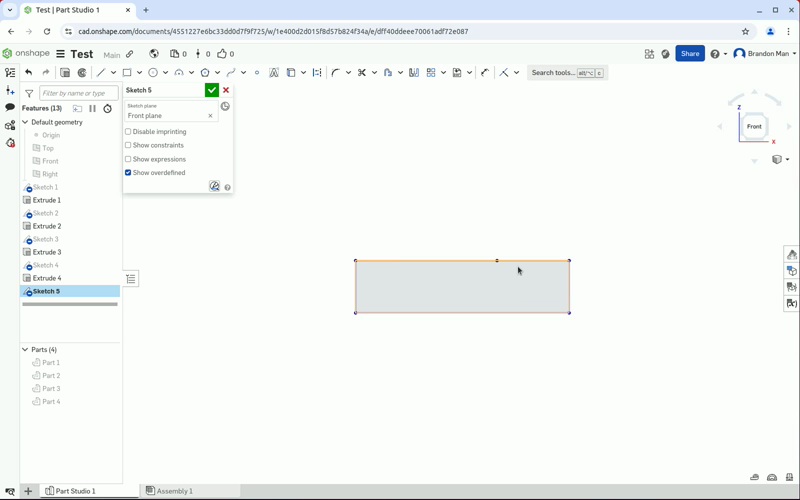
scroll(6)
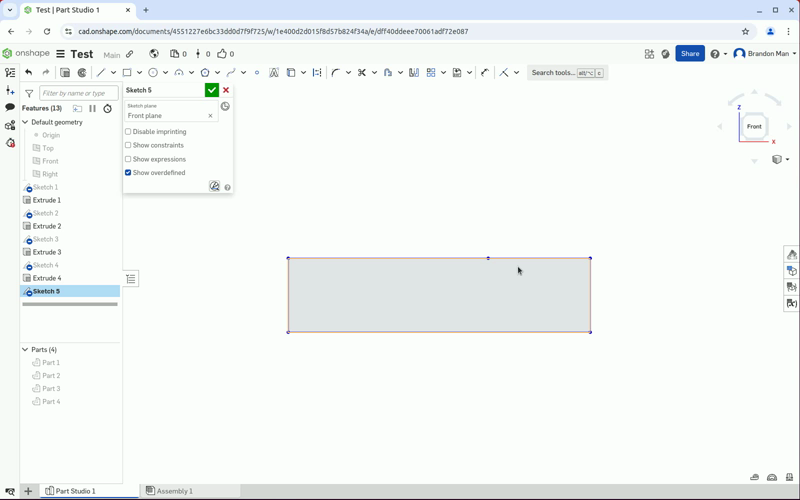
scroll(6)
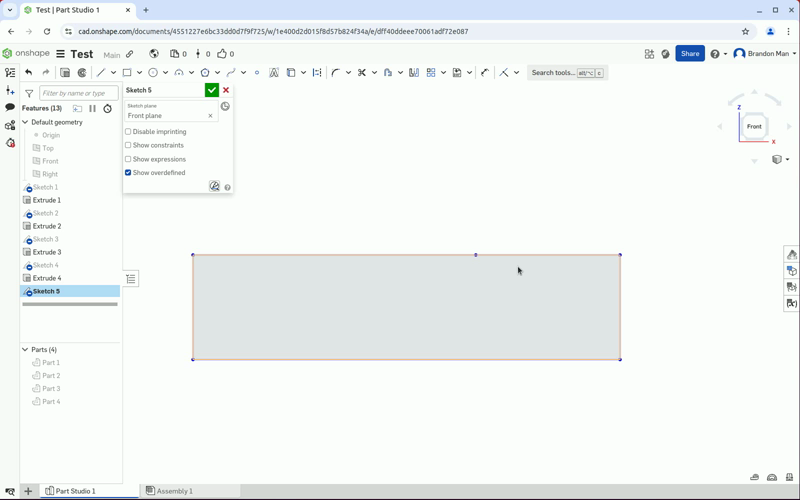
scroll(6)
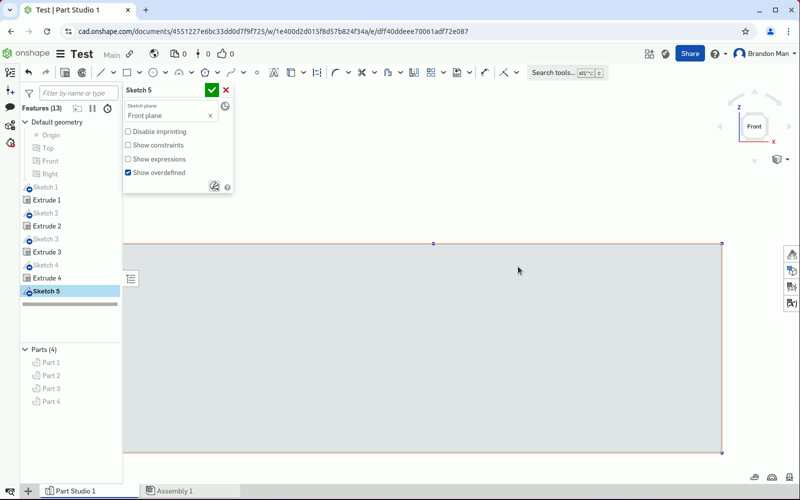
click(518, 266)
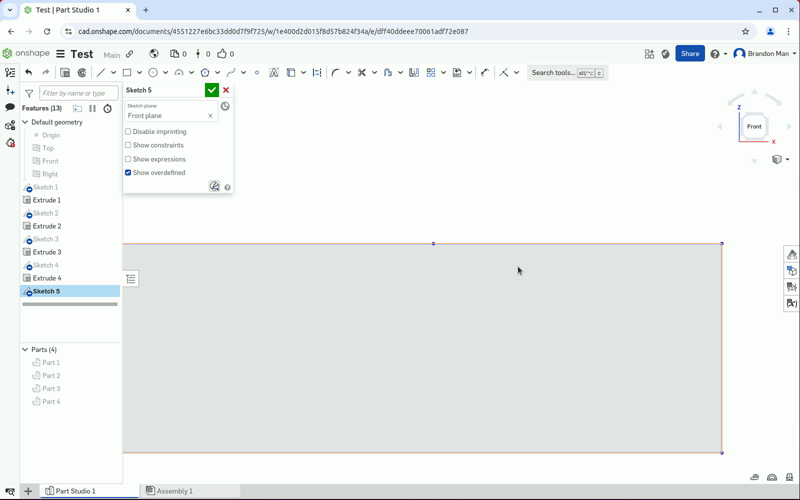
scroll(-6)
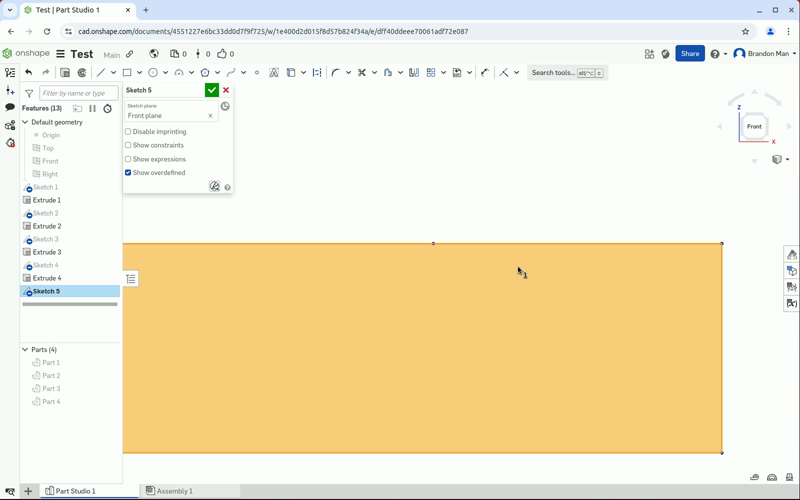
scroll(-6)
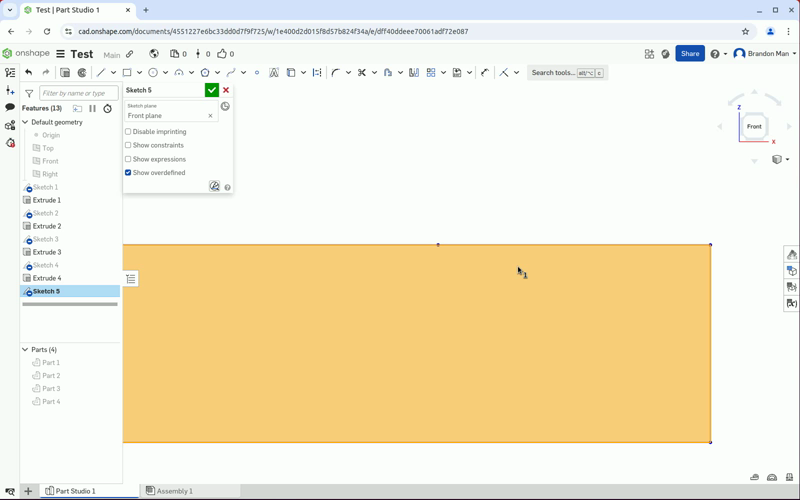
scroll(-6)
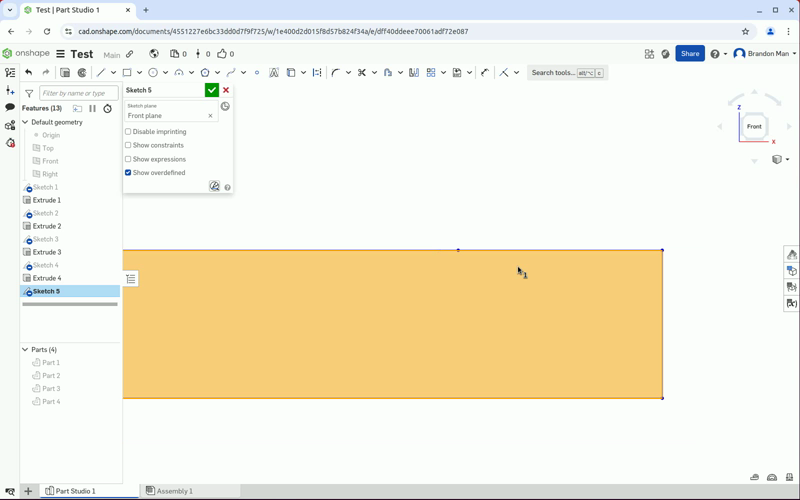
scroll(-6)
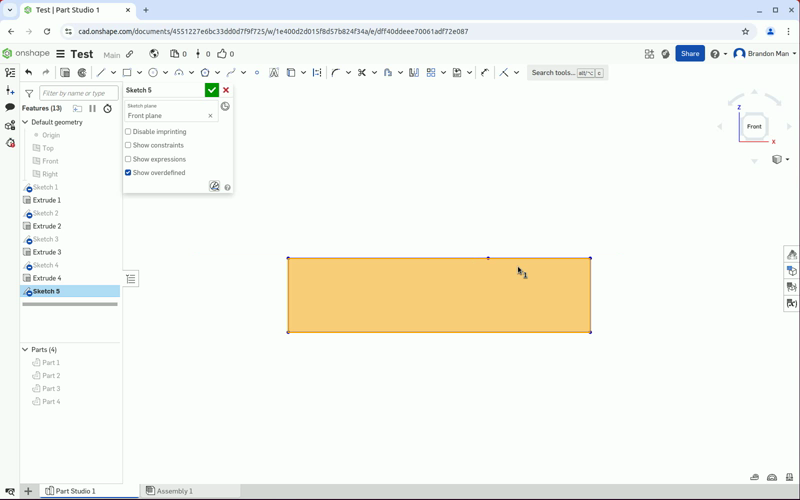
scroll(-6)
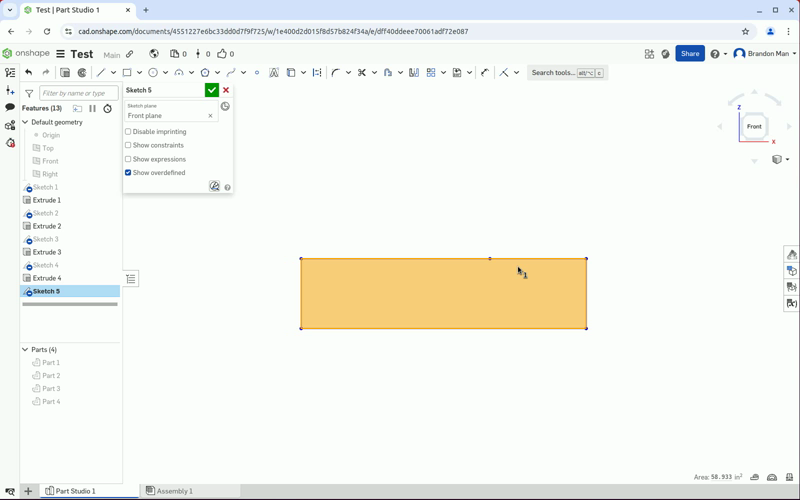
scroll(-6)
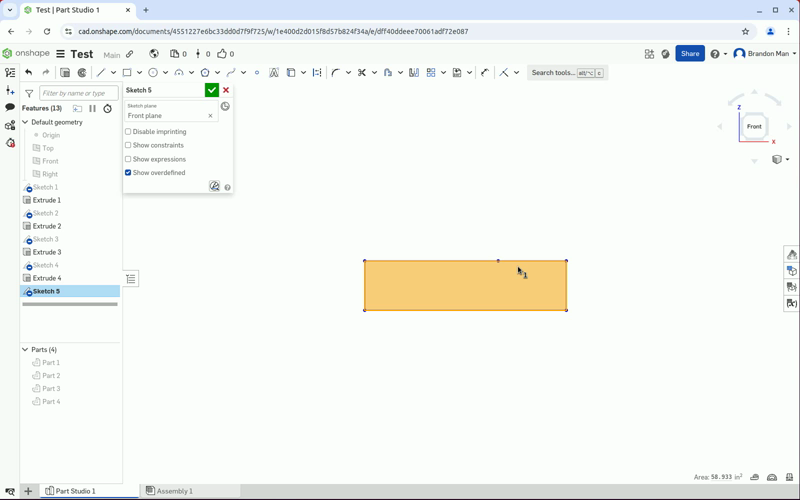
scroll(-6)
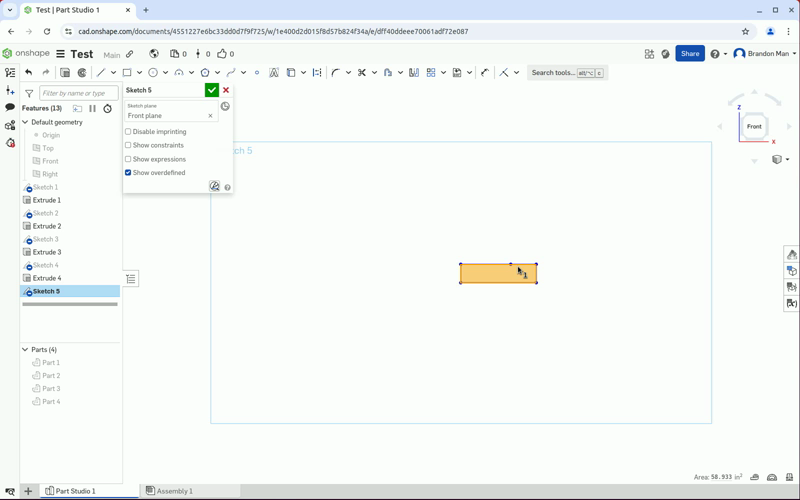
mouse_move(73, 352)
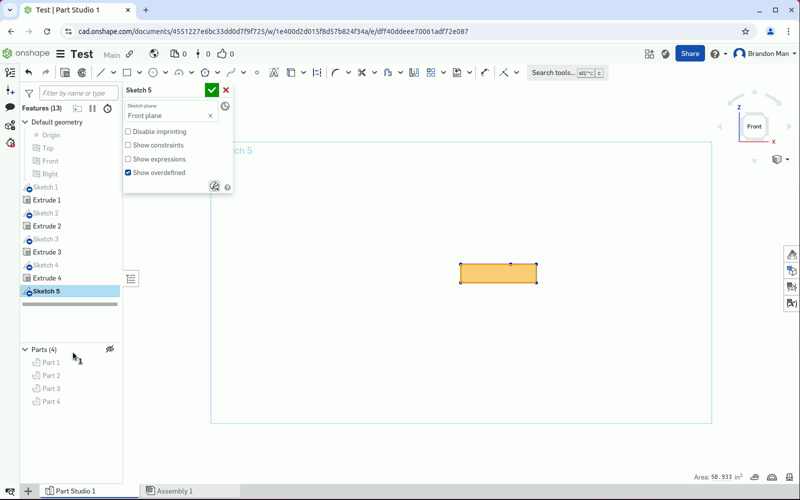
key(shift+y)
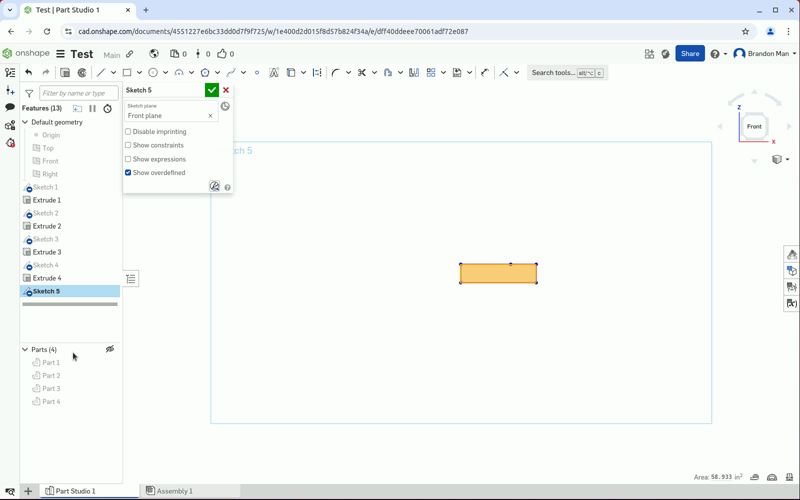
key(shift+e)
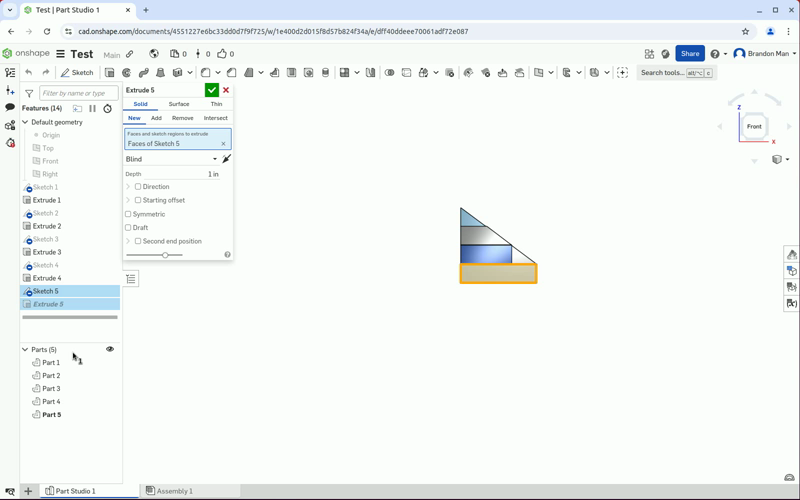
mouse_move(143, 106)
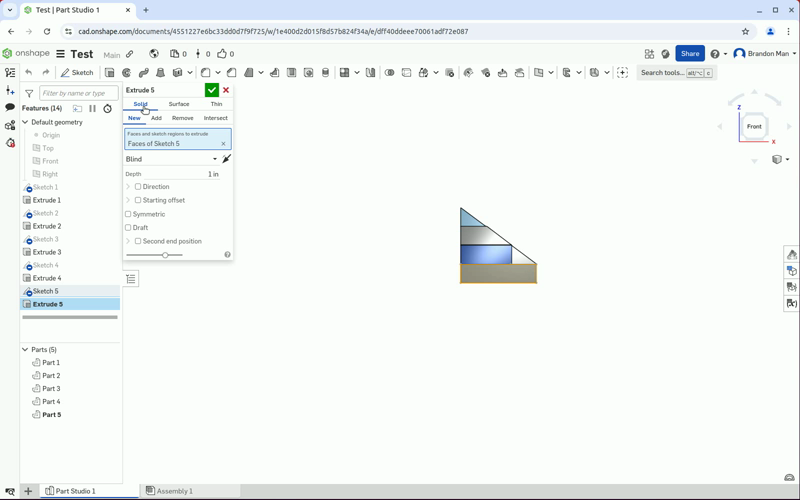
click(143, 106)
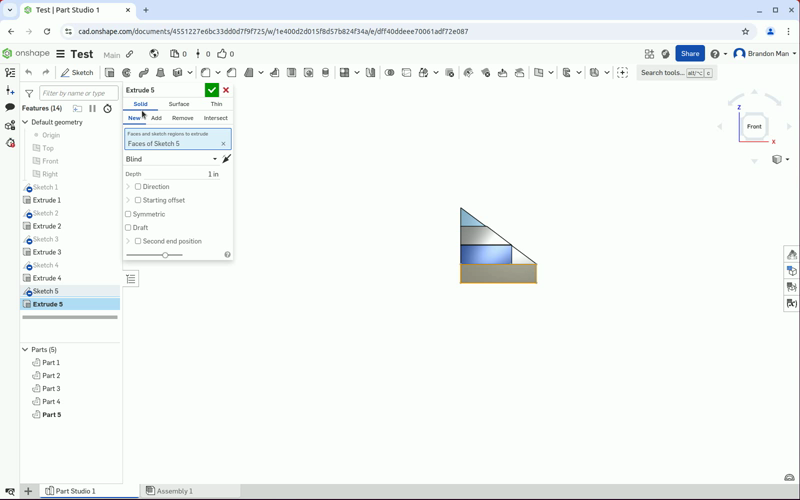
mouse_move(137, 120)
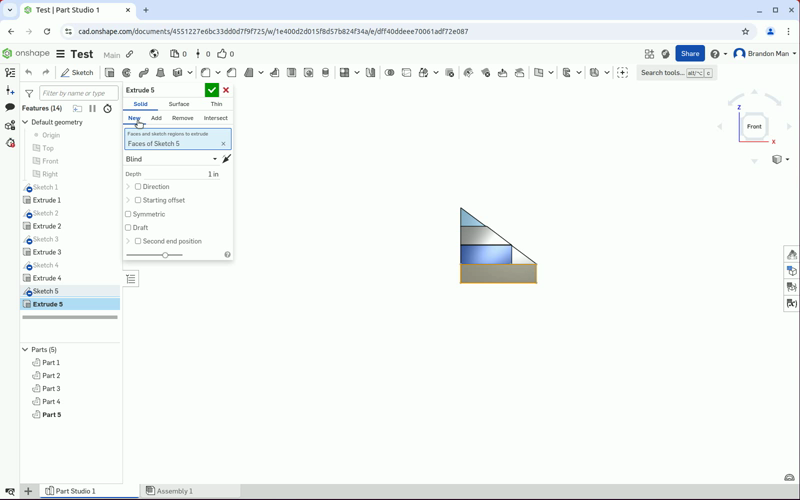
click(137, 120)
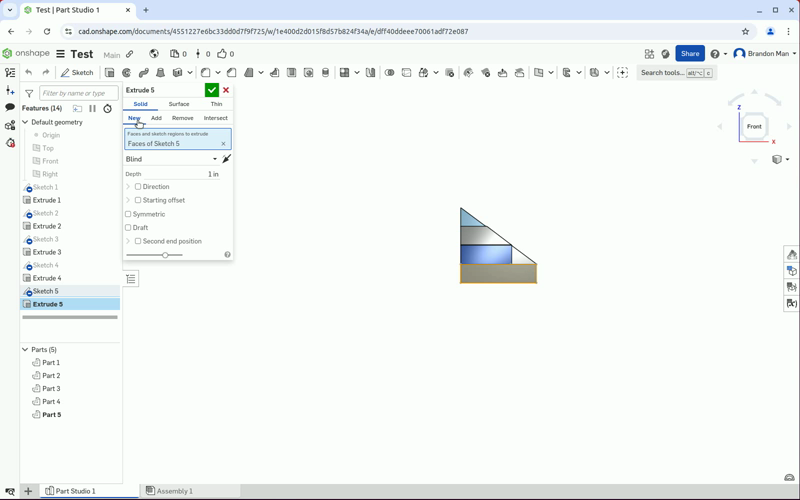
key(tab, 4)
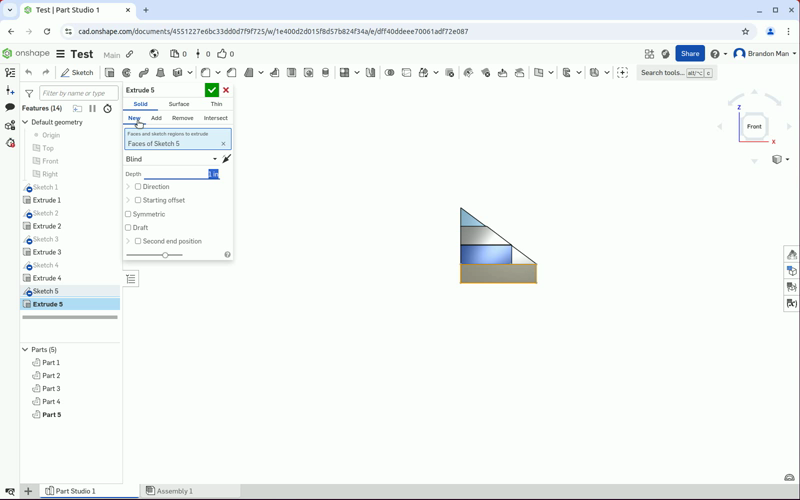
text(23.108)
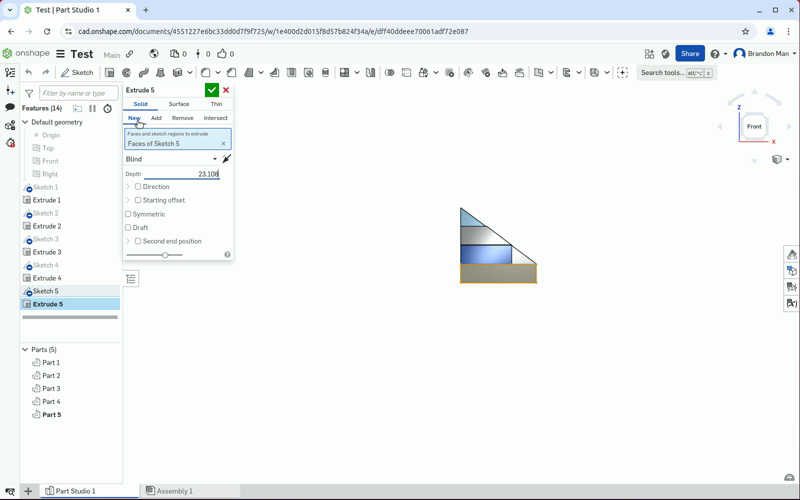
key(enter)
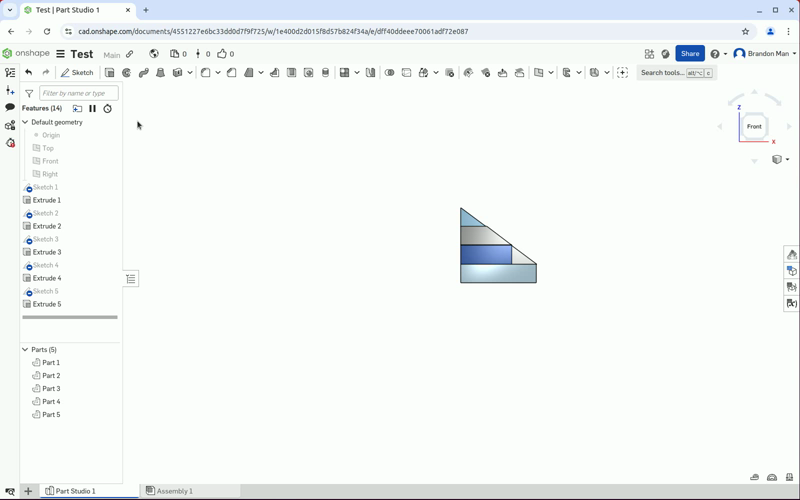
key(shift+h)
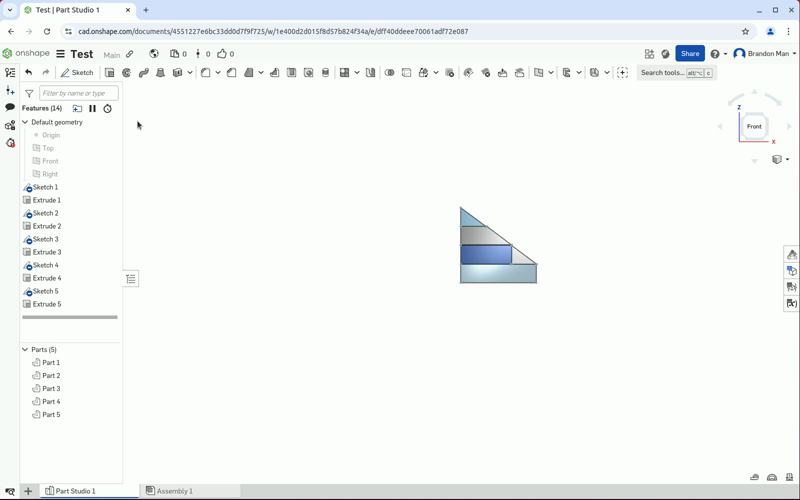
key(shift+h)
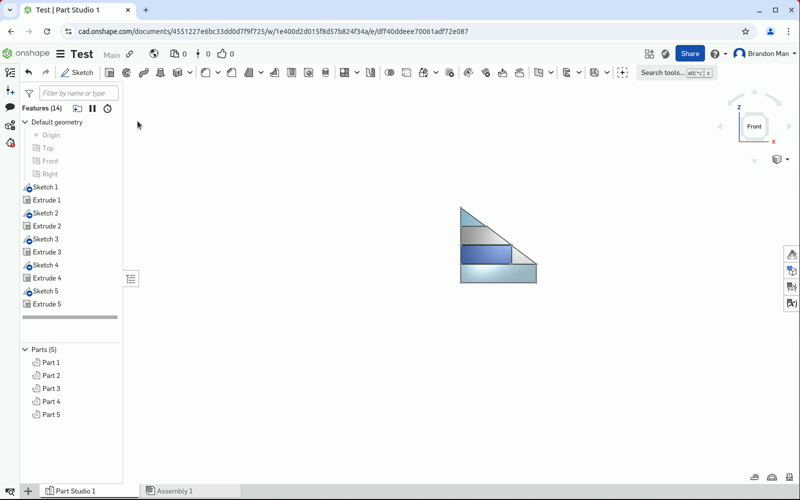
key(shift+7)
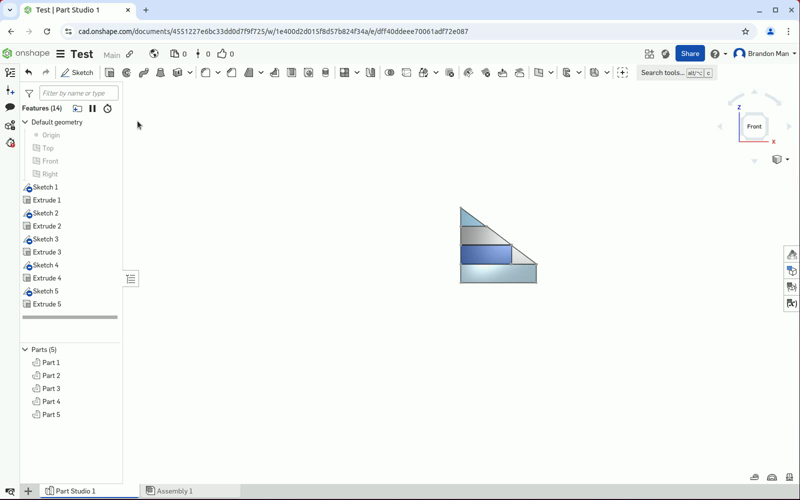
key(left, 2)
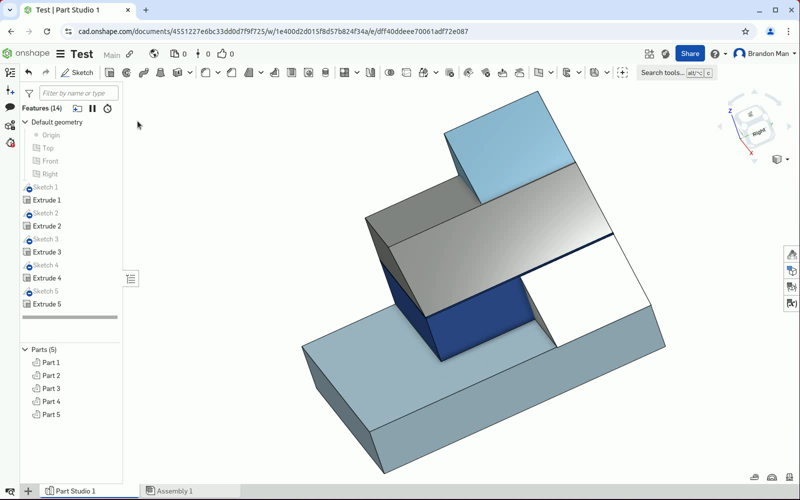
key(down, 2)
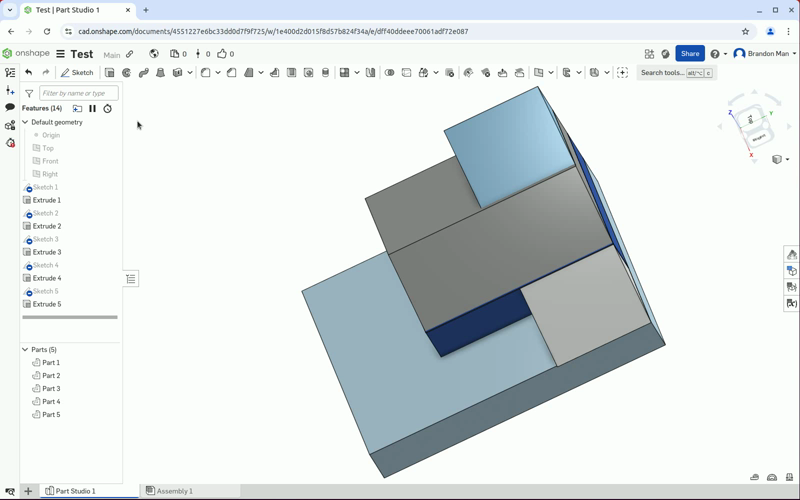
key(up, 2)
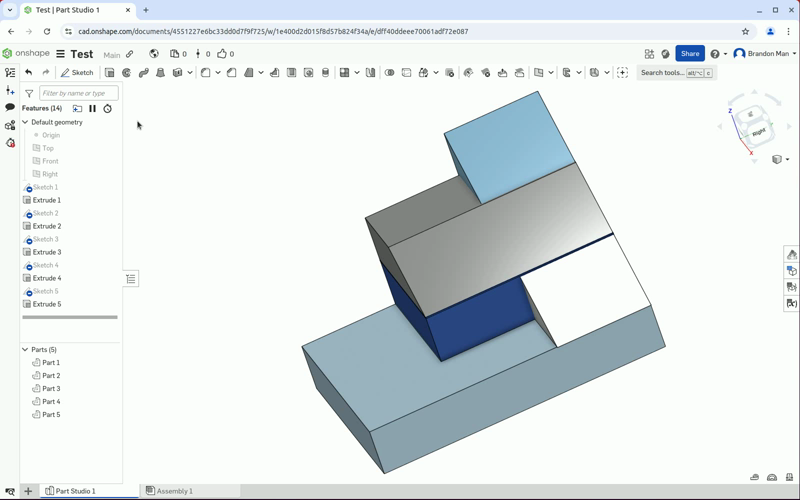
key(right, 2)
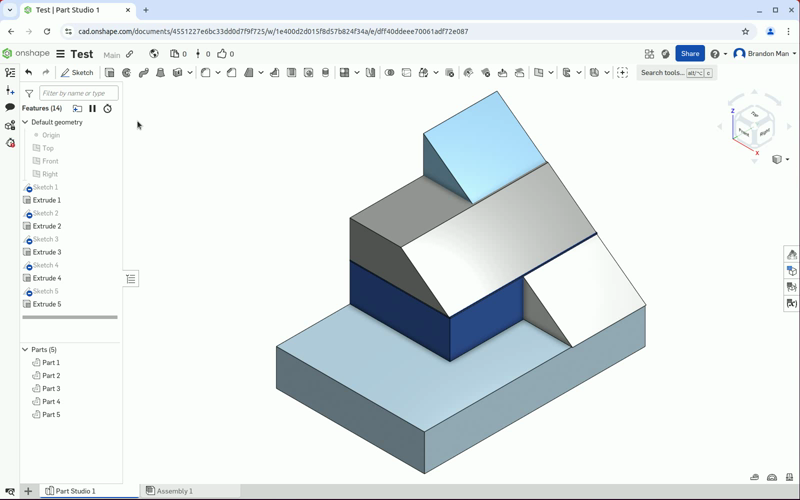
mouse_move(73, 189)
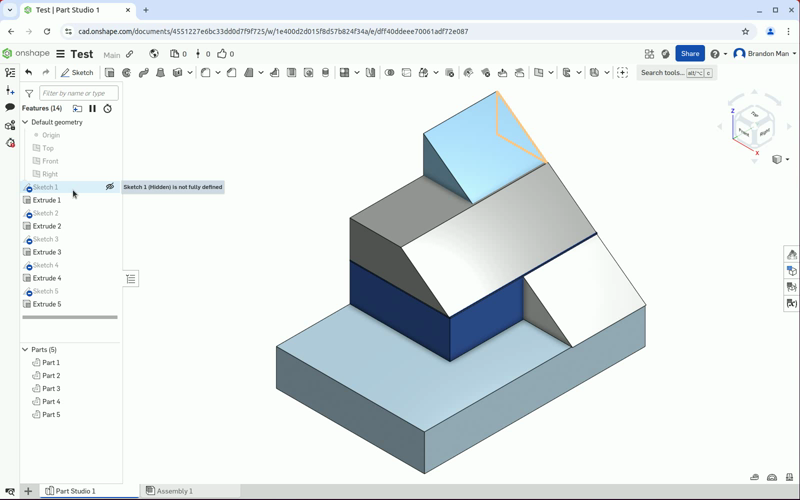
click(73, 189)